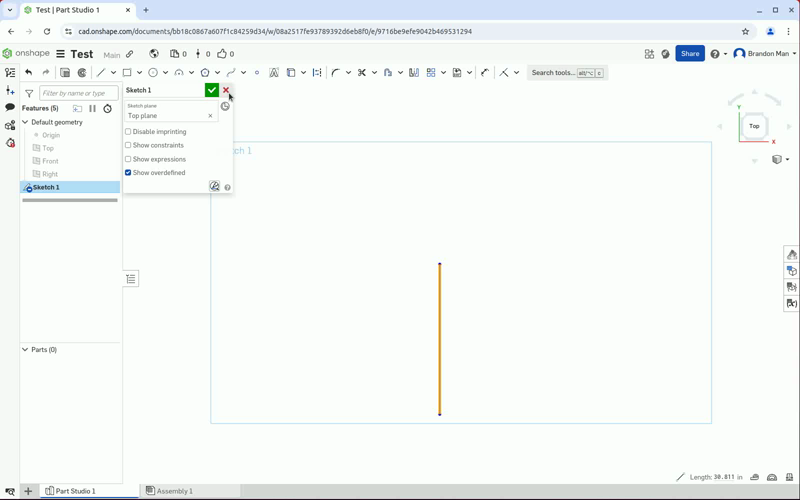
key(shift+h)
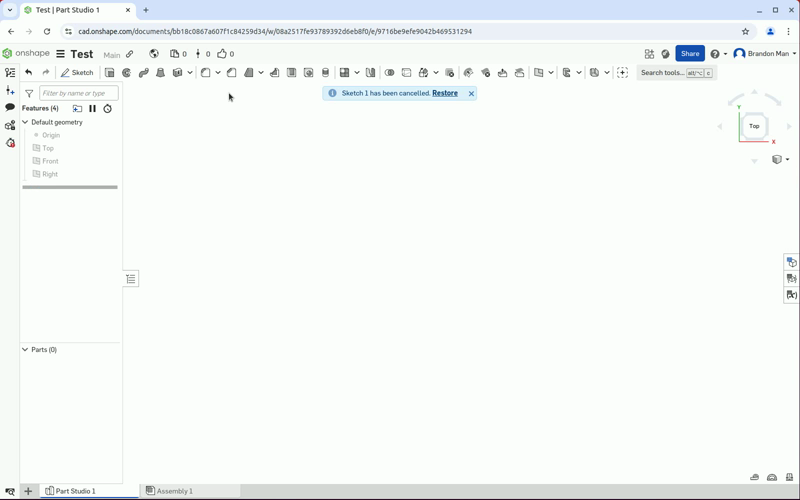
mouse_move(73, 352)
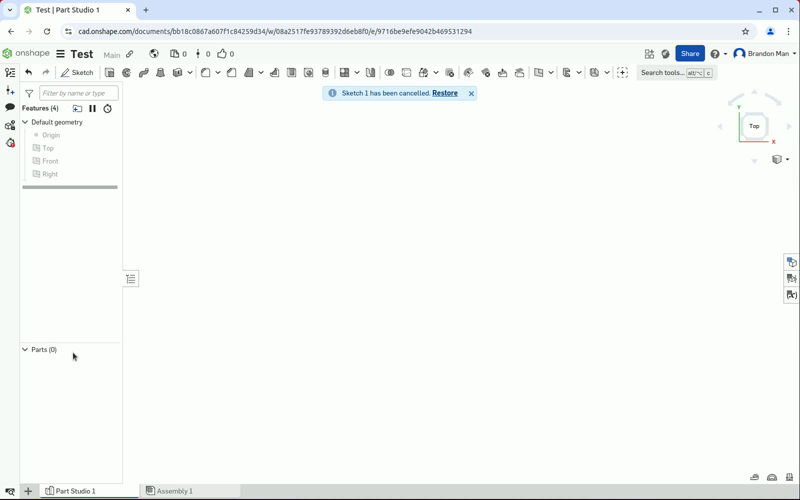
key(y)
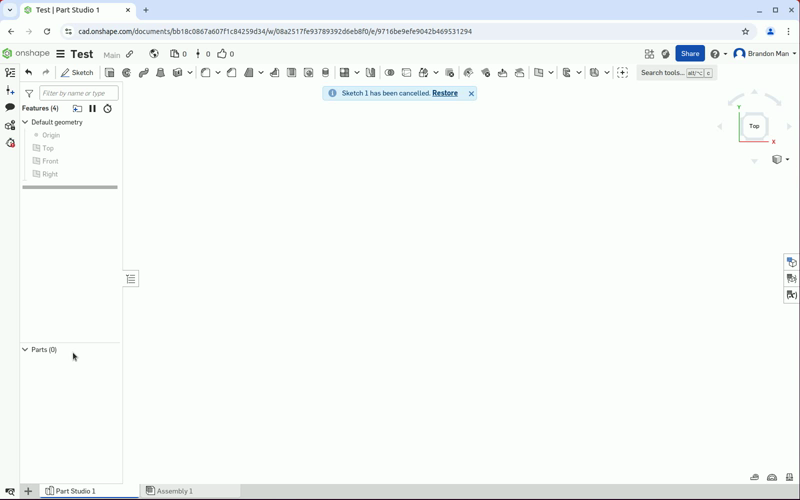
key(shift+p)
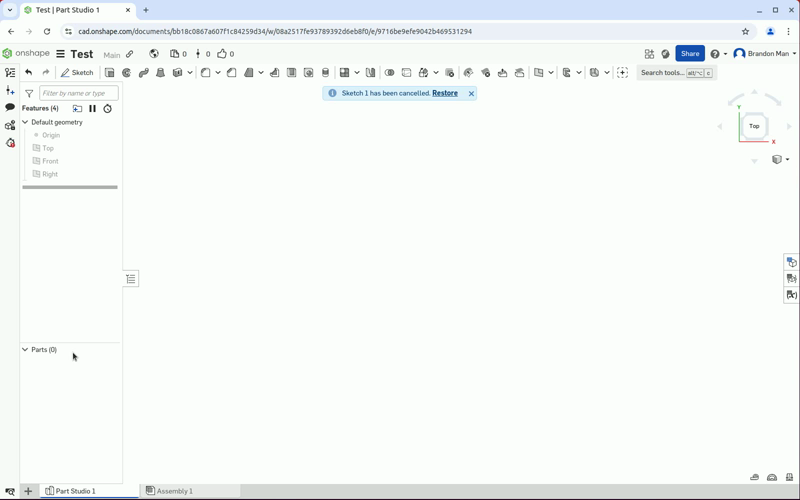
key(space)
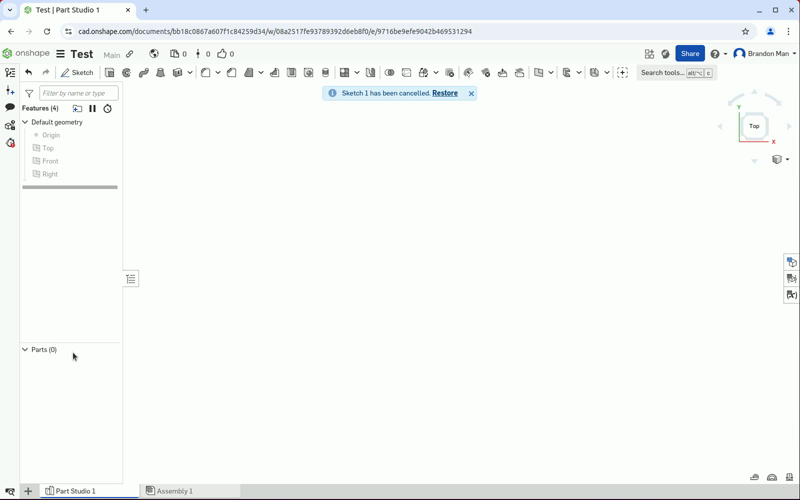
key_down(shift)
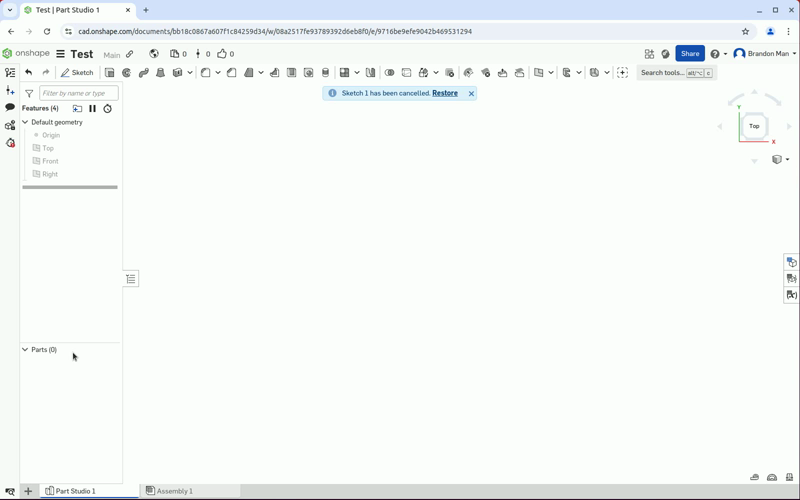
key(up)
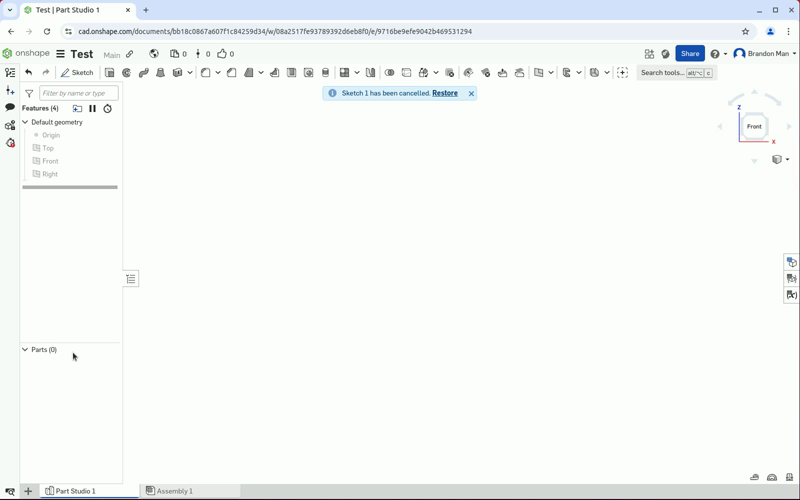
key_up(shift)
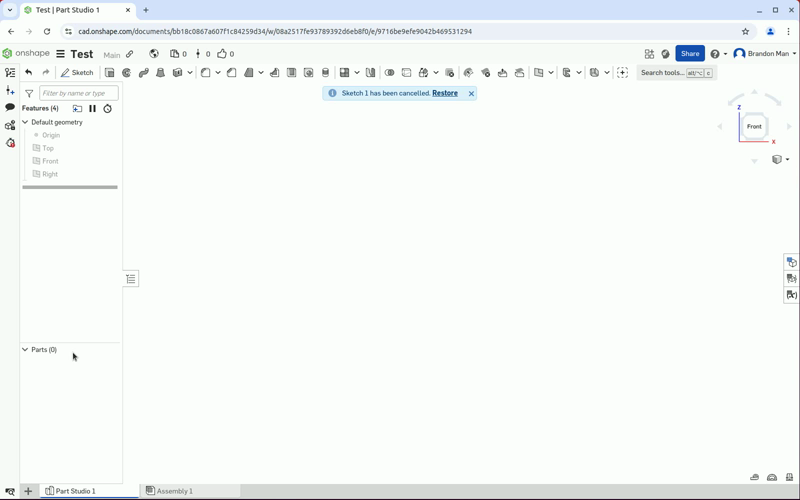
mouse_move(73, 352)
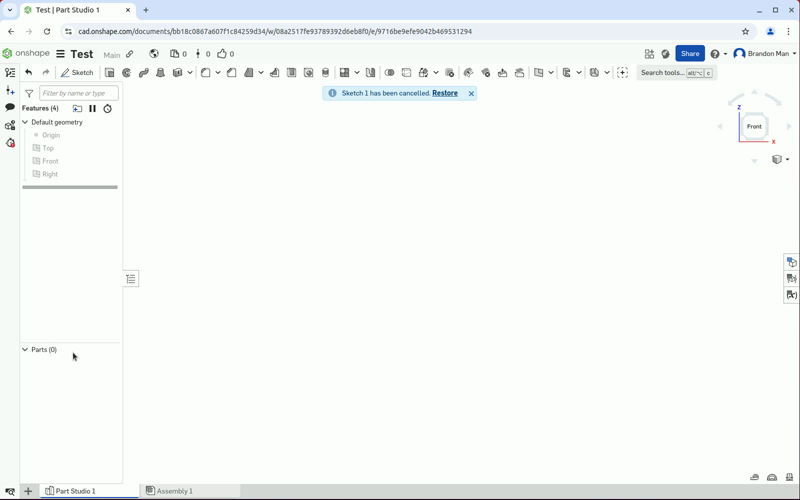
key(shift+y)
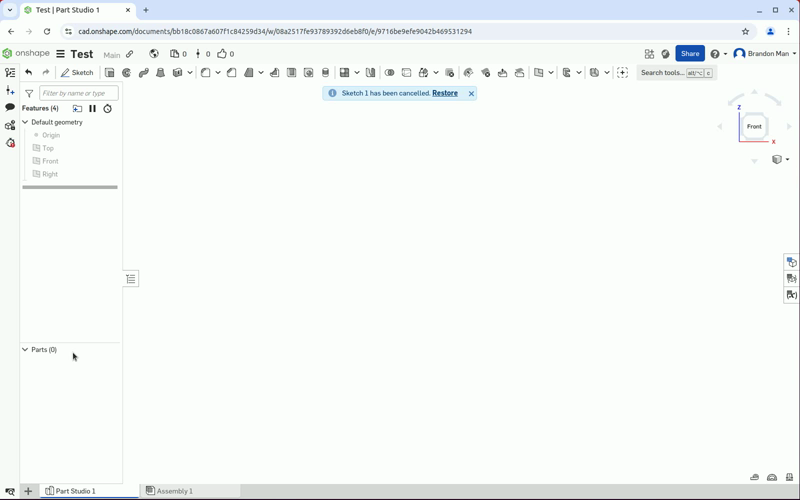
key(shift+s)
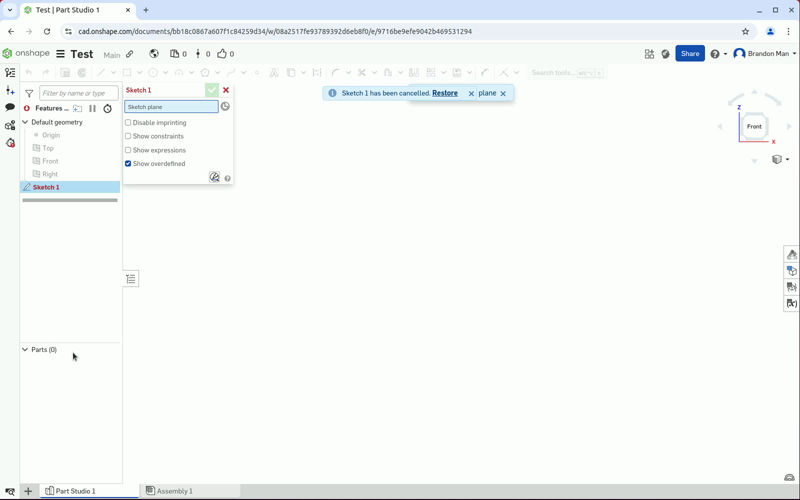
mouse_move(73, 163)
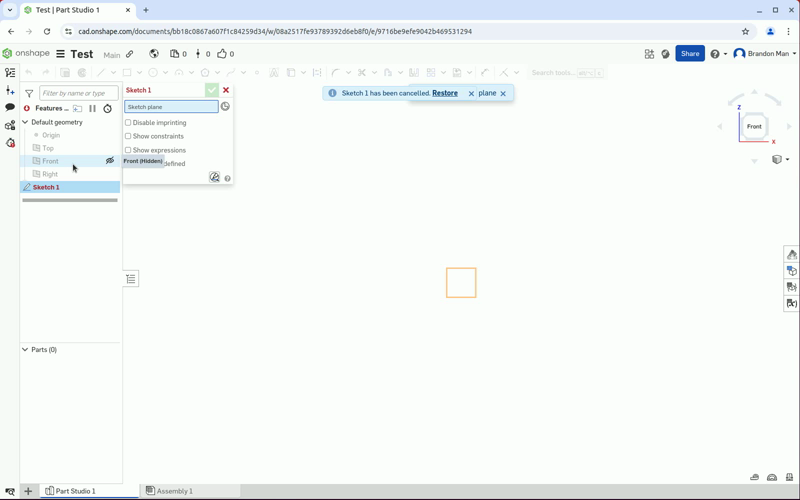
click(73, 163)
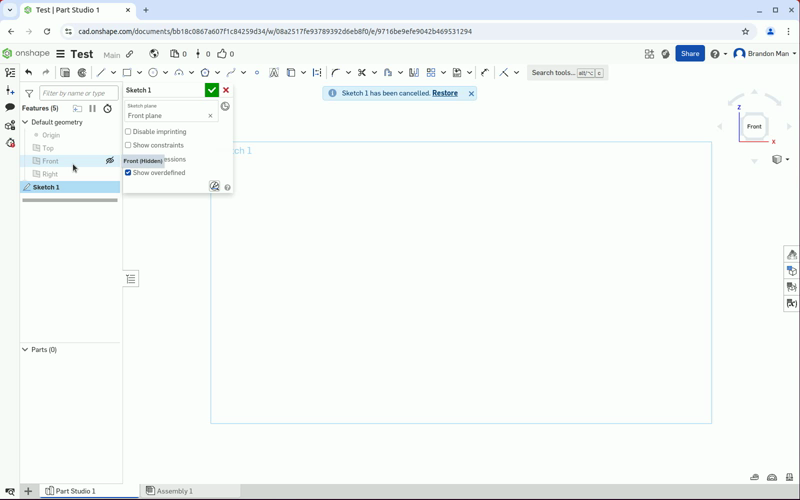
mouse_move(73, 352)
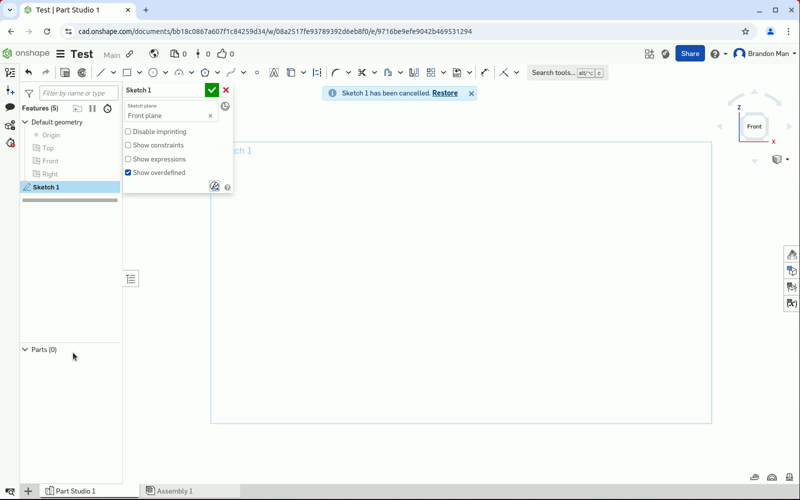
key(y)
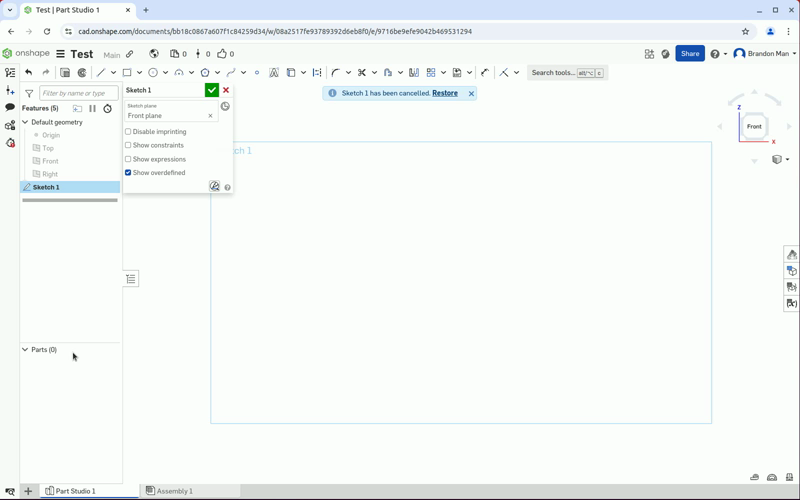
key(l)
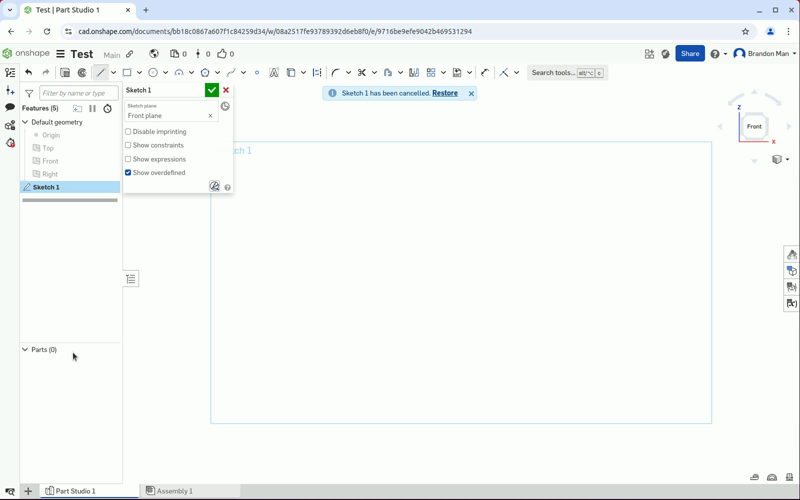
key_down(shift)
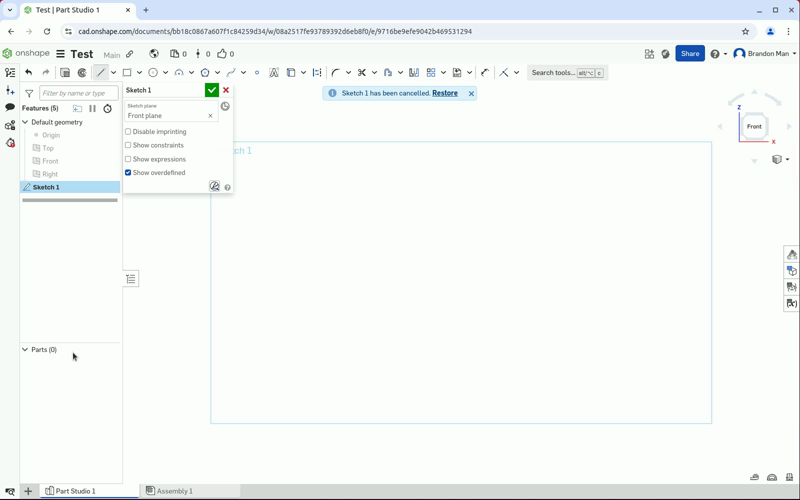
mouse_move(460, 282)
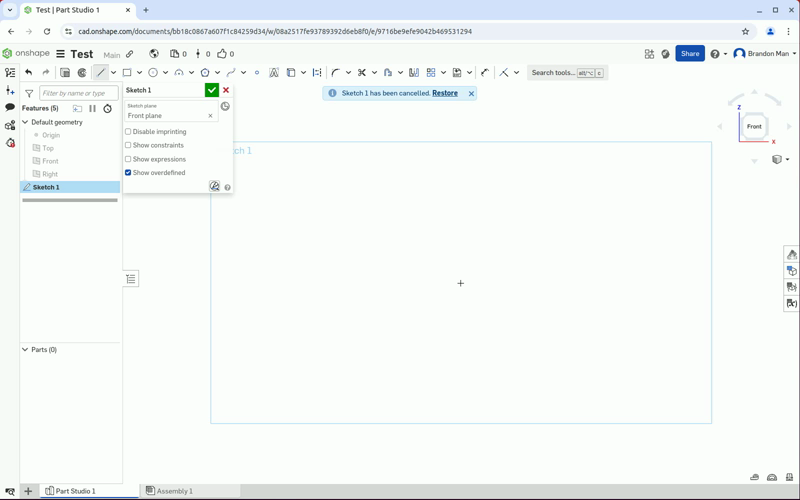
click(460, 282)
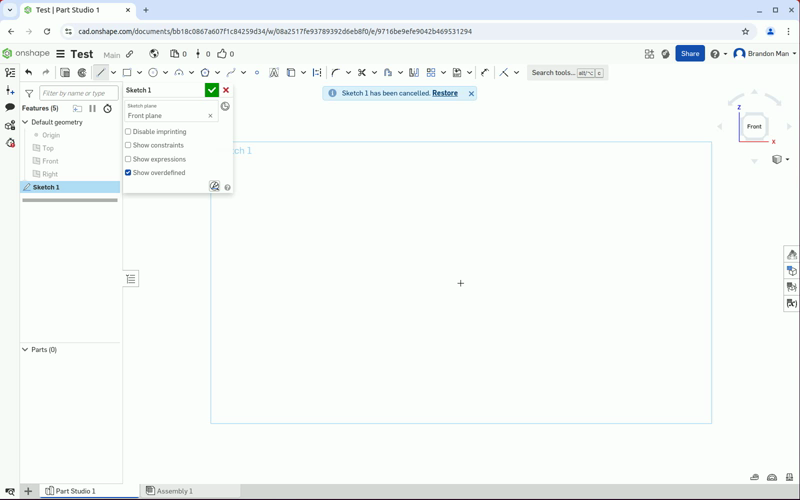
key_up(shift)
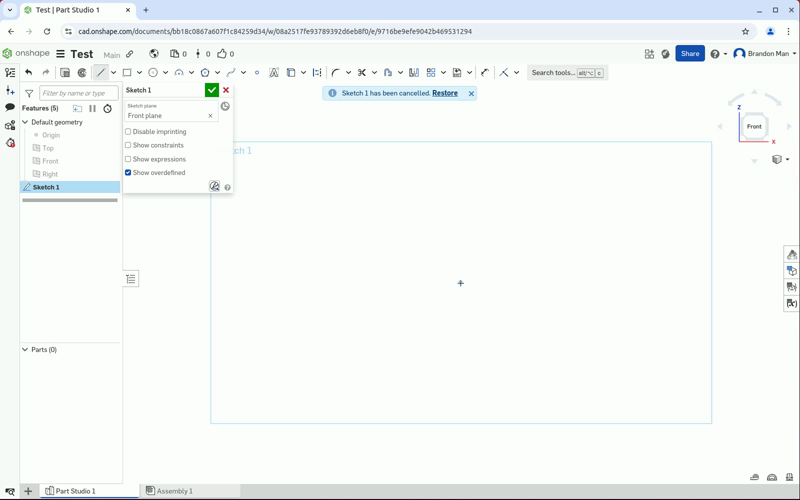
key_down(shift)
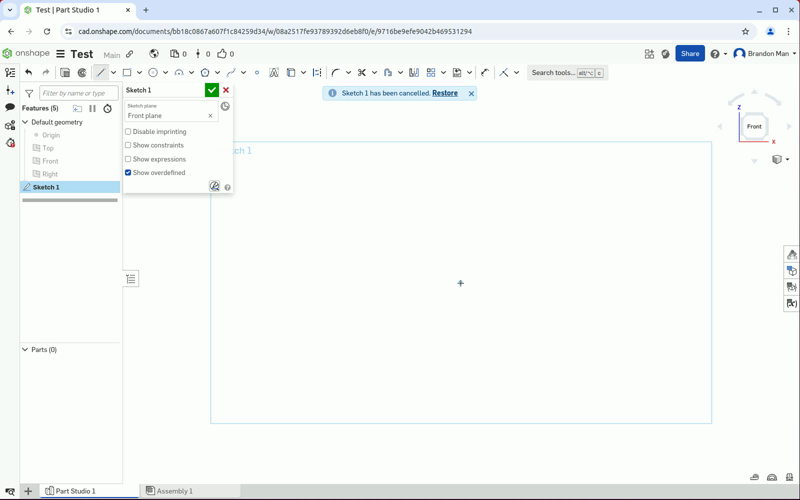
mouse_move(573, 282)
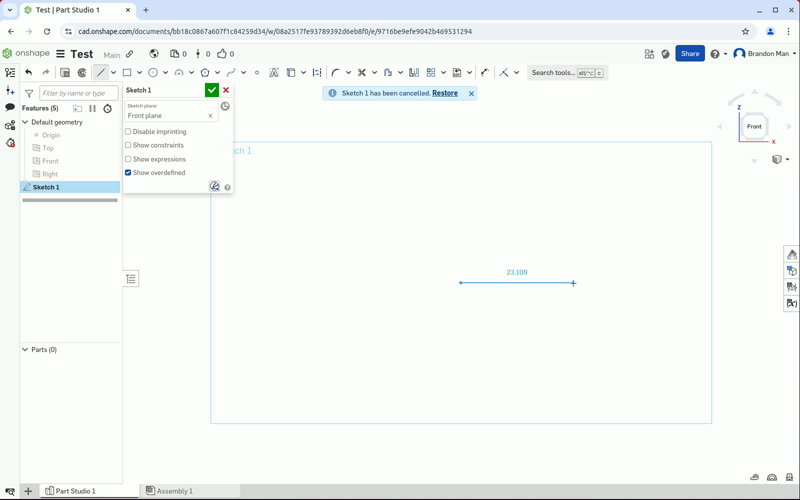
click(573, 282)
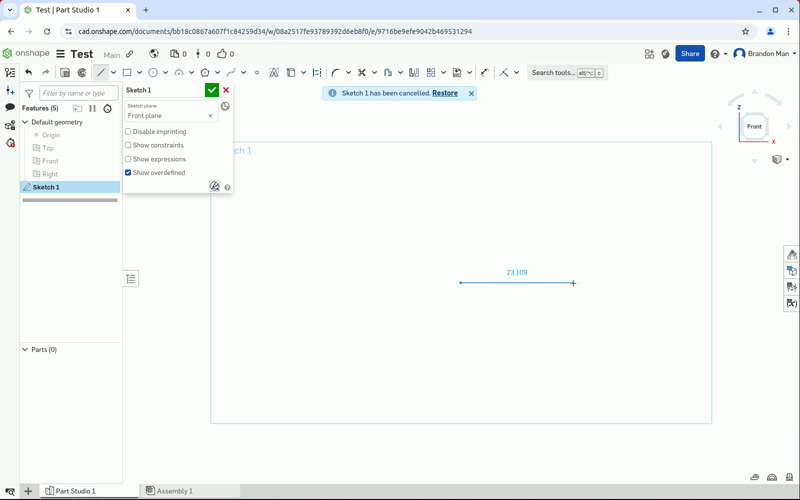
key_up(shift)
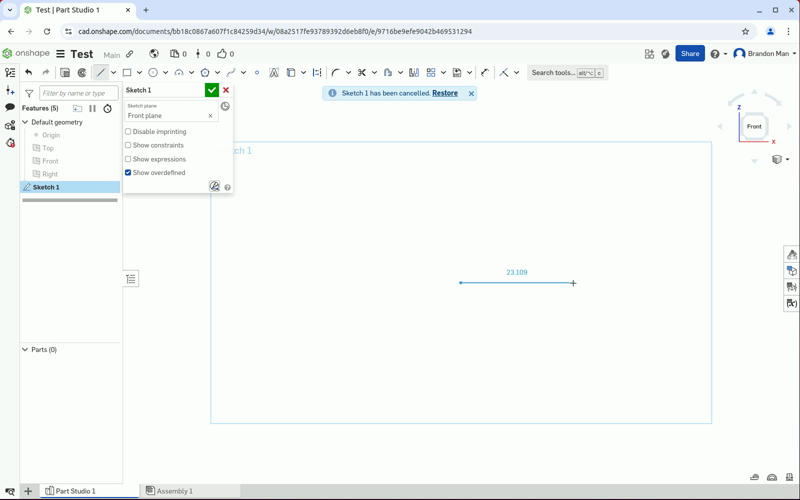
key_down(shift)
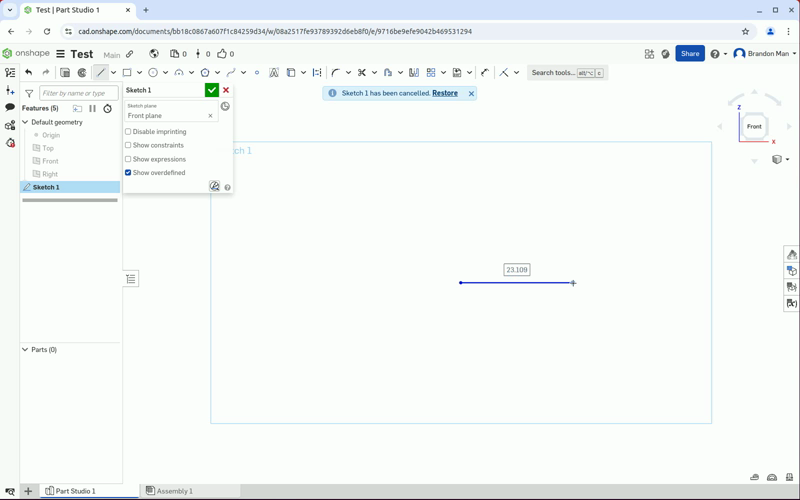
mouse_move(589, 282)
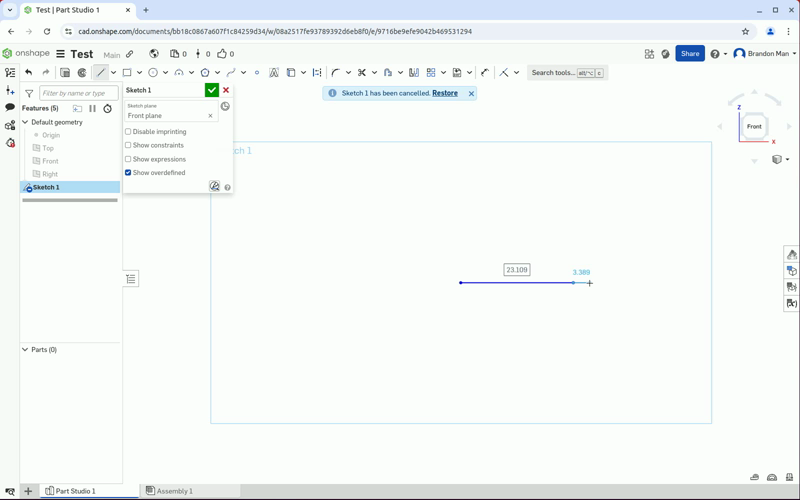
mouse_move(573, 226)
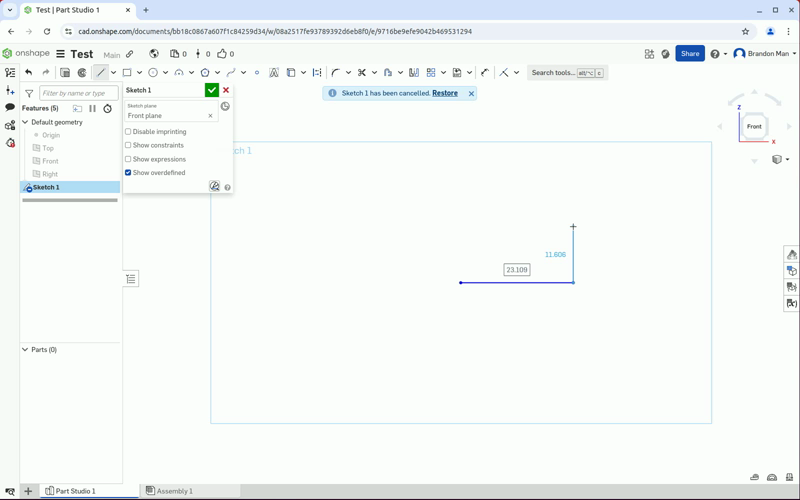
click(573, 226)
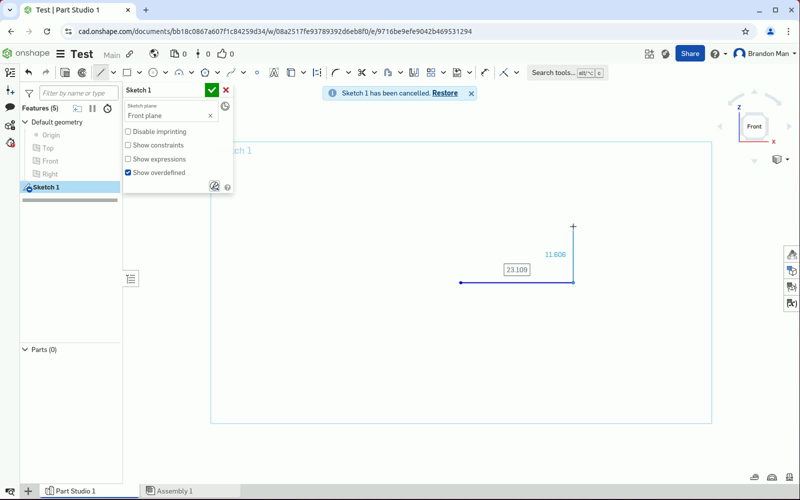
key_up(shift)
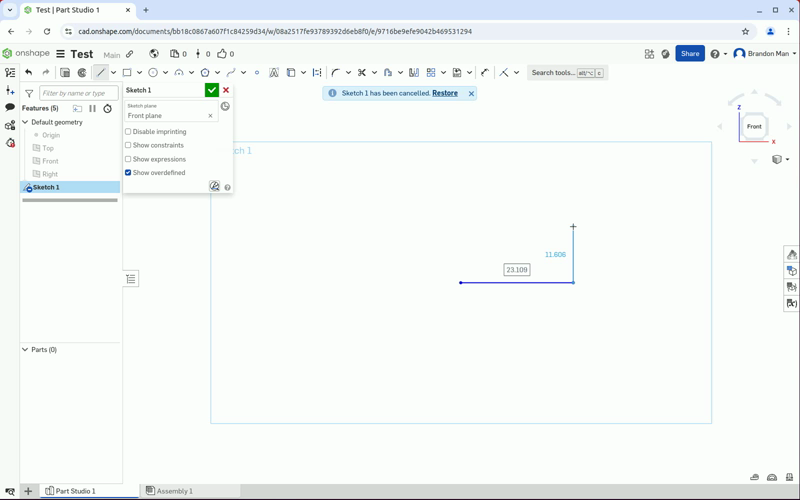
key_down(shift)
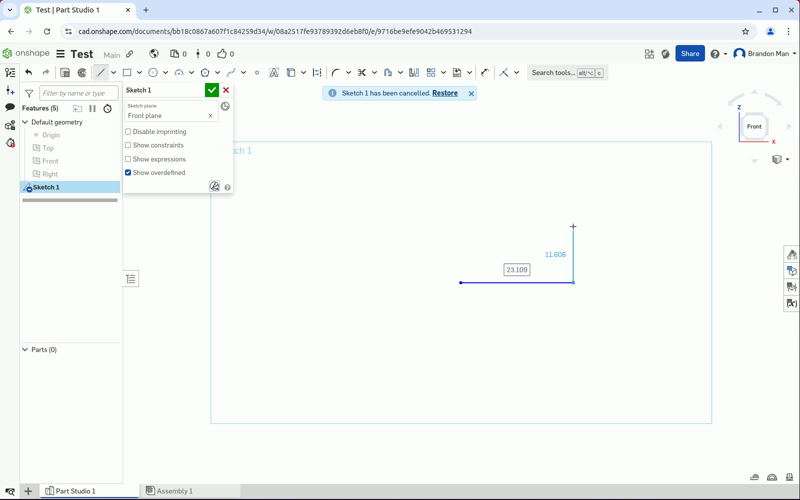
mouse_move(460, 226)
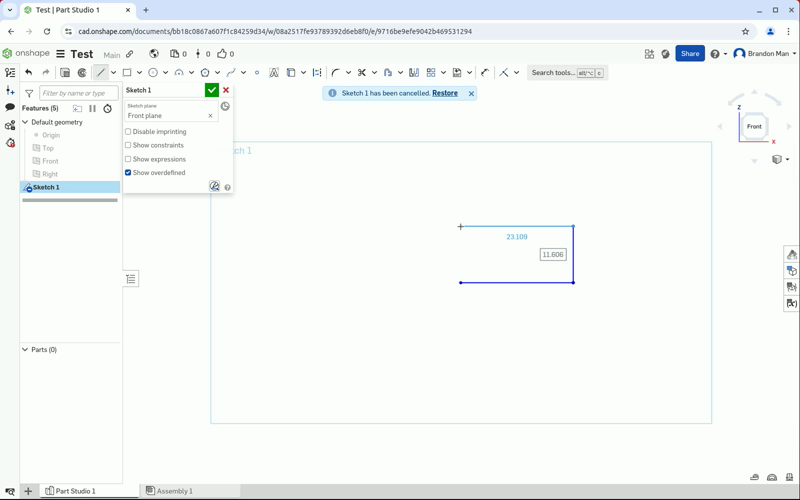
click(460, 226)
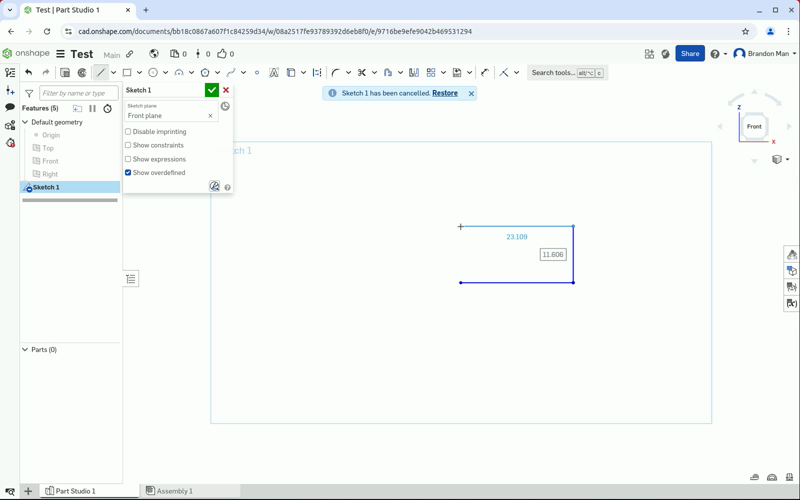
key_up(shift)
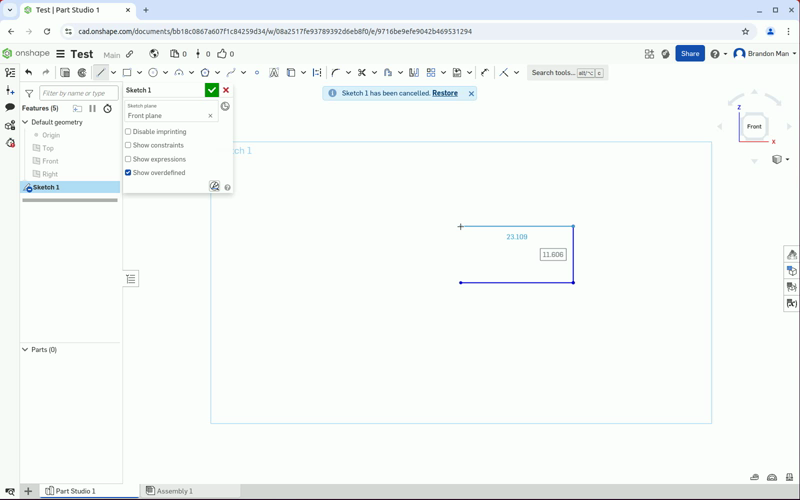
mouse_move(490, 226)
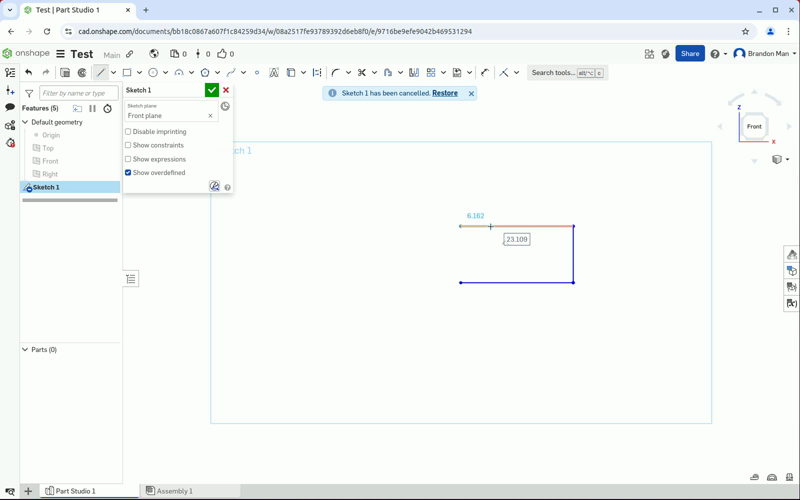
key_down(shift)
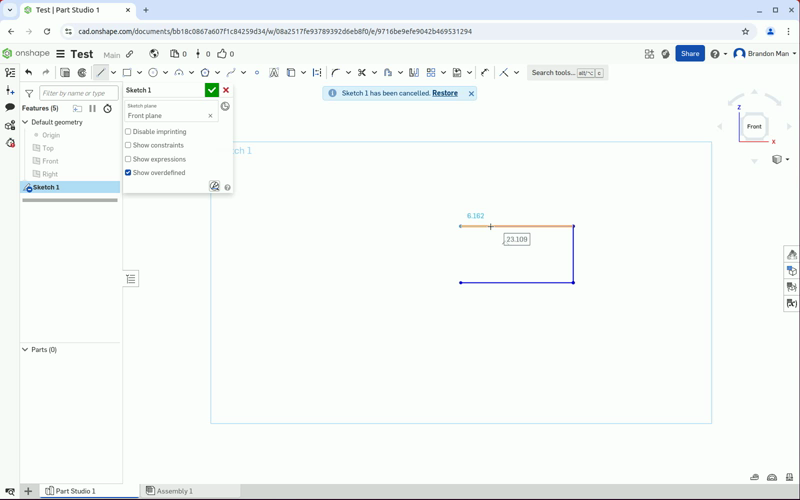
mouse_move(460, 282)
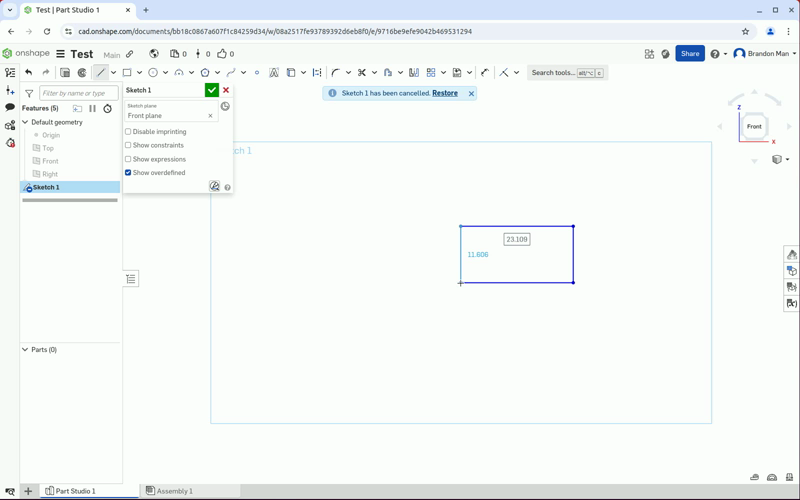
key_up(shift)
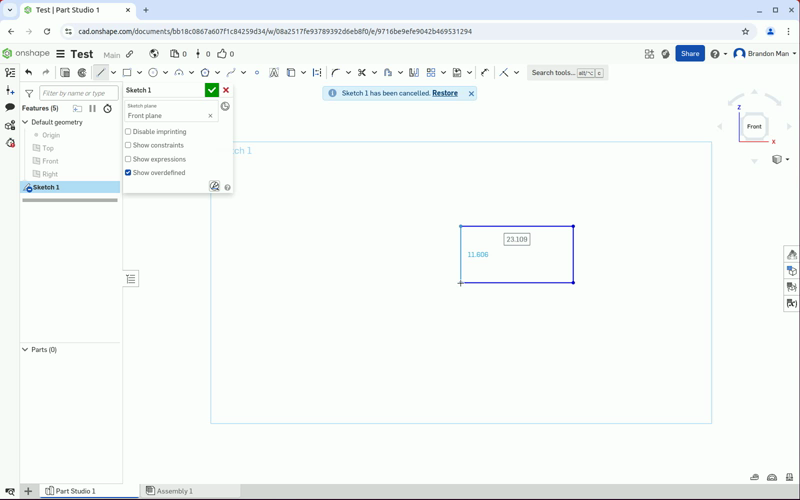
click(460, 282)
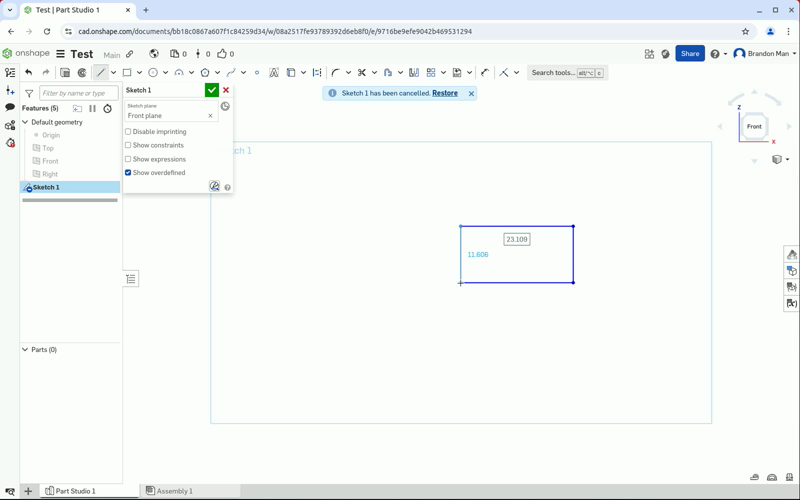
key(esc)
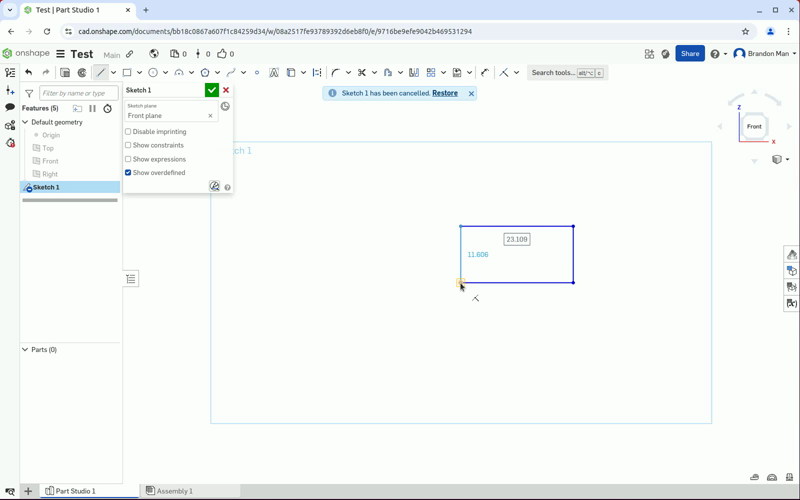
mouse_move(513, 242)
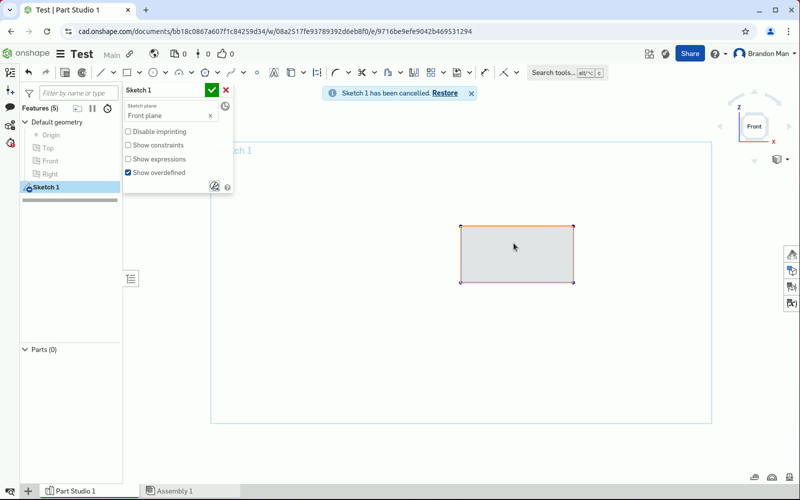
click(513, 242)
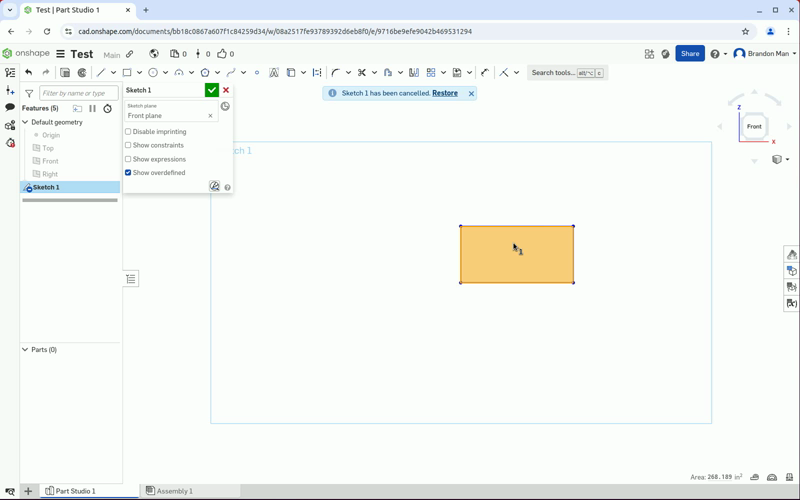
mouse_move(73, 352)
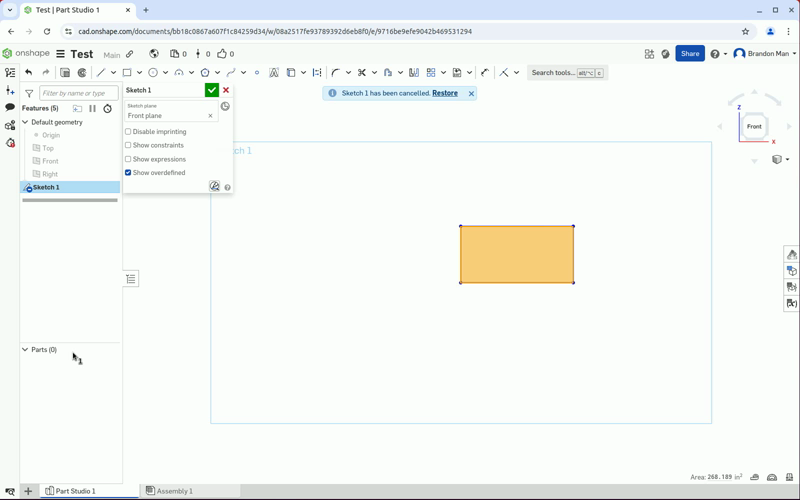
key(shift+y)
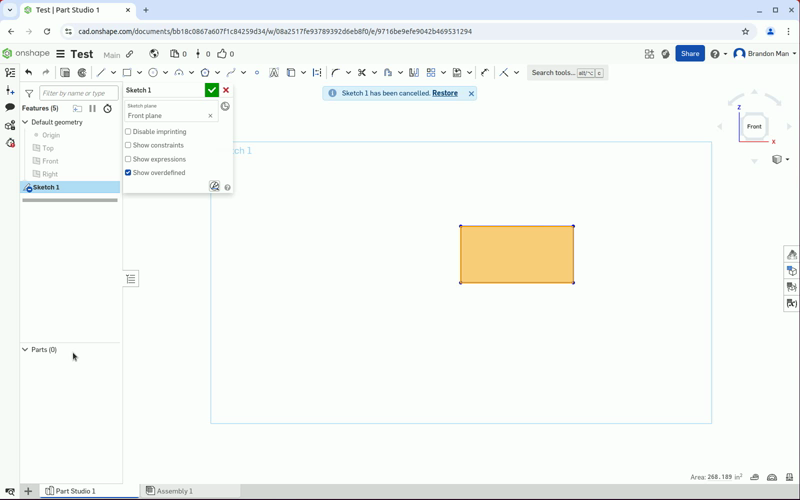
key(shift+e)
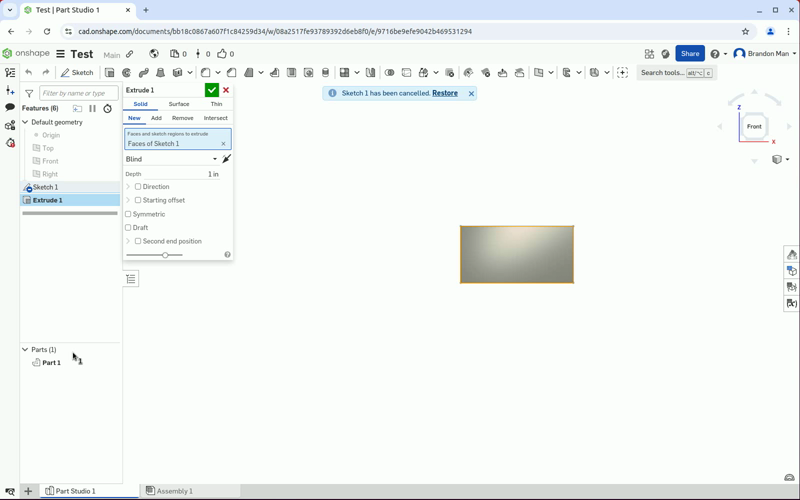
mouse_move(143, 106)
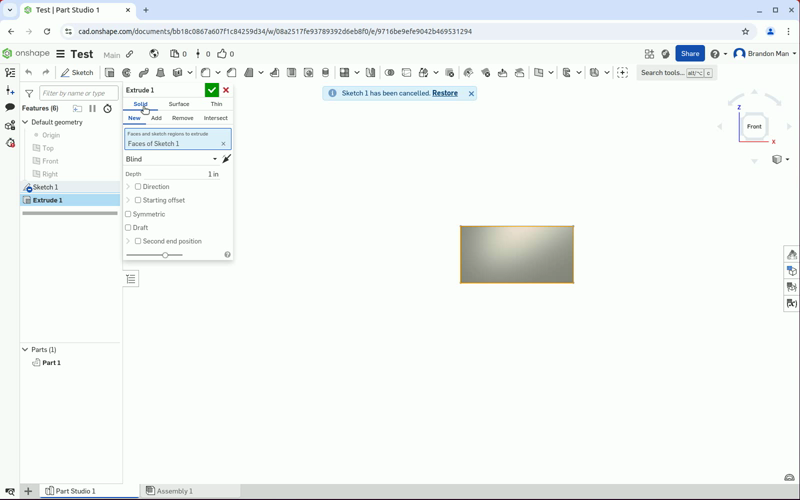
click(143, 106)
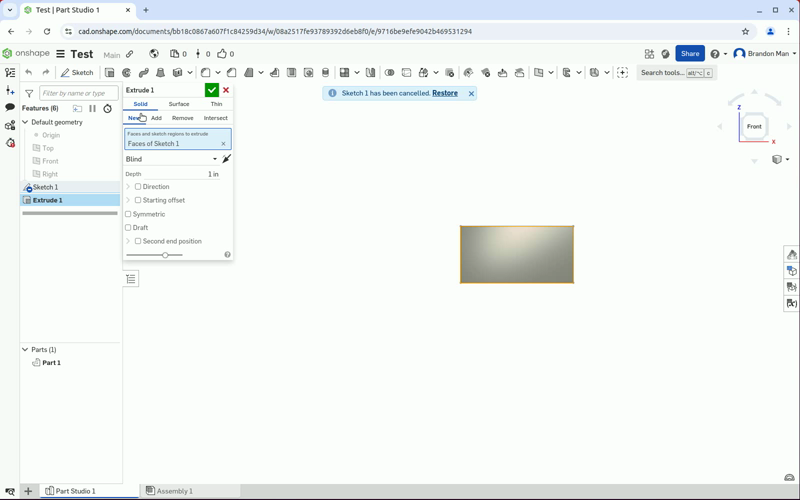
mouse_move(137, 120)
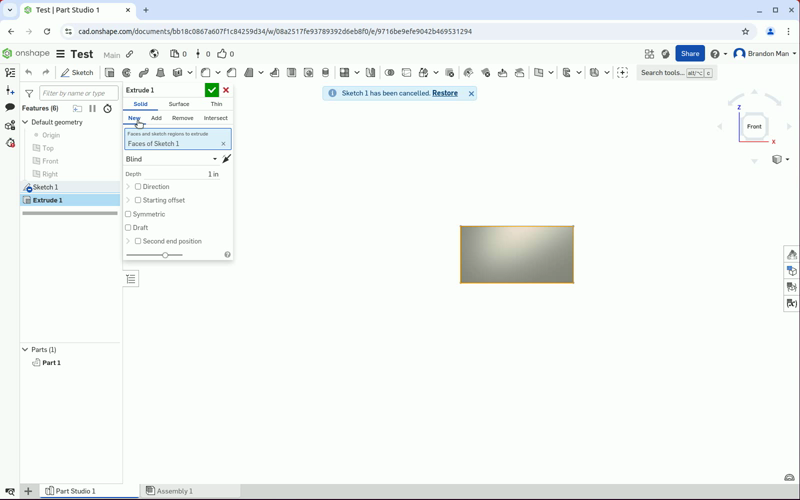
click(137, 120)
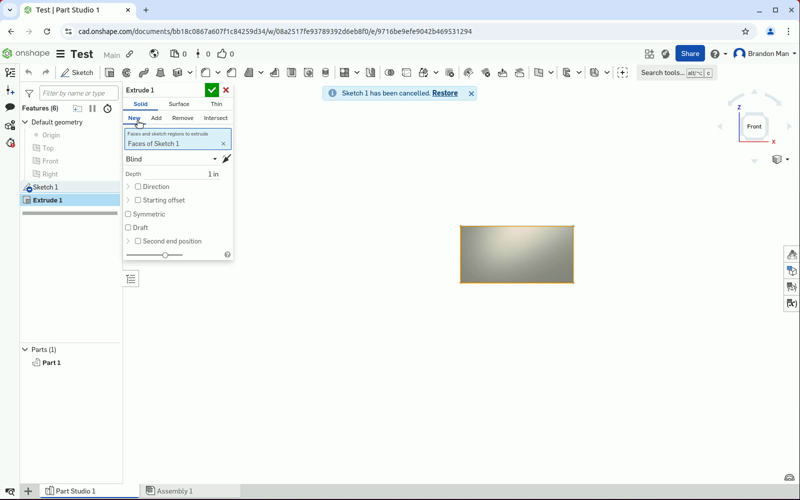
key(tab, 4)
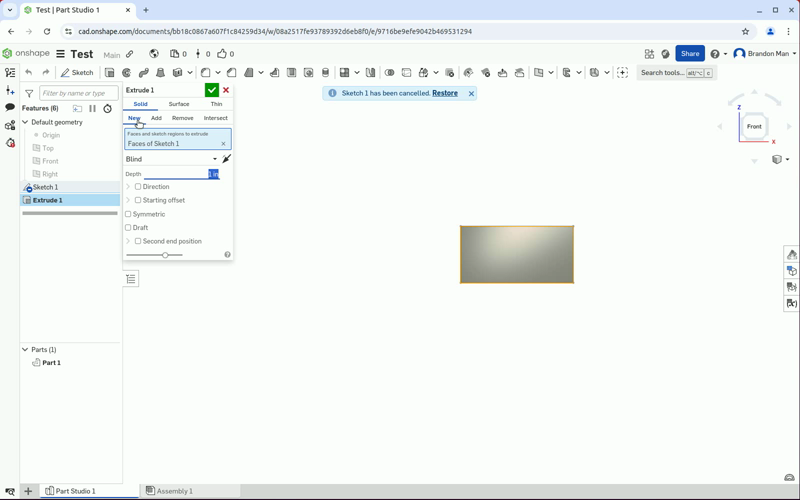
text(2.889)
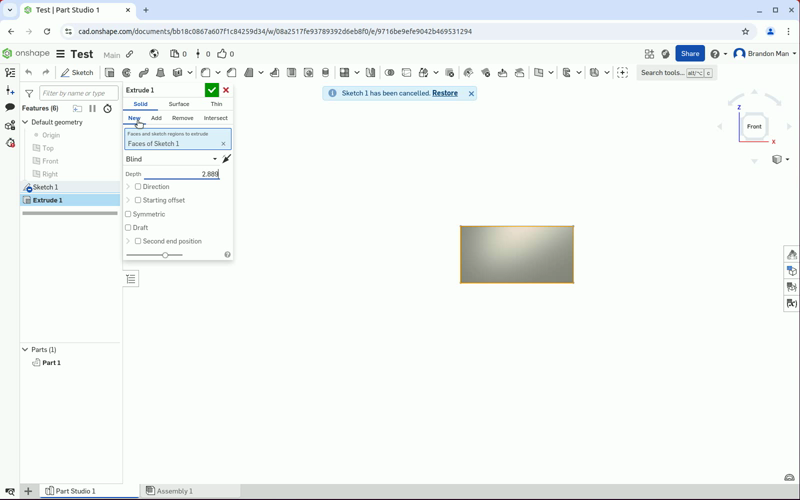
key(enter)
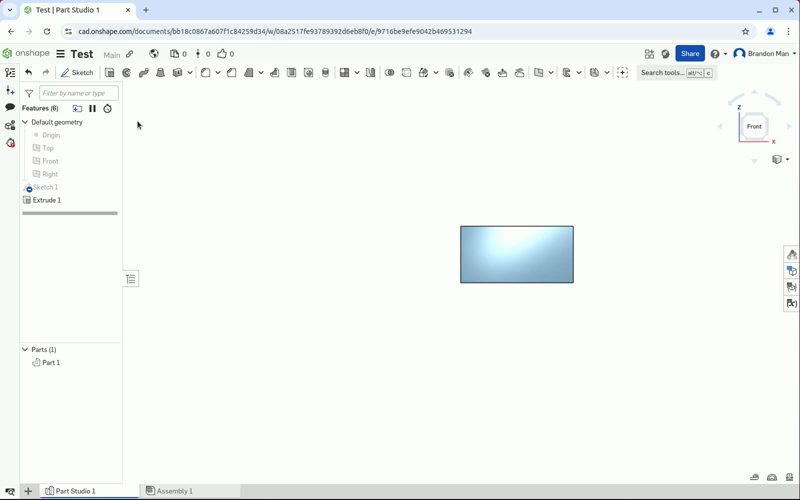
key(shift+h)
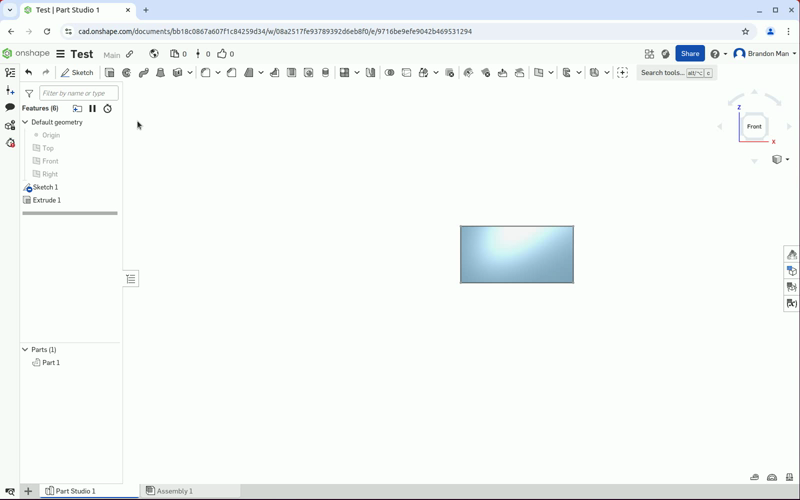
key(shift+h)
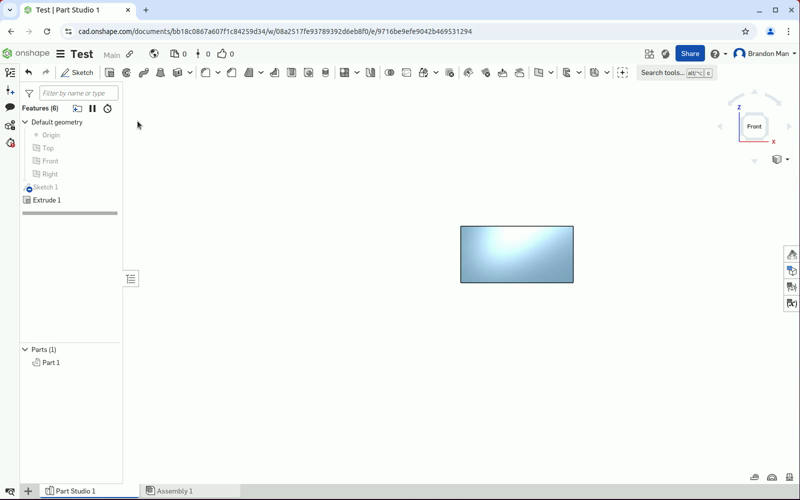
mouse_move(73, 189)
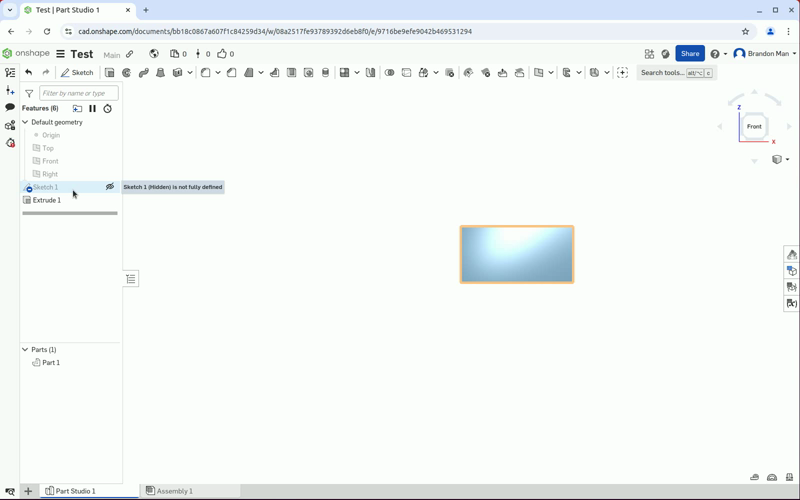
click(73, 189)
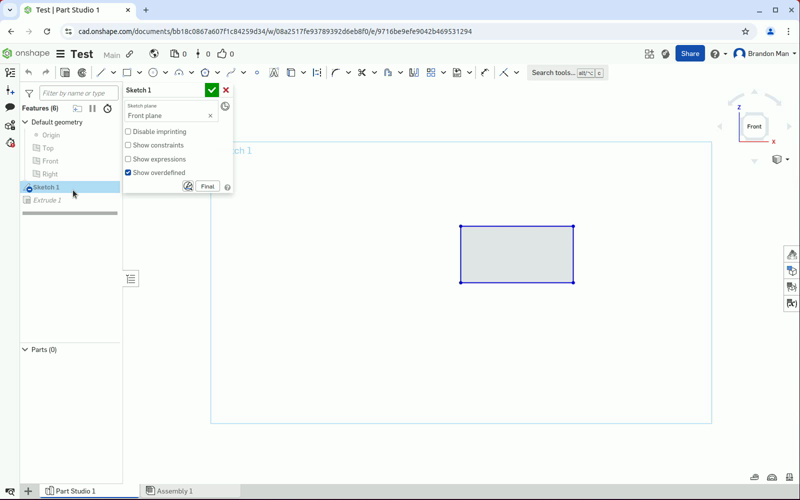
mouse_move(229, 92)
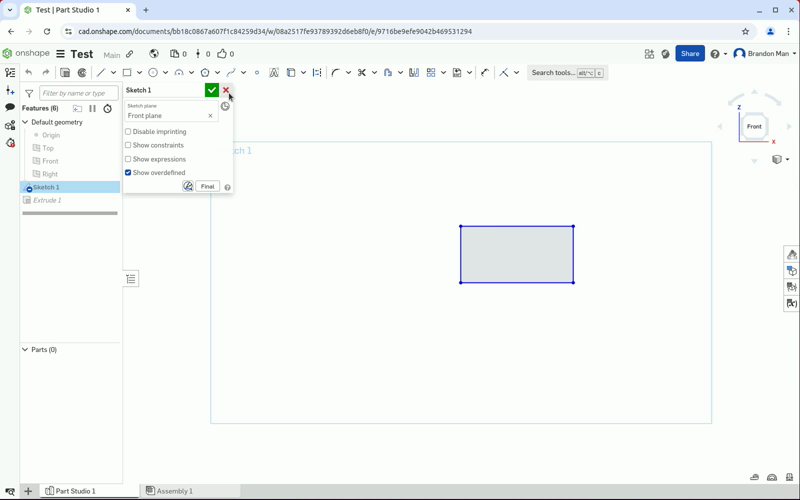
click(229, 92)
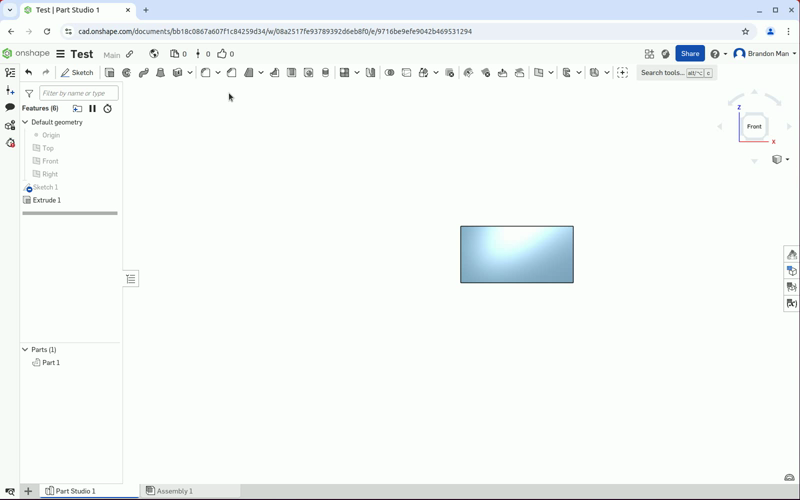
mouse_move(541, 75)
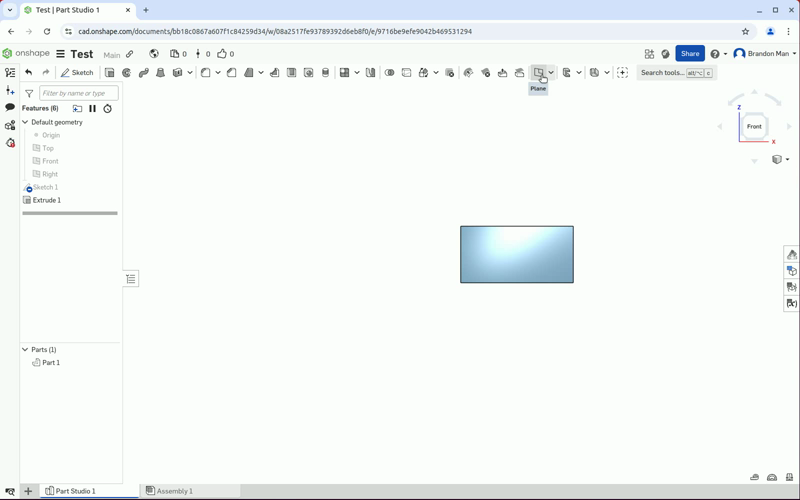
click(541, 75)
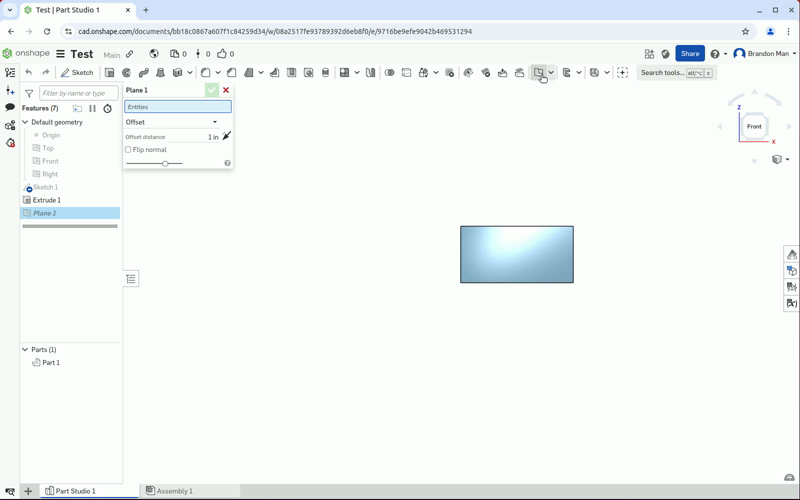
mouse_move(73, 163)
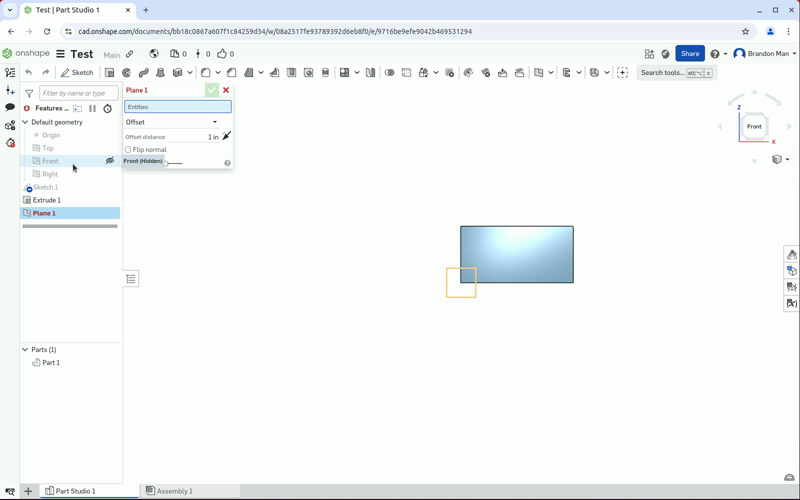
click(73, 163)
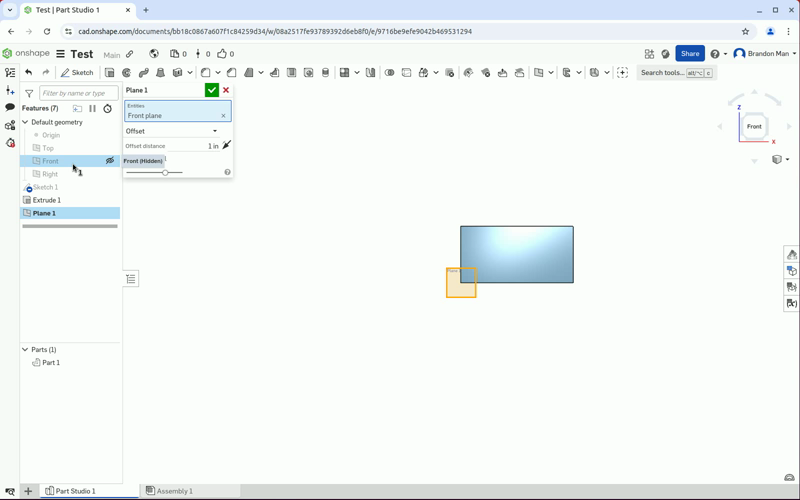
key(tab, 2)
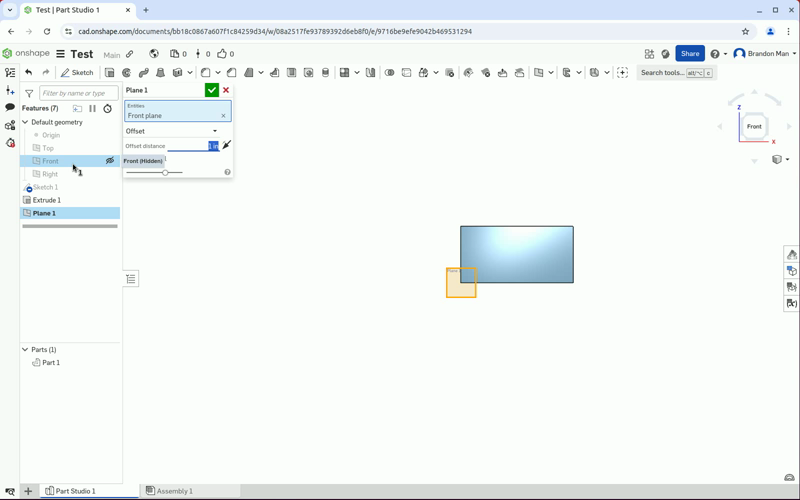
text(2.896)
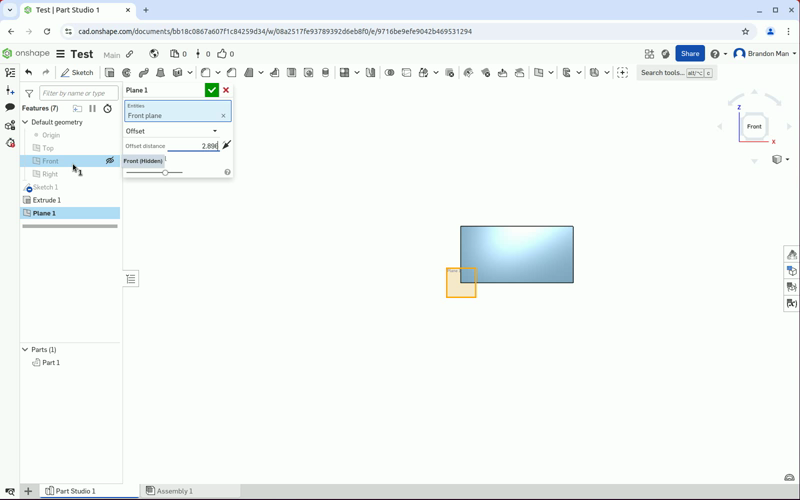
key(enter, 2)
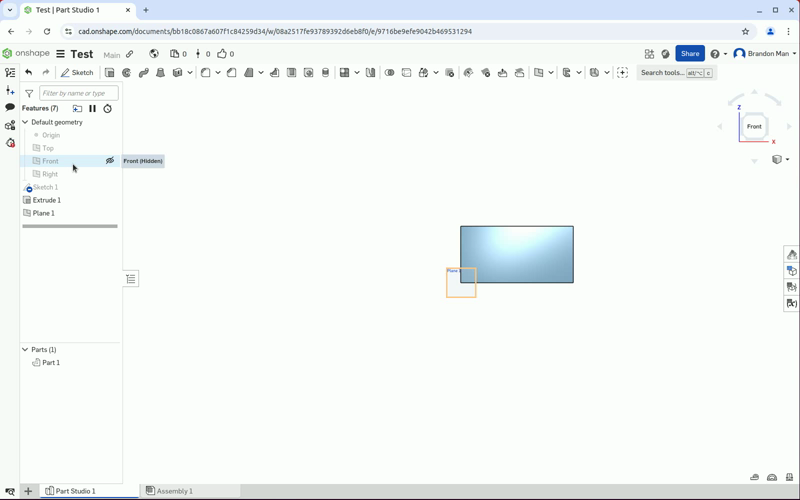
key(shift+s)
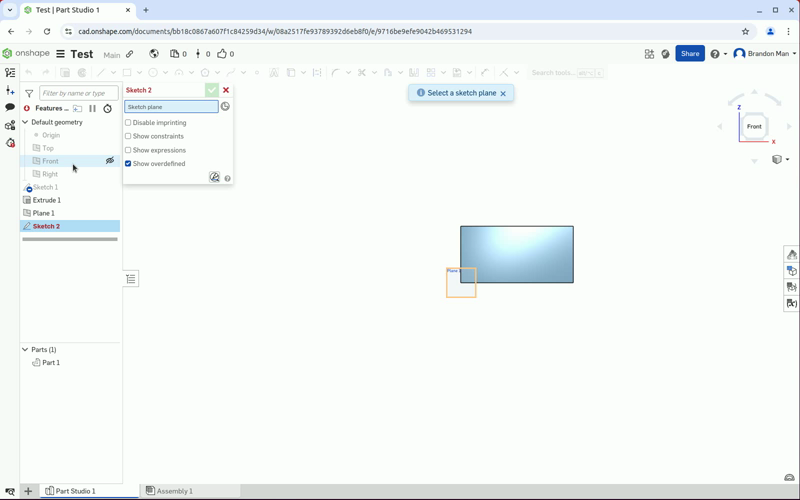
mouse_move(73, 215)
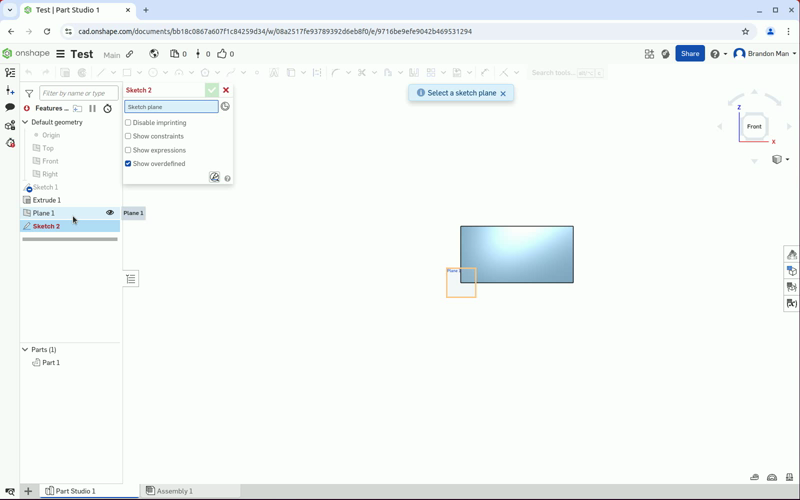
click(73, 215)
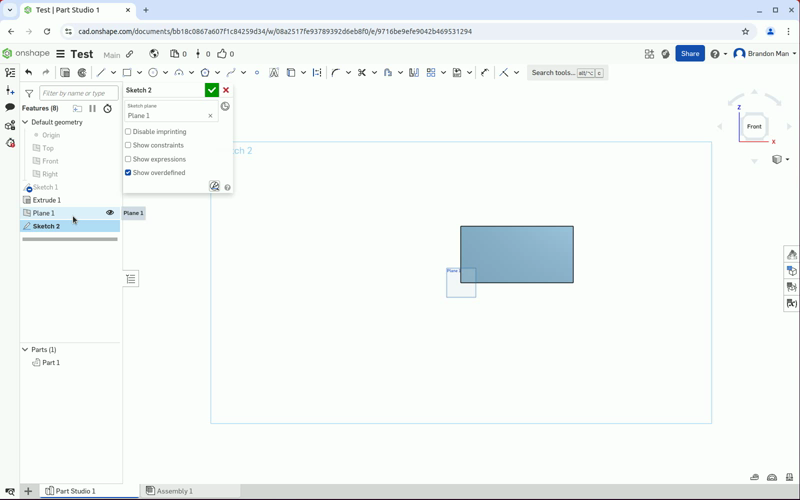
mouse_move(73, 352)
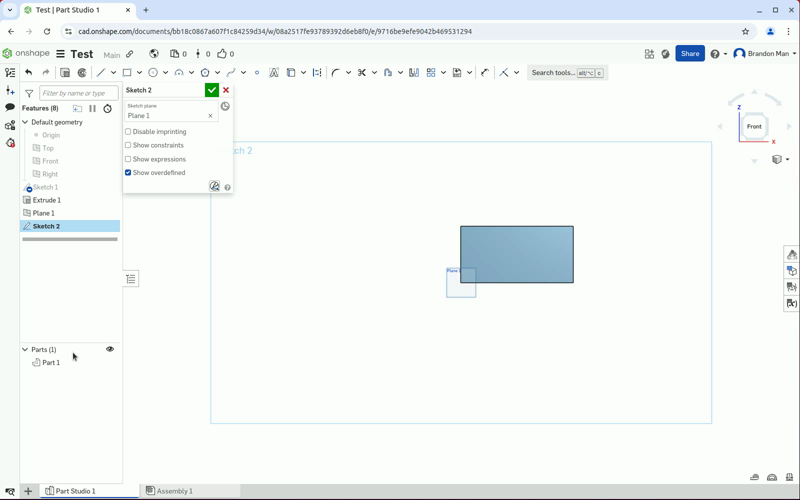
key(y)
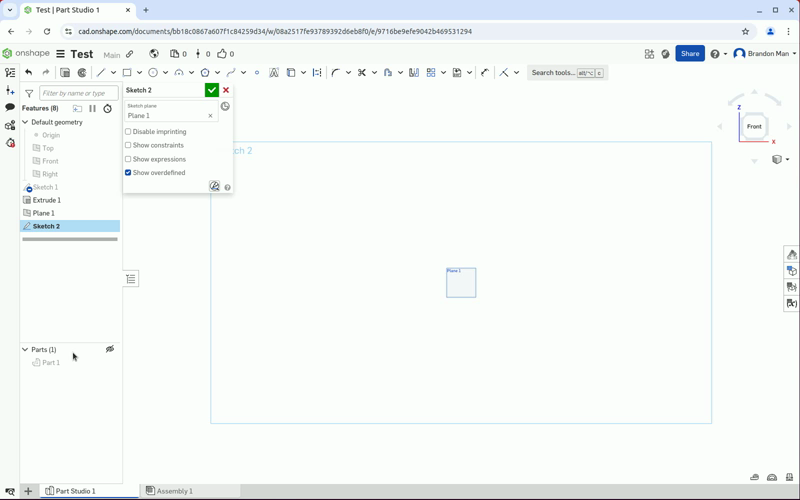
key(l)
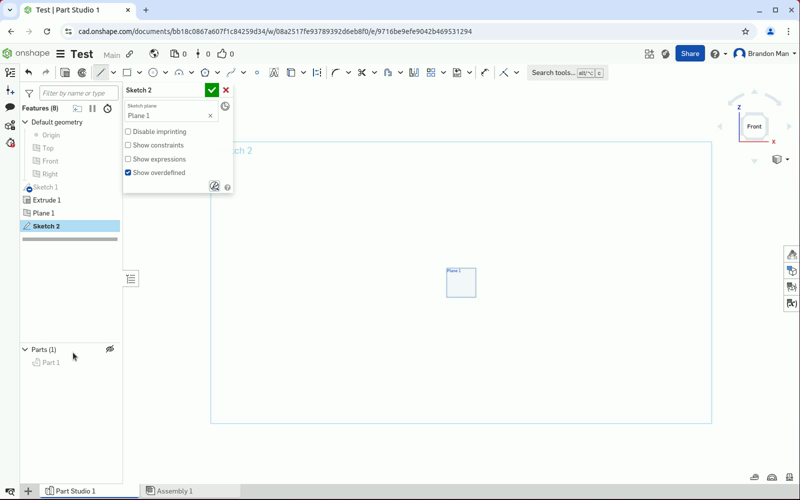
key_down(shift)
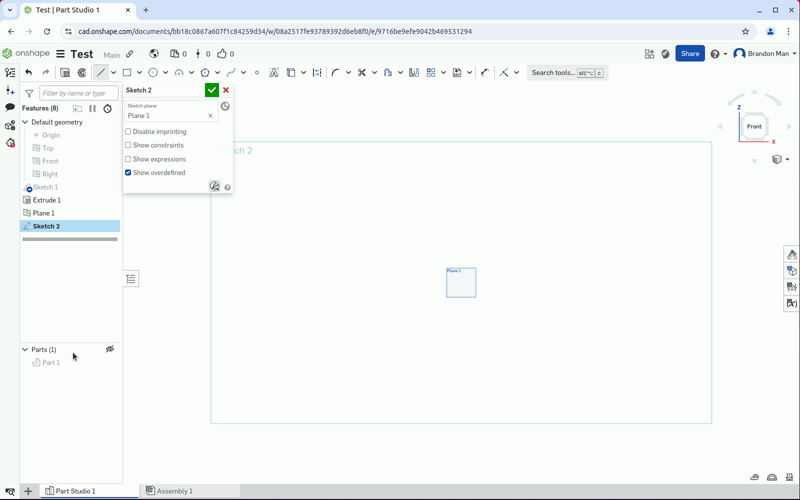
mouse_move(551, 254)
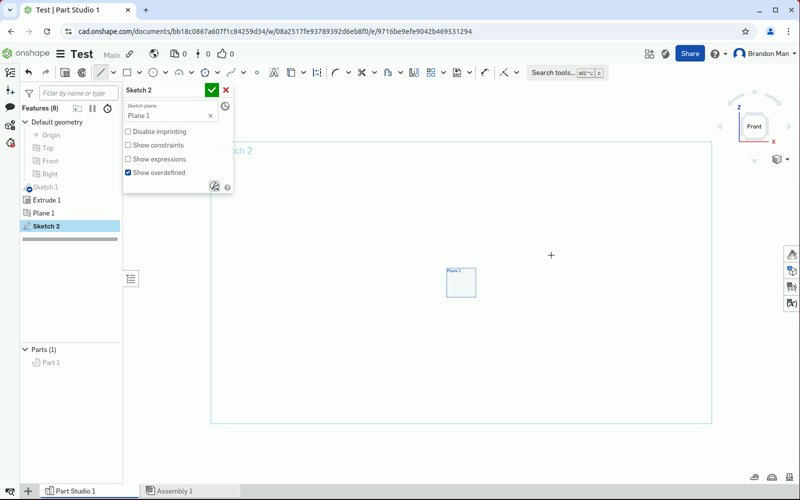
click(551, 254)
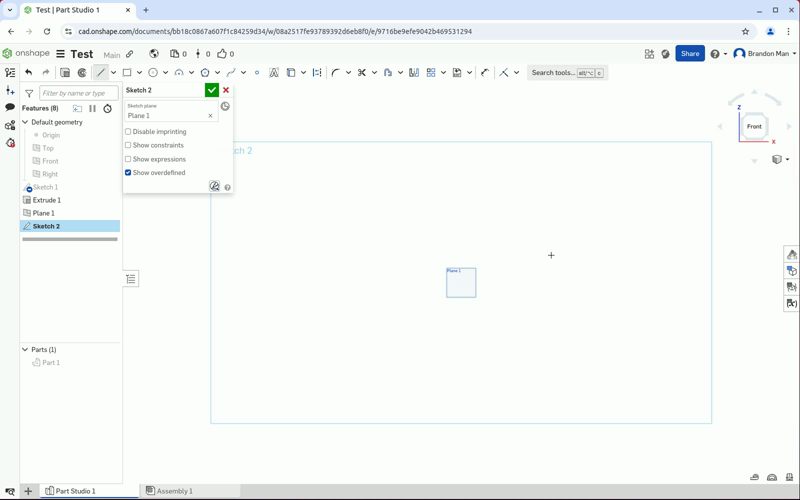
key_up(shift)
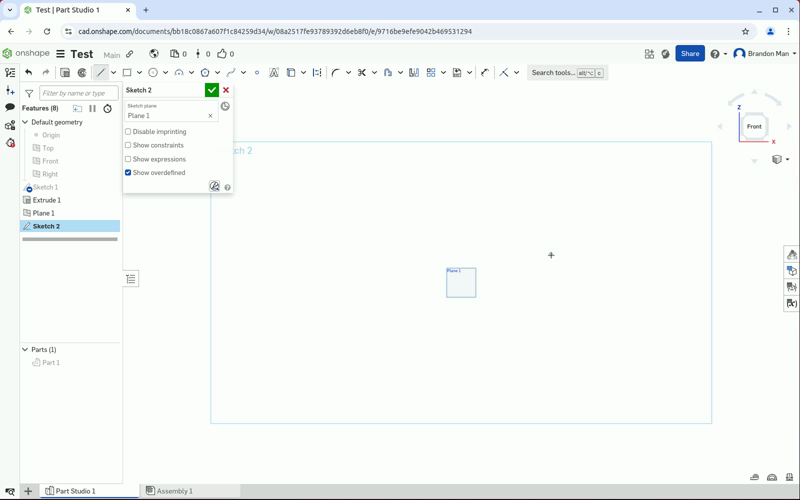
key_down(shift)
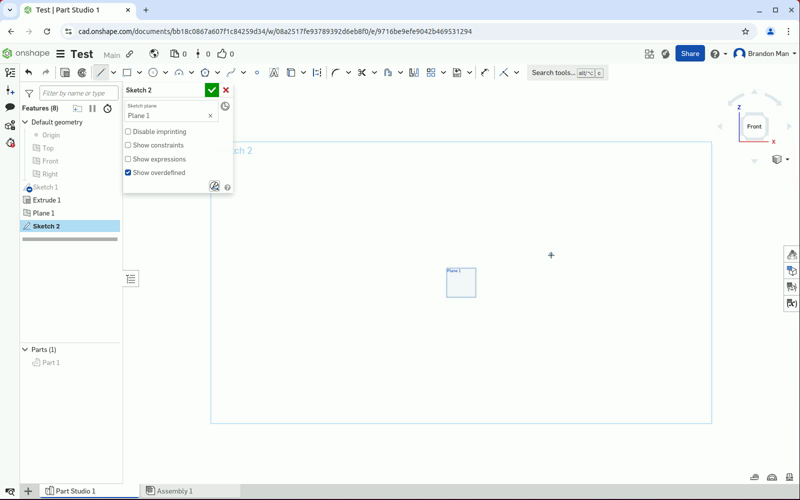
mouse_move(581, 254)
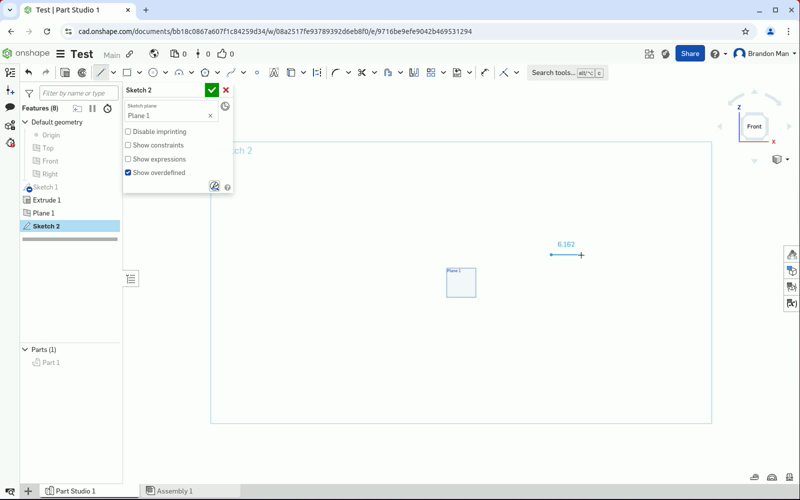
mouse_move(574, 254)
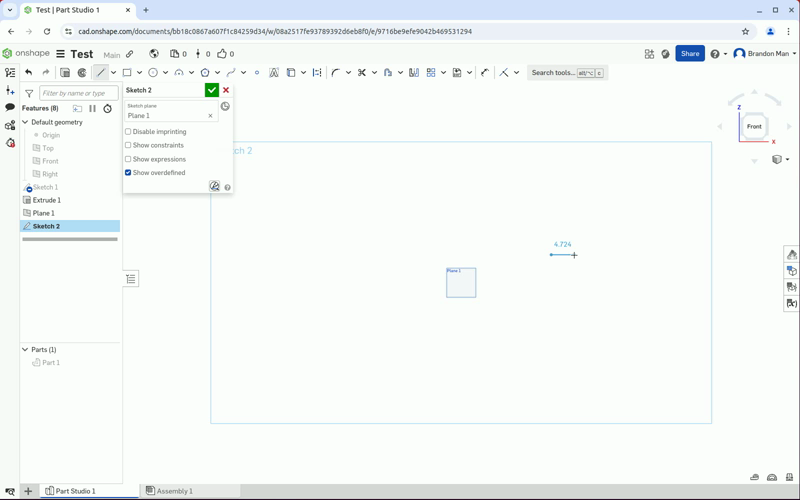
click(574, 254)
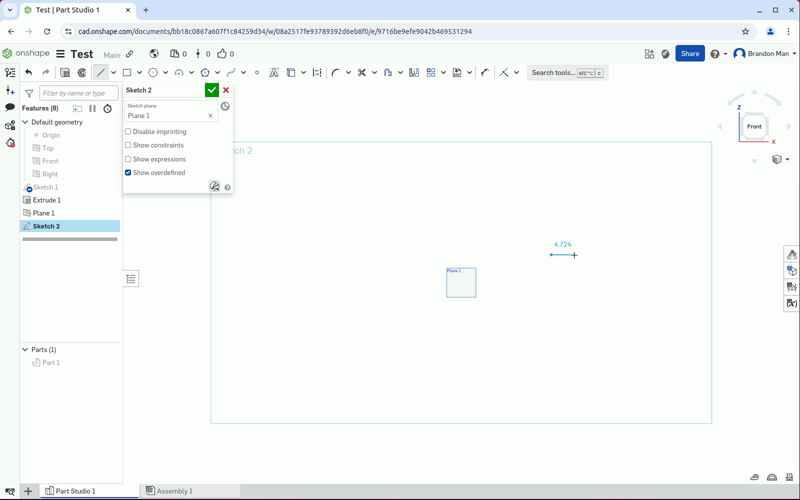
key_up(shift)
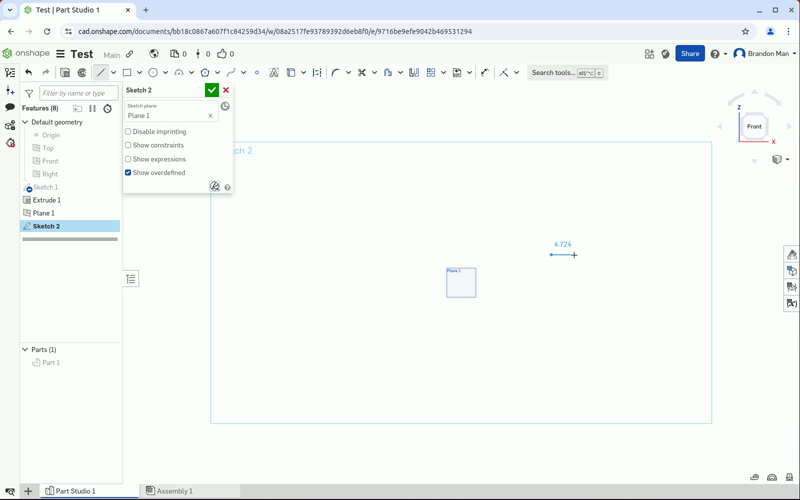
key(esc)
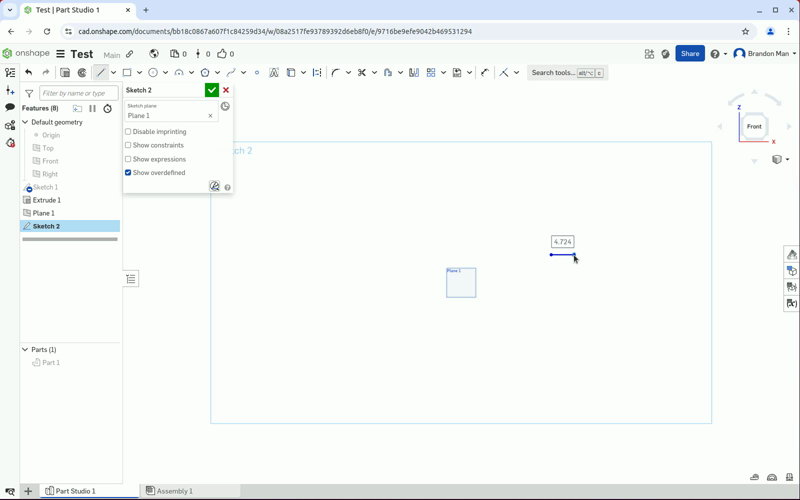
key(a)
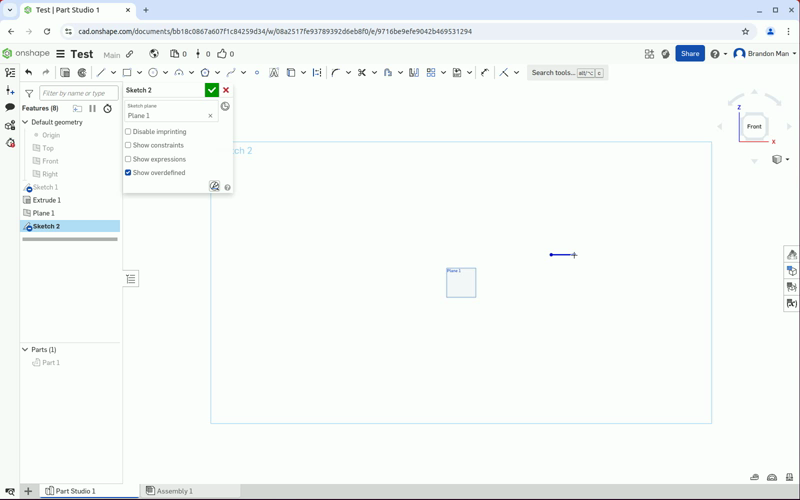
mouse_move(574, 254)
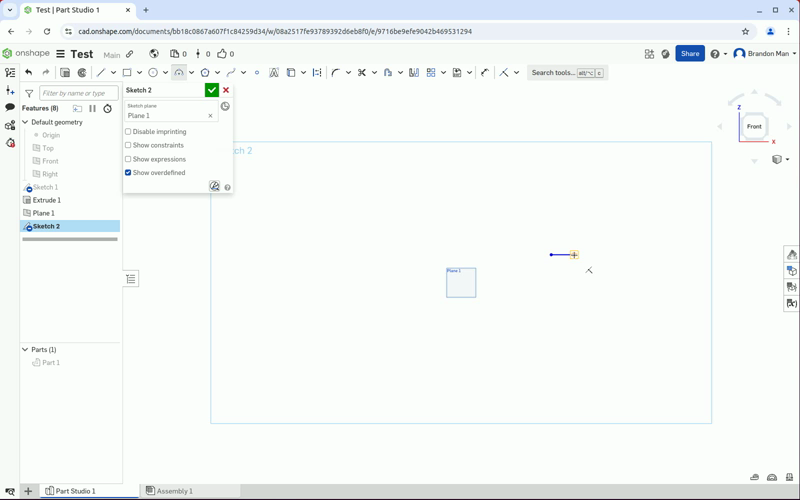
click(574, 254)
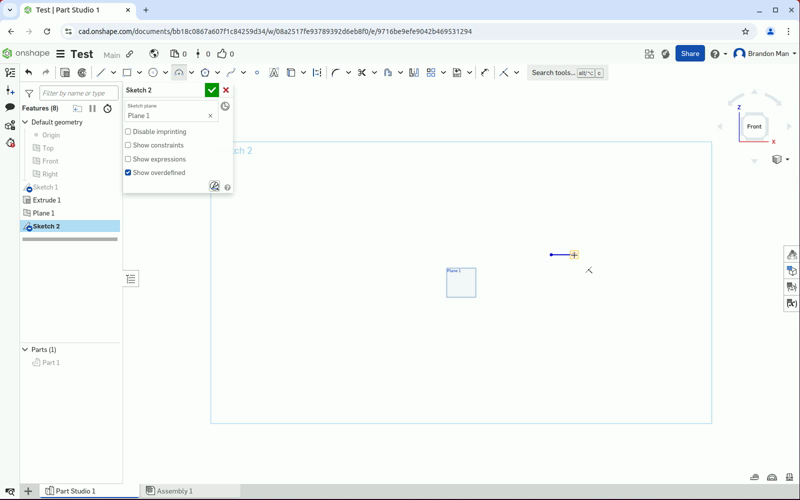
mouse_move(551, 254)
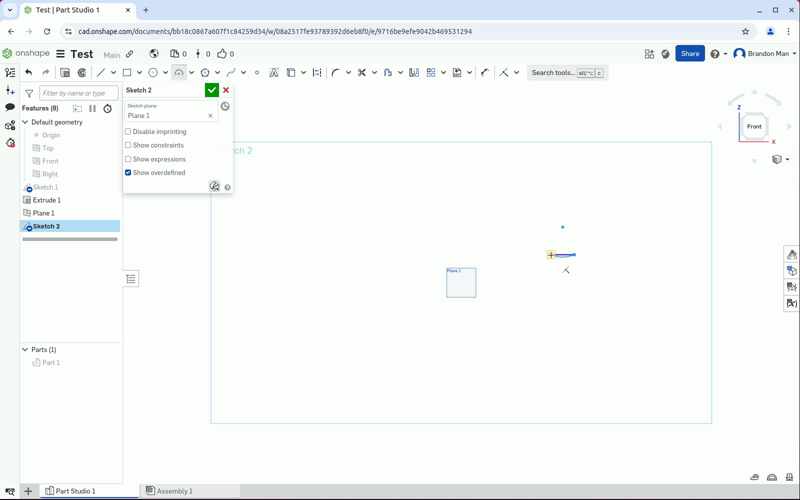
click(551, 254)
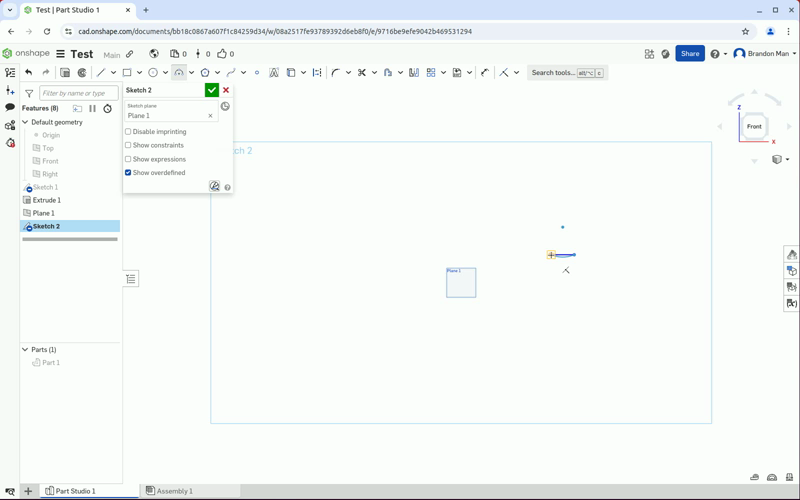
key_down(shift)
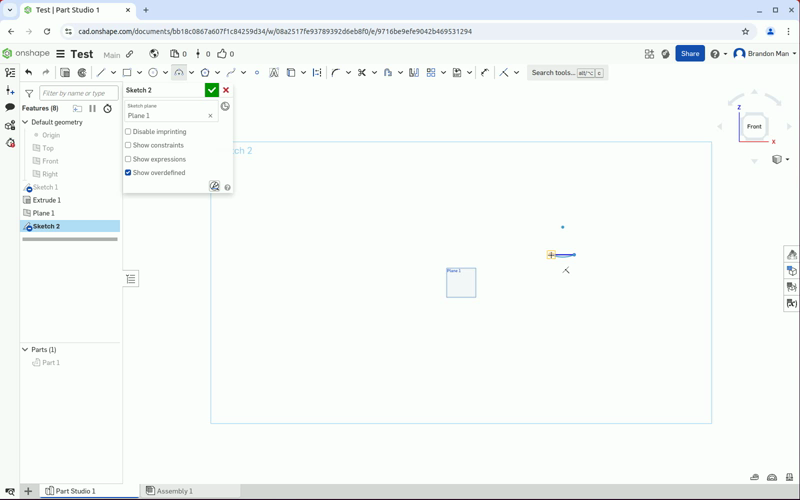
mouse_move(562, 243)
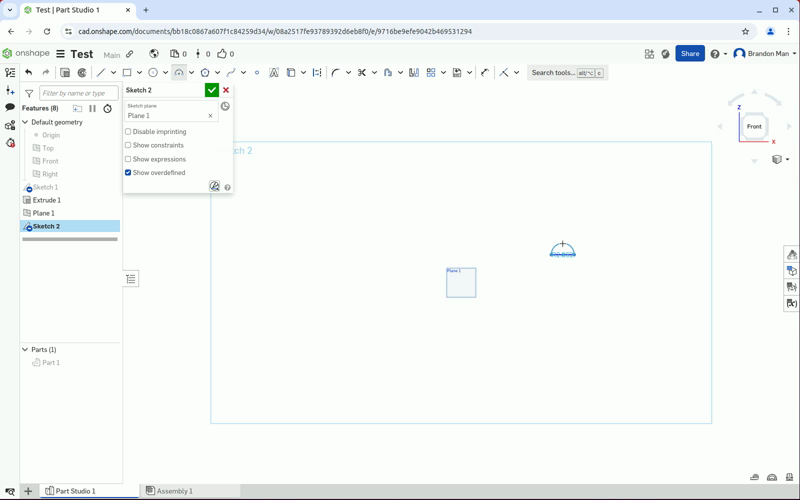
click(562, 243)
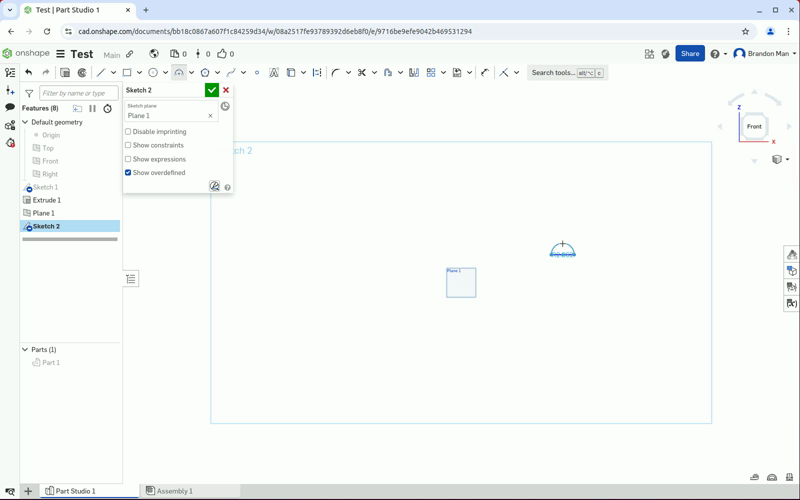
key_up(shift)
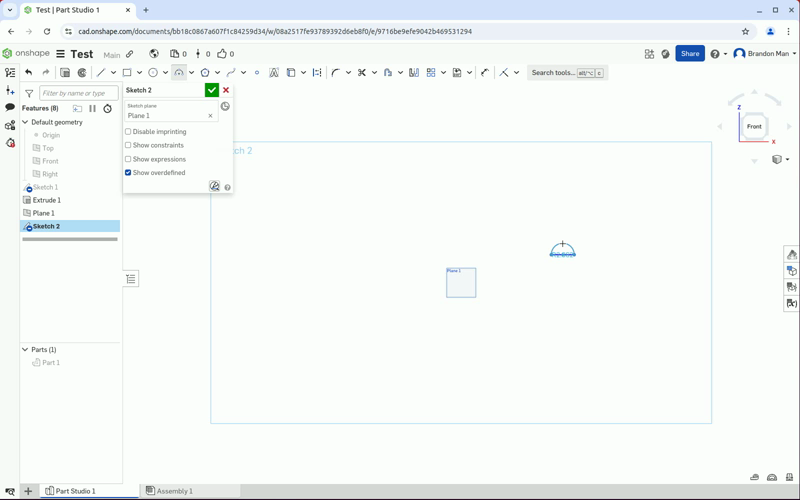
key(esc)
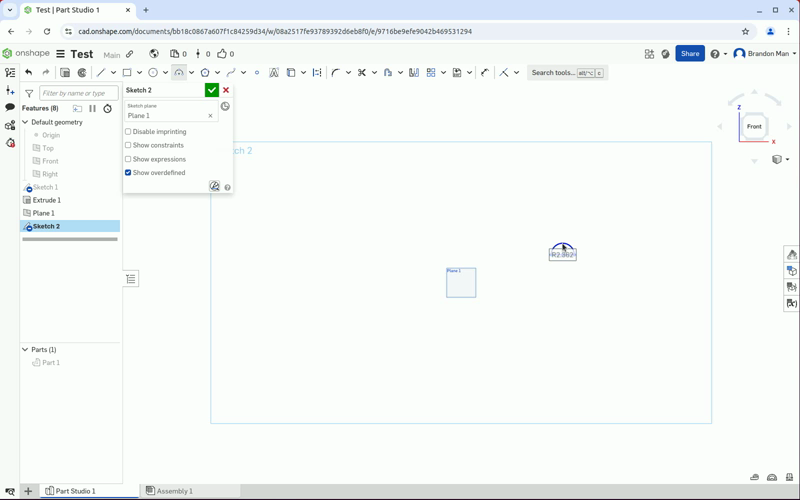
mouse_move(551, 252)
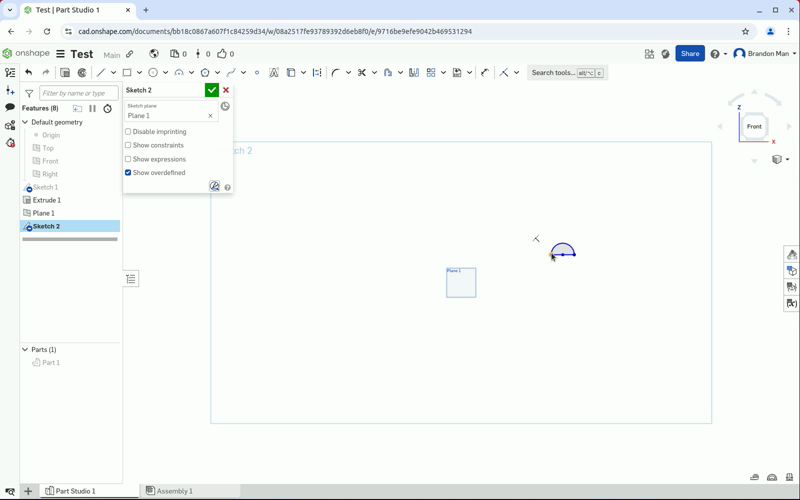
scroll(6)
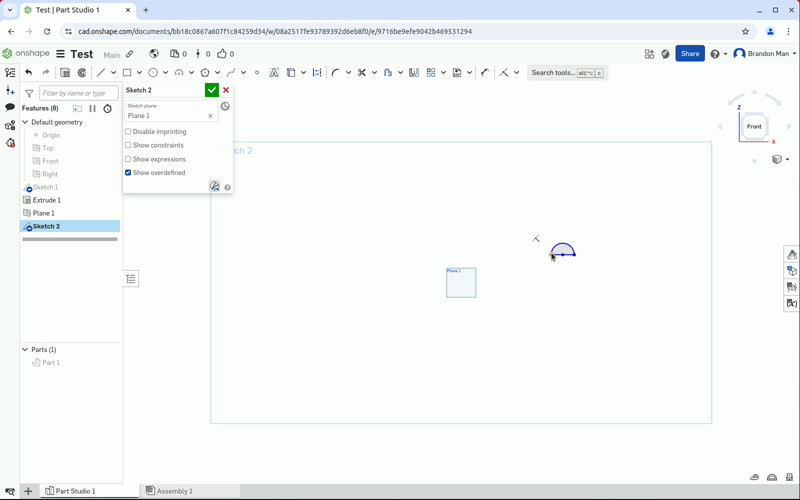
scroll(6)
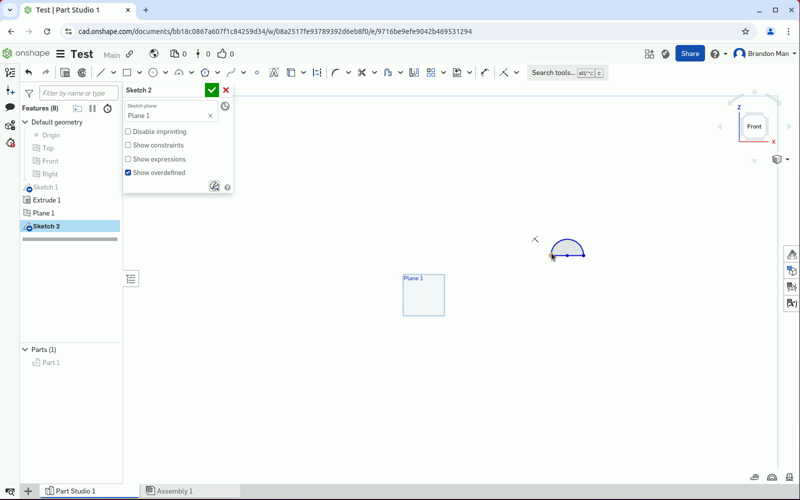
scroll(6)
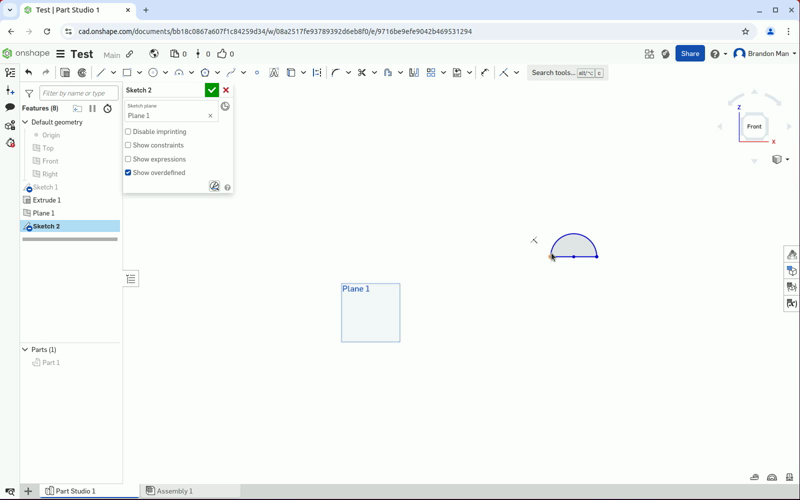
scroll(6)
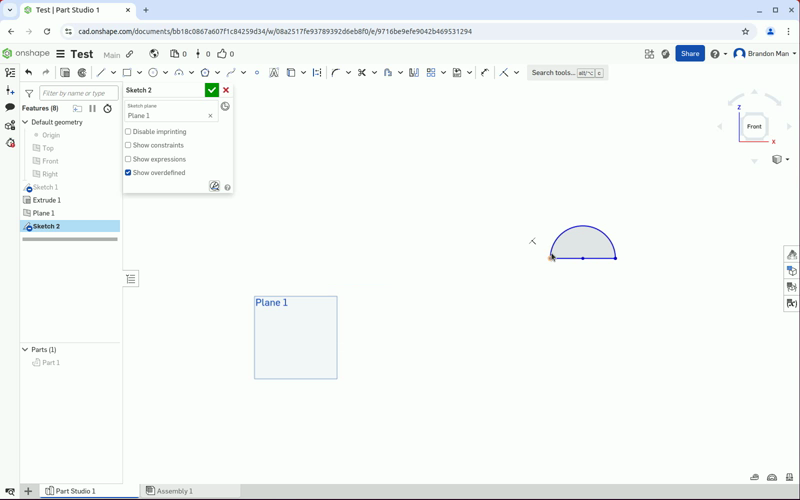
scroll(6)
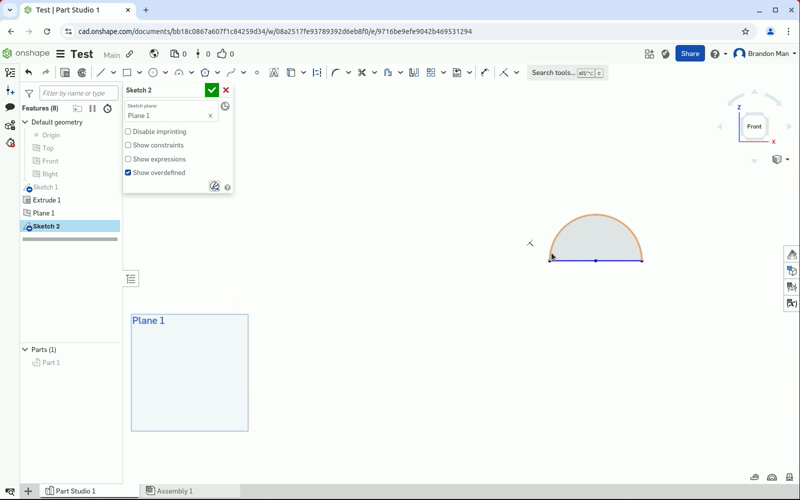
scroll(6)
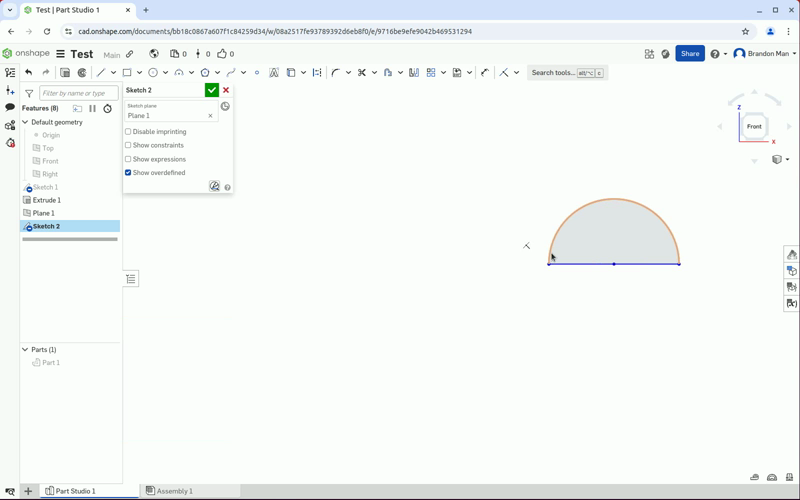
scroll(6)
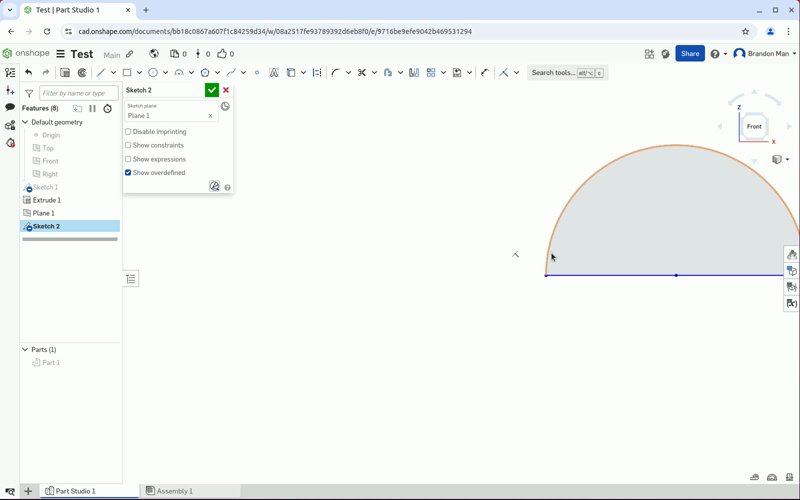
click(551, 252)
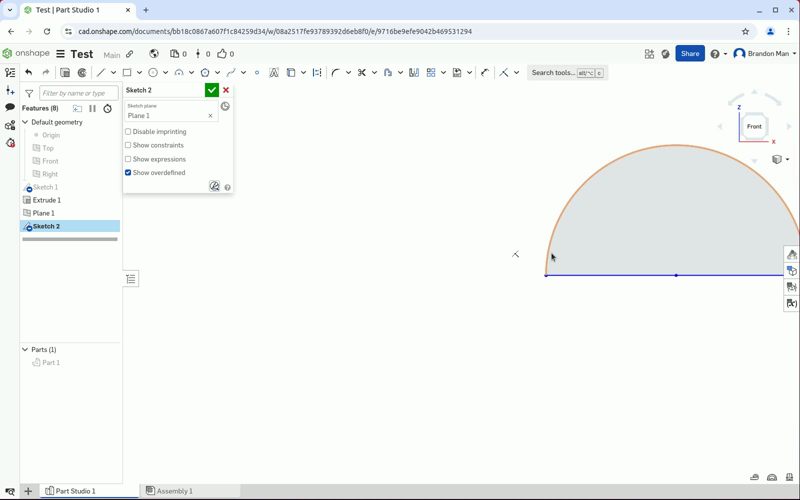
scroll(-6)
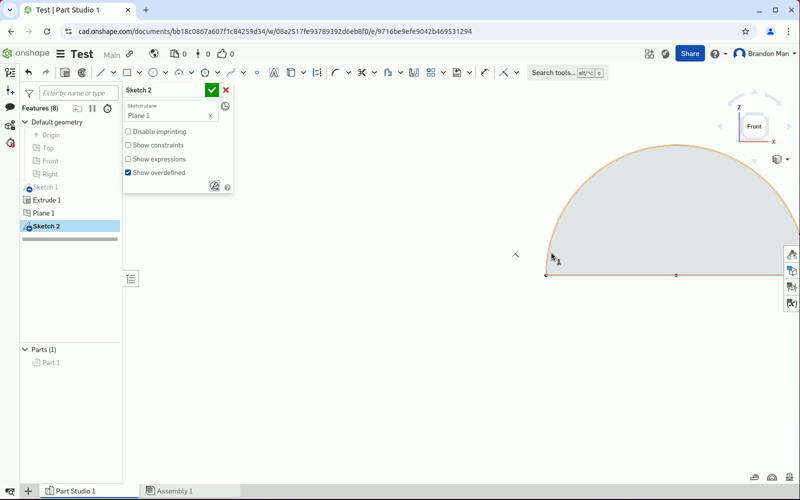
scroll(-6)
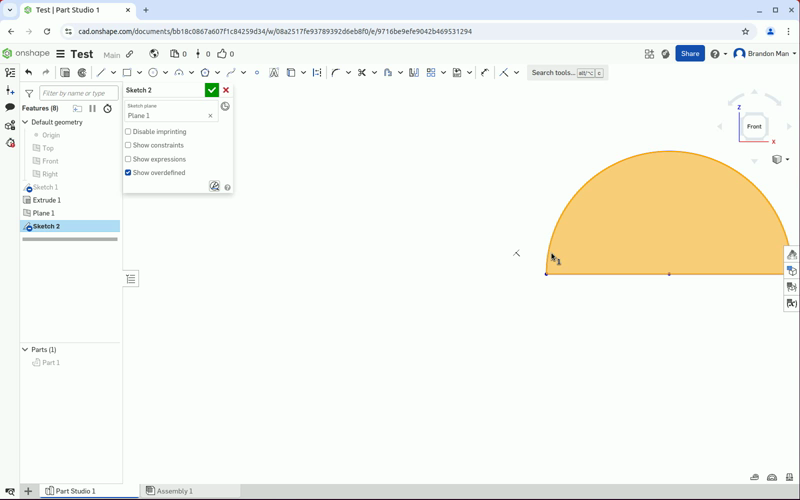
scroll(-6)
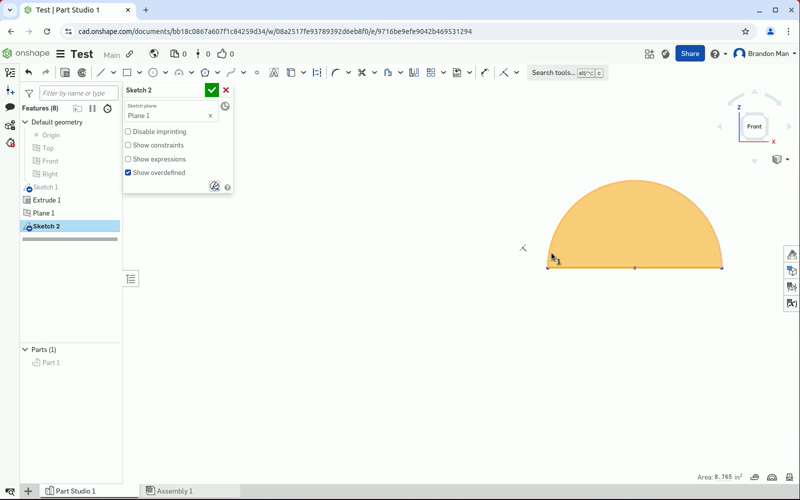
scroll(-6)
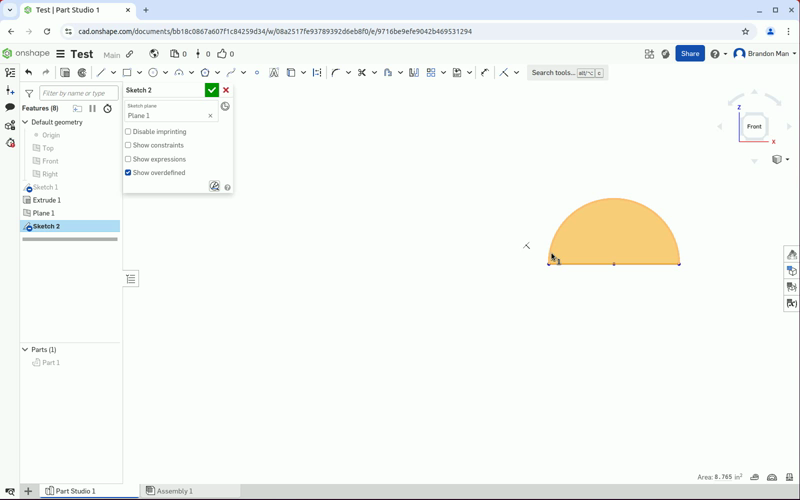
scroll(-6)
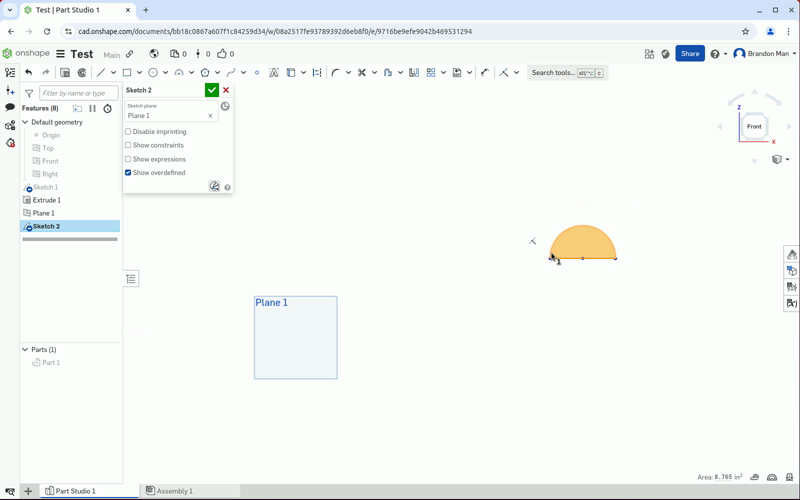
scroll(-6)
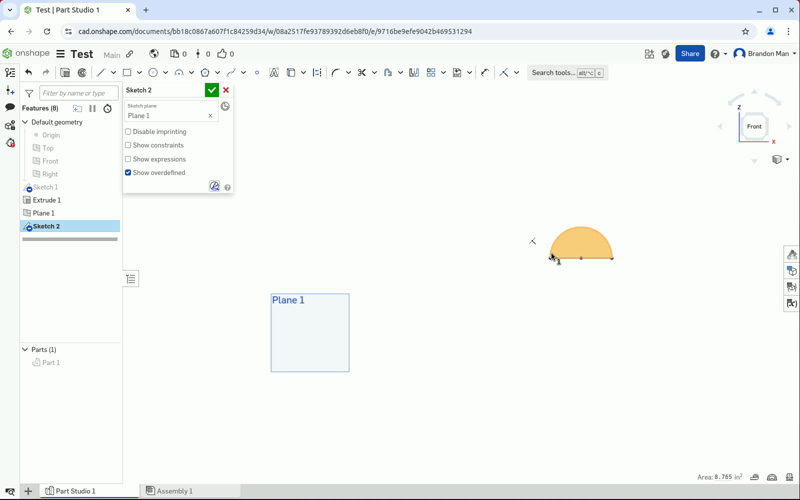
scroll(-6)
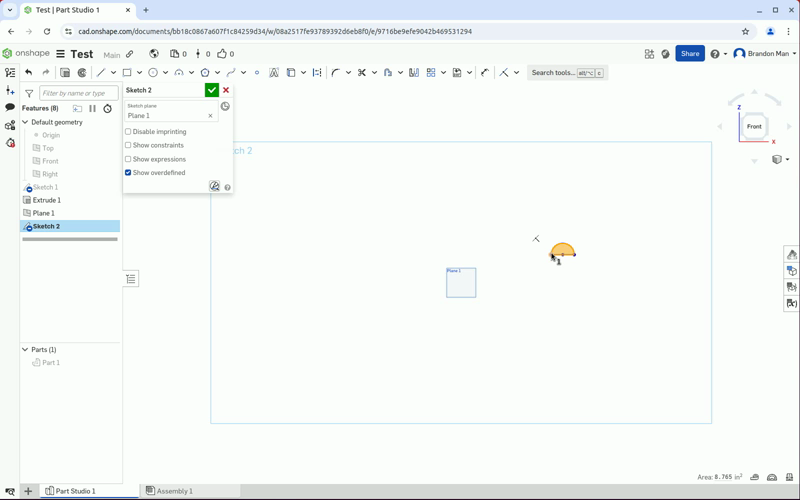
mouse_move(73, 352)
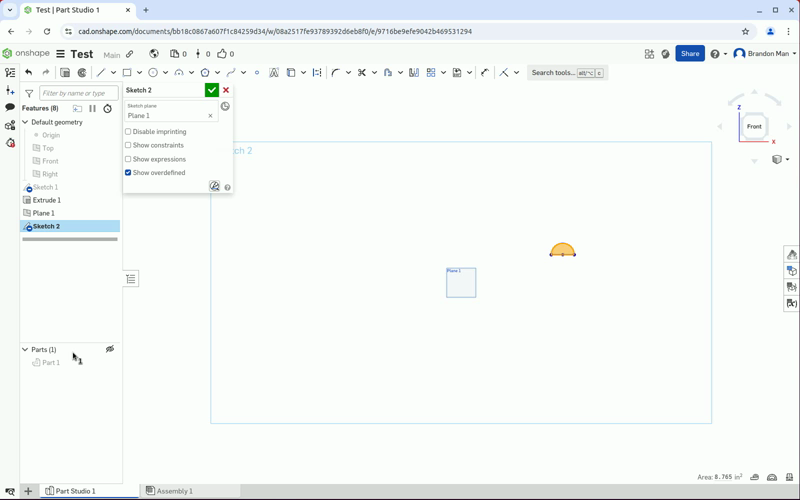
key(shift+y)
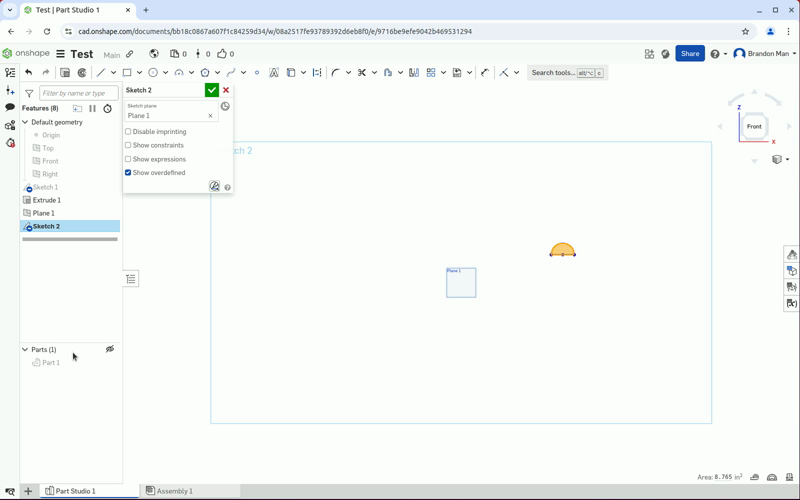
key(shift+e)
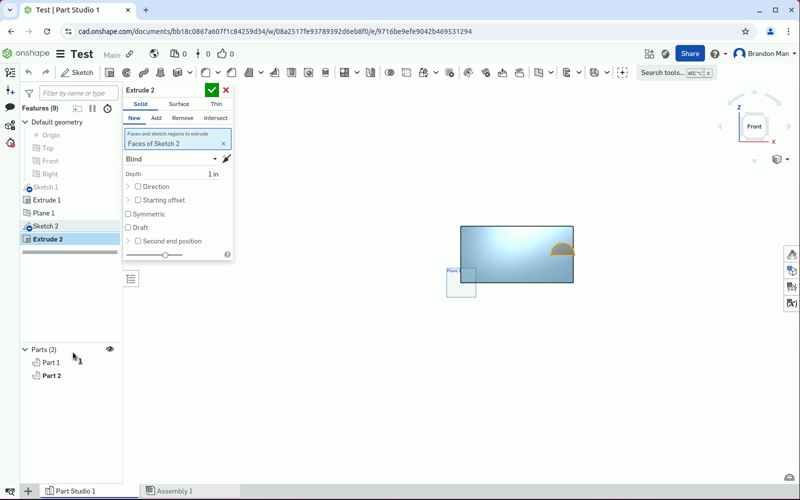
mouse_move(143, 106)
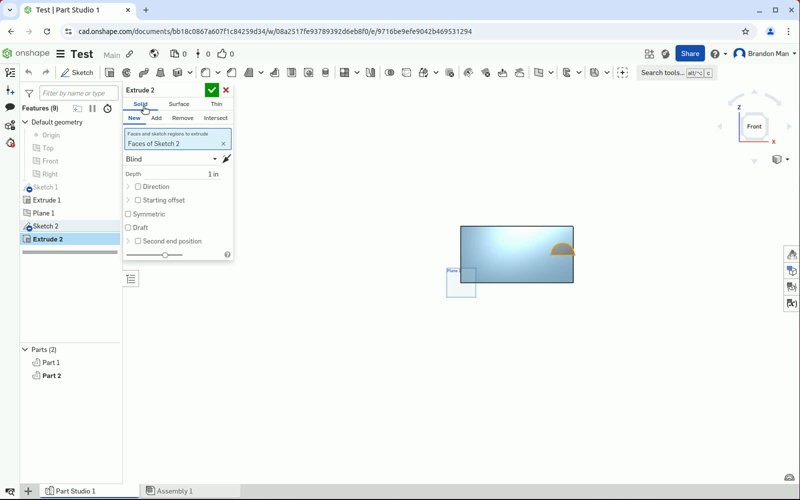
click(143, 106)
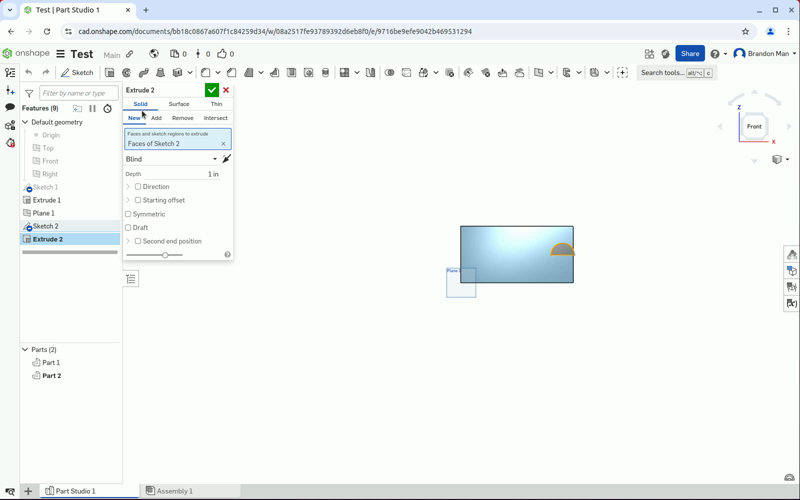
mouse_move(137, 120)
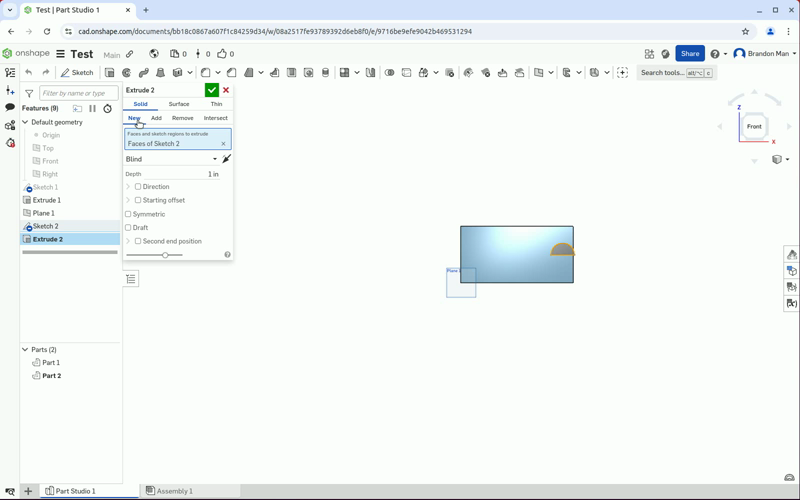
click(137, 120)
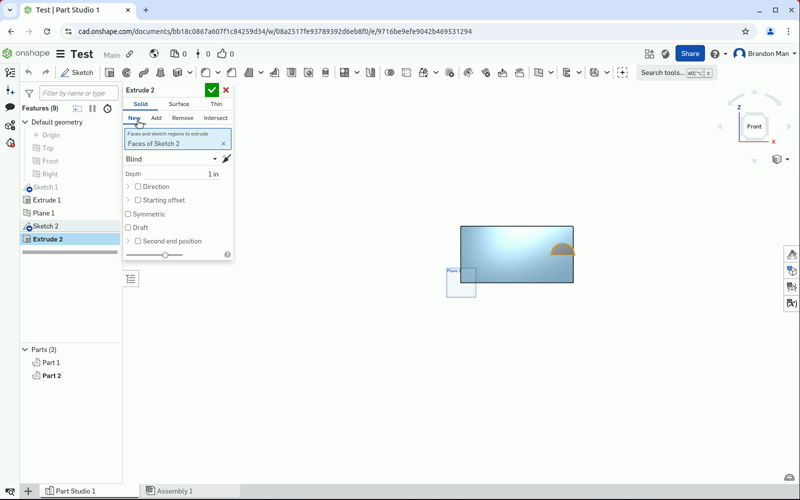
key(tab, 4)
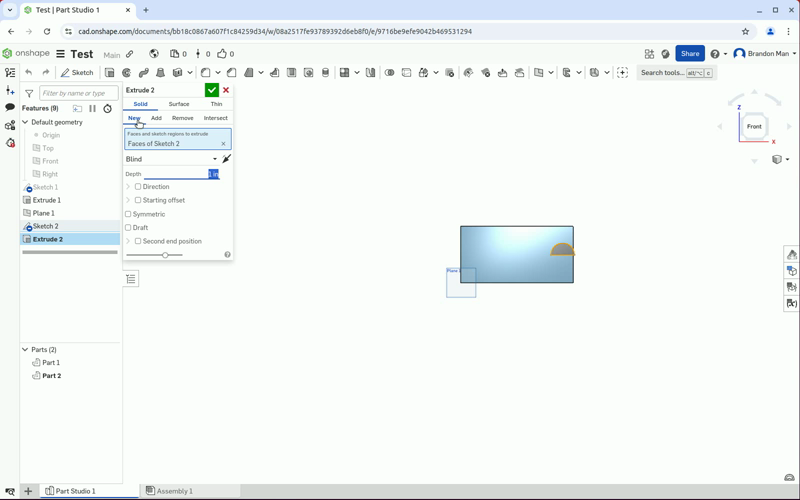
text(1.204)
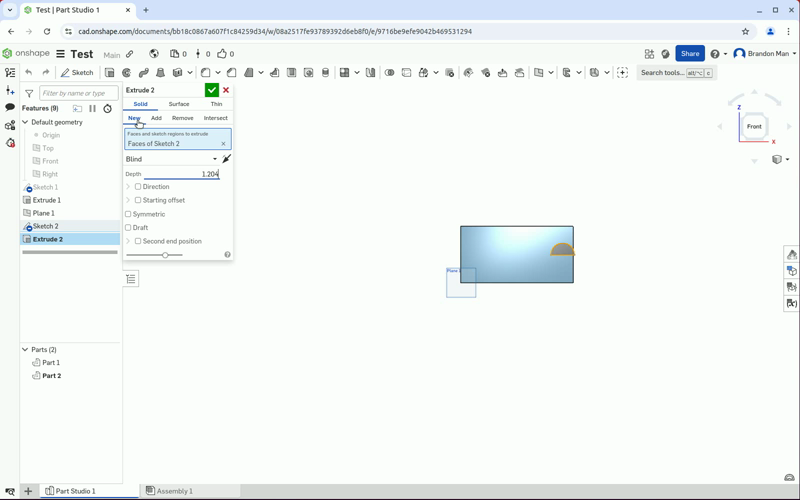
key(enter)
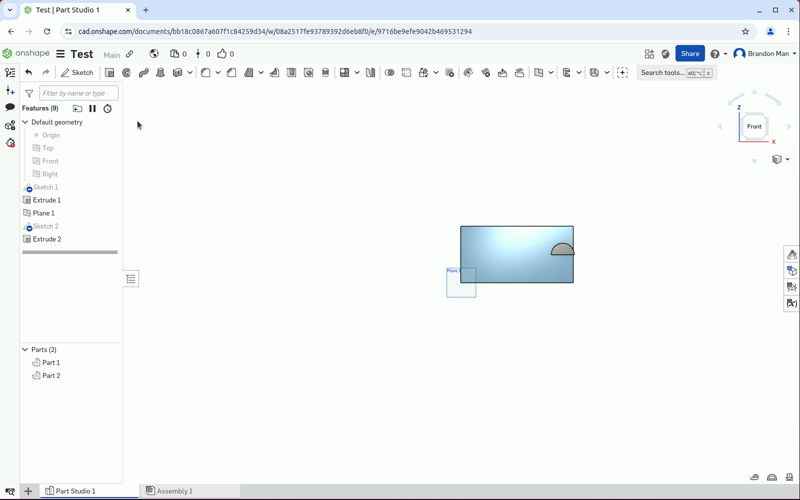
key(shift+h)
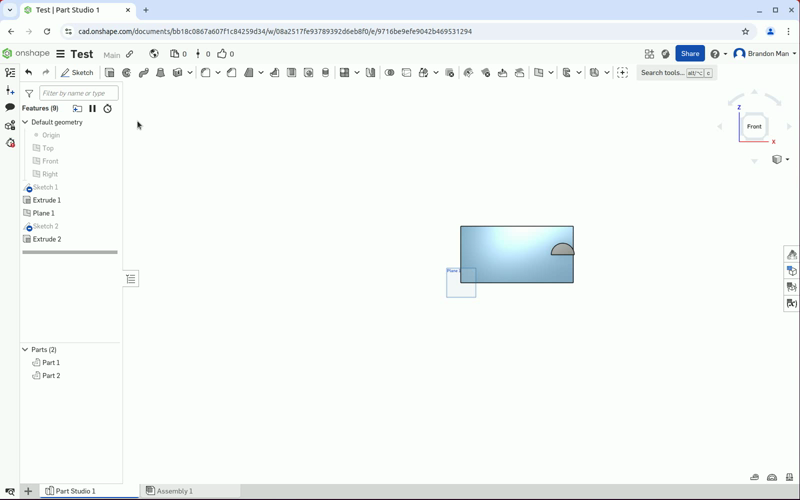
key(shift+h)
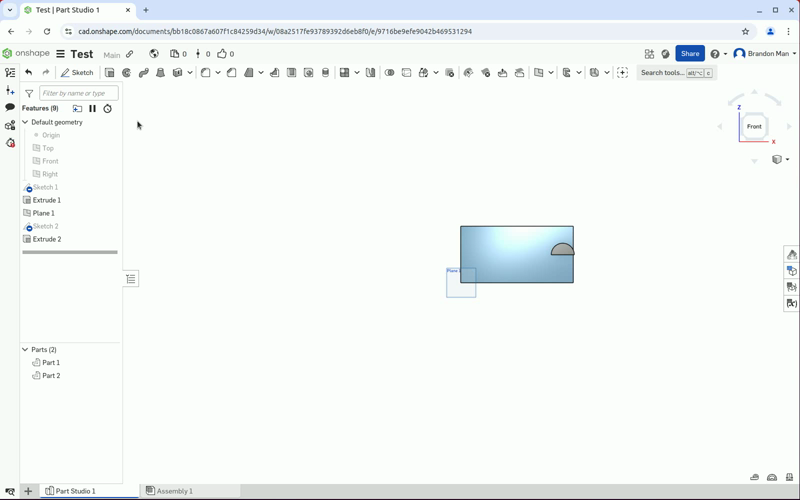
mouse_move(73, 189)
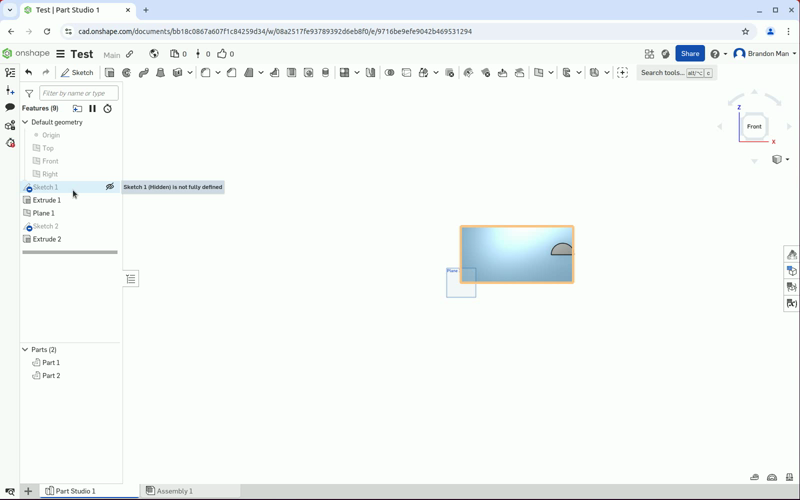
click(73, 189)
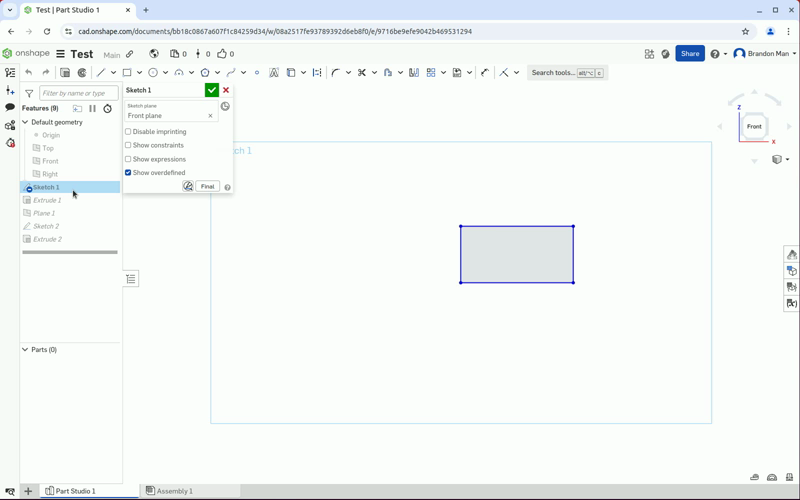
mouse_move(229, 92)
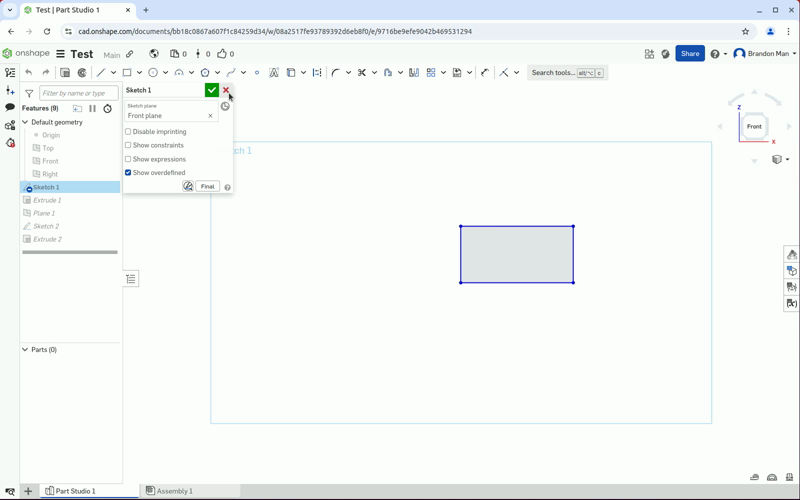
click(229, 92)
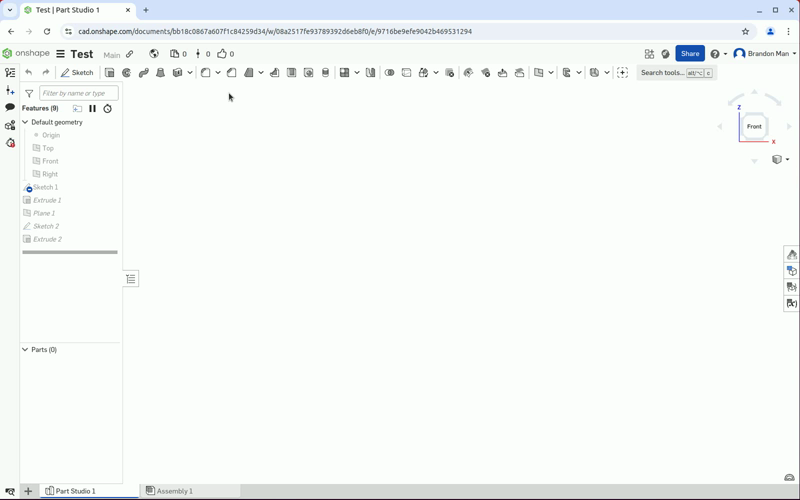
key(shift+s)
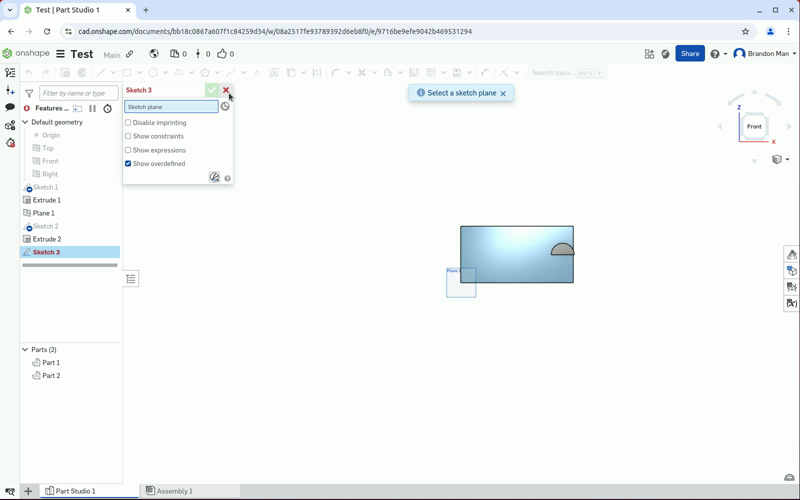
mouse_move(73, 215)
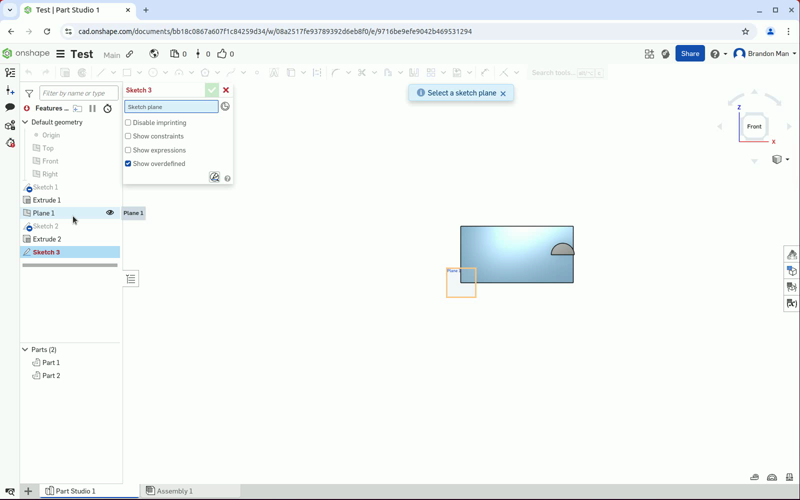
click(73, 215)
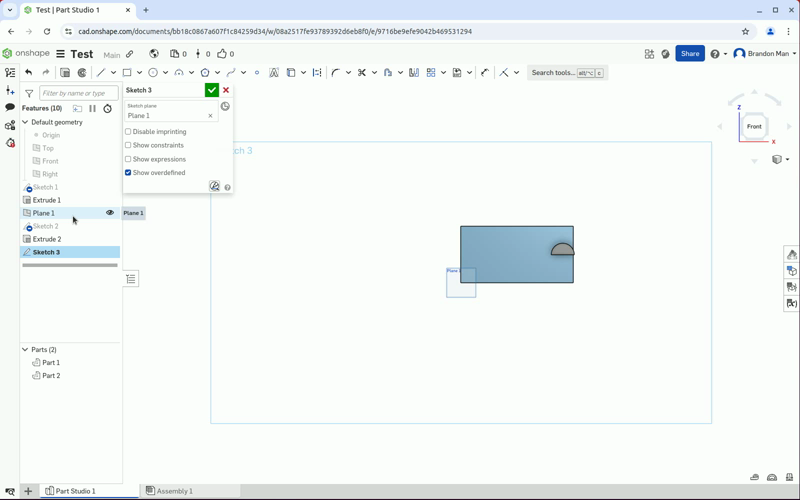
mouse_move(73, 352)
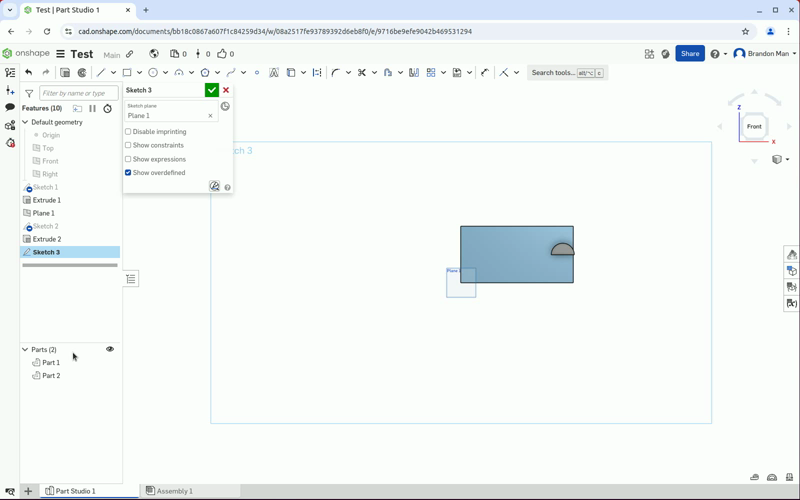
key(y)
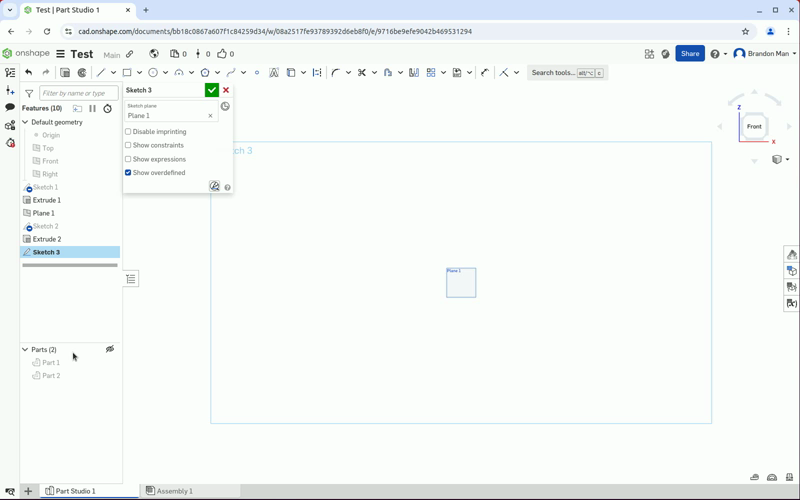
key(l)
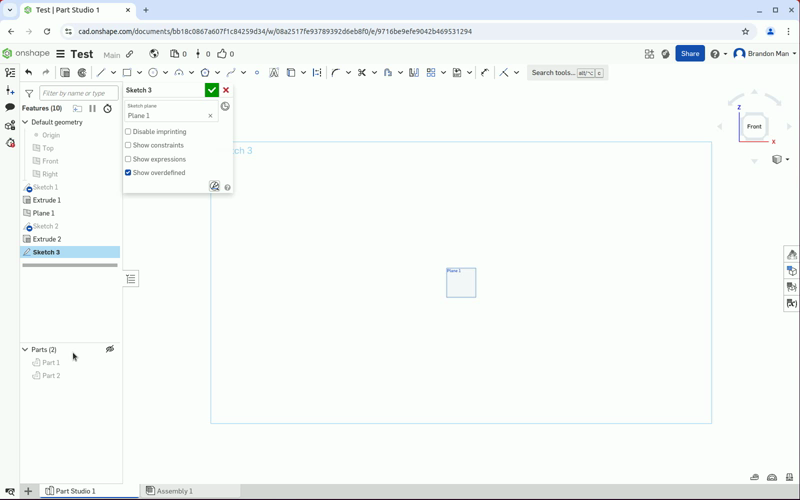
key_down(shift)
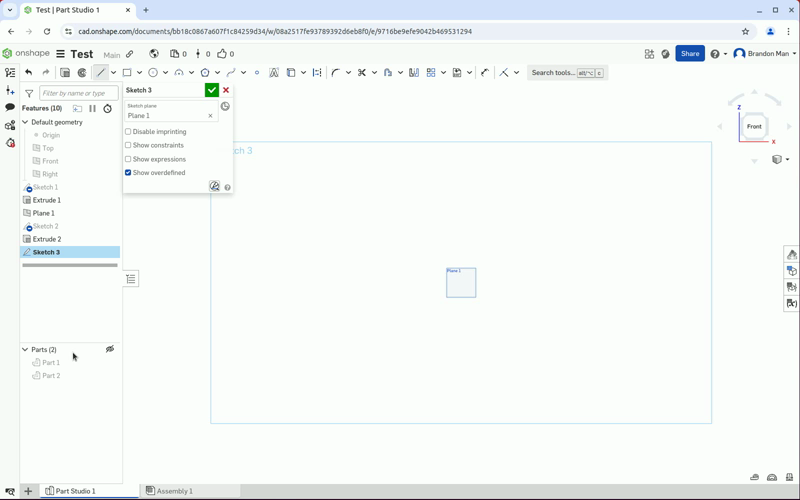
mouse_move(460, 254)
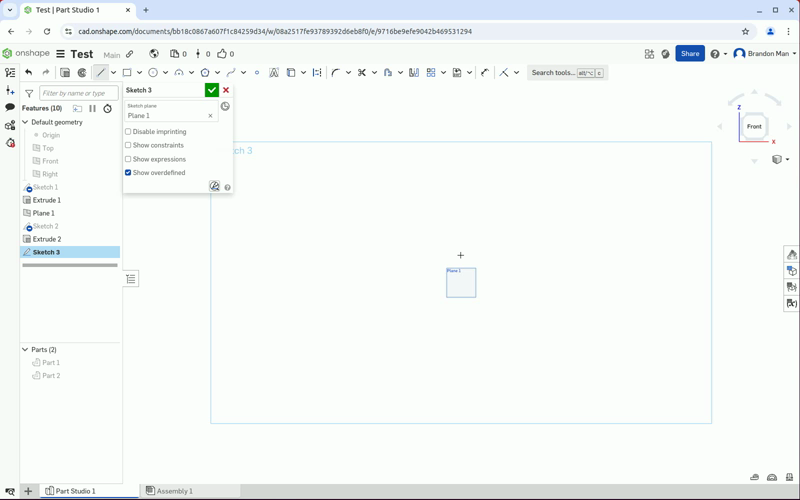
click(460, 254)
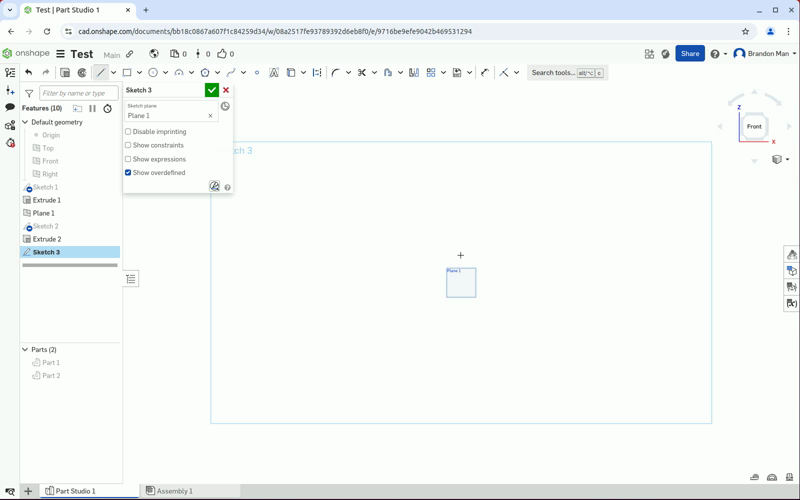
key_up(shift)
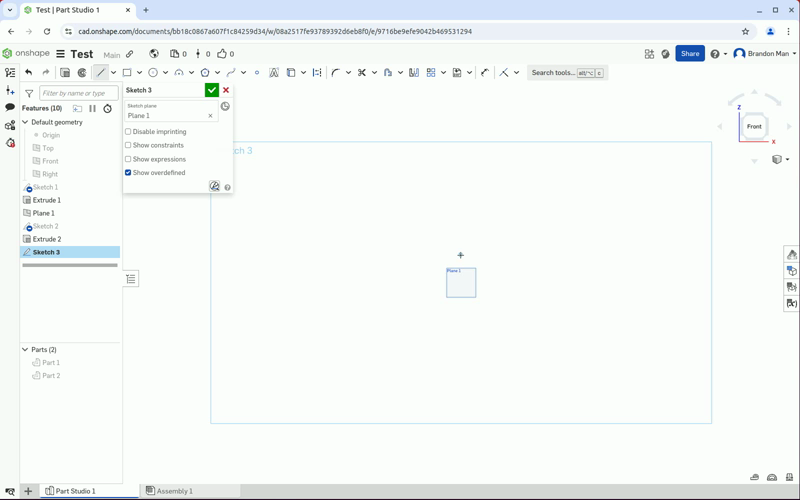
key_down(shift)
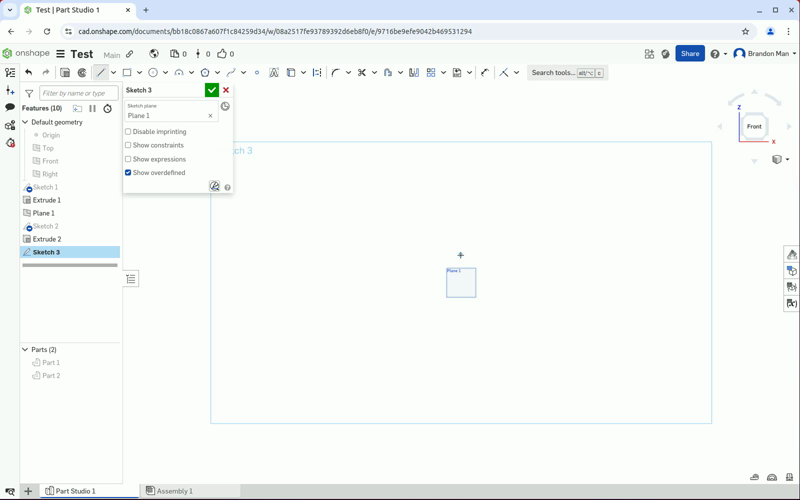
mouse_move(490, 254)
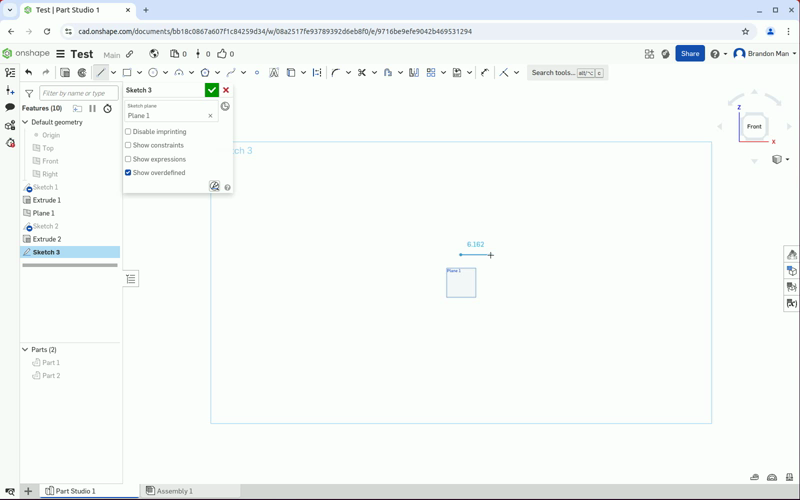
mouse_move(483, 254)
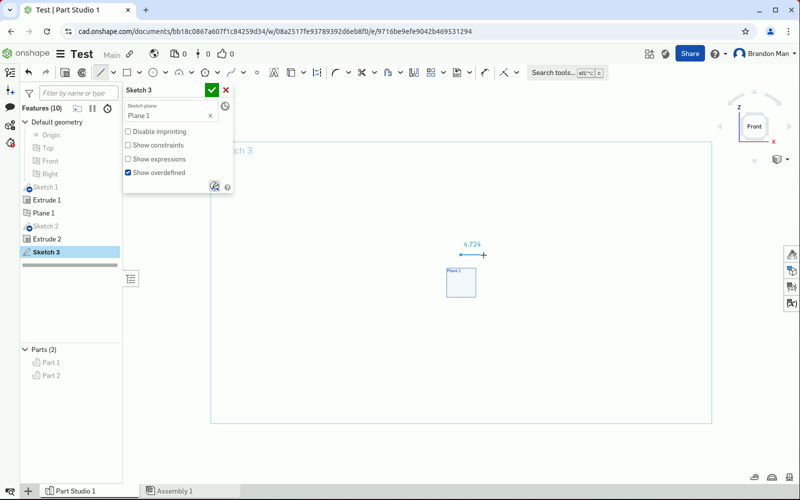
click(483, 254)
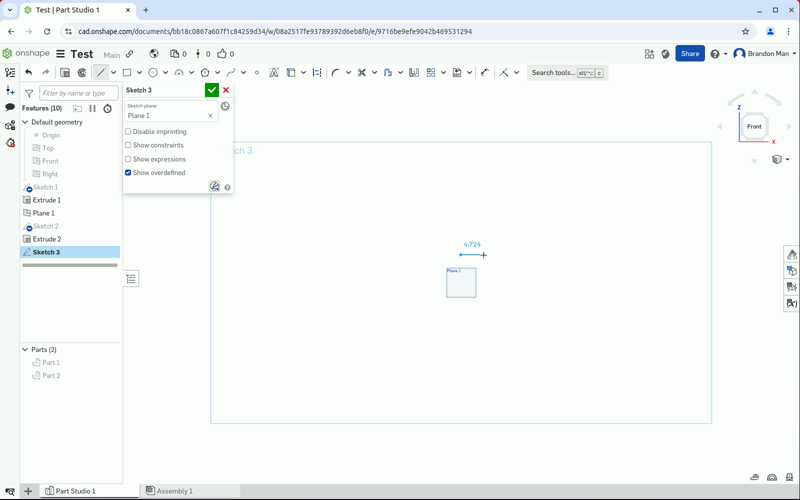
key_up(shift)
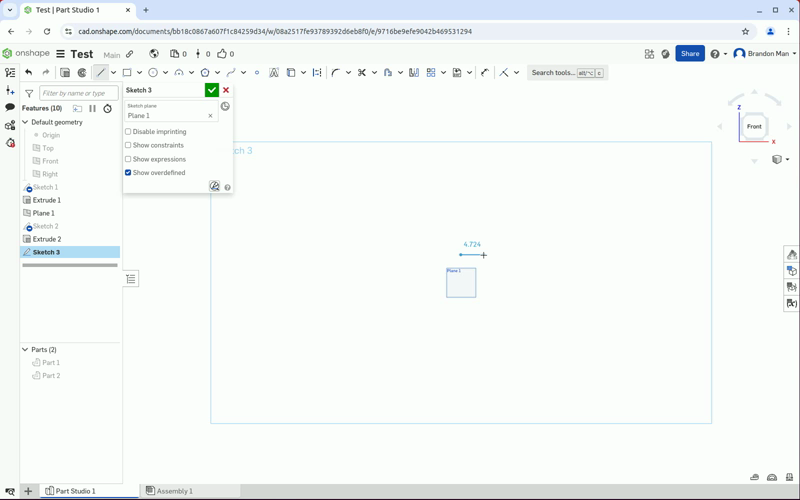
key(esc)
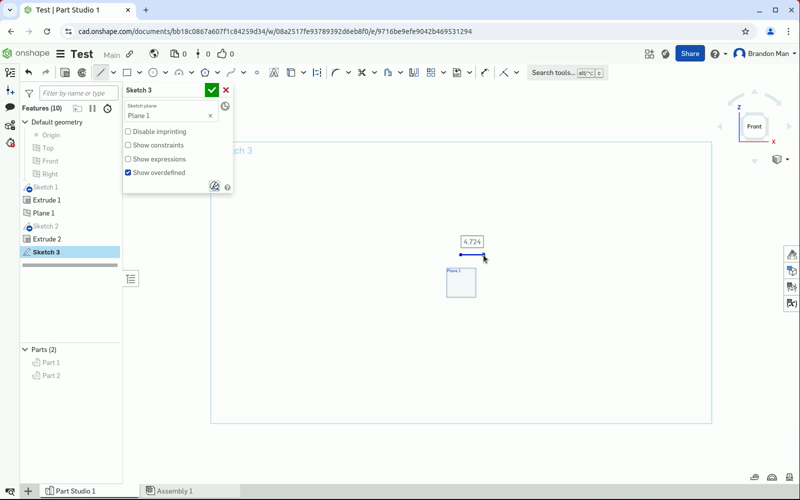
key(a)
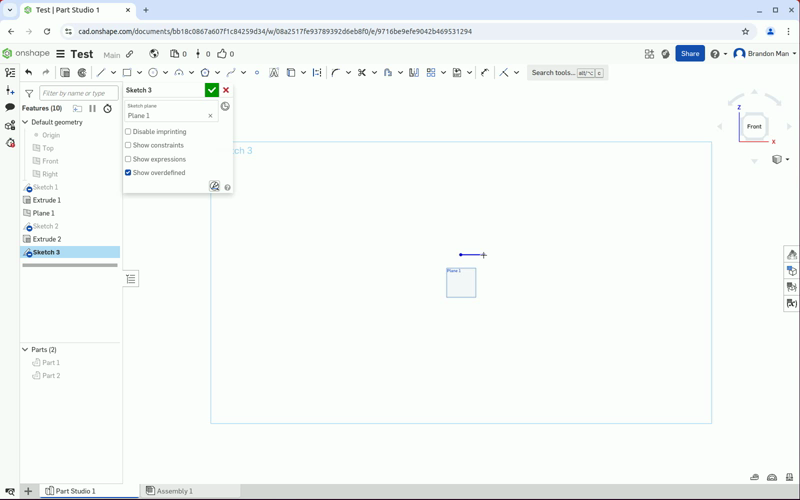
mouse_move(483, 254)
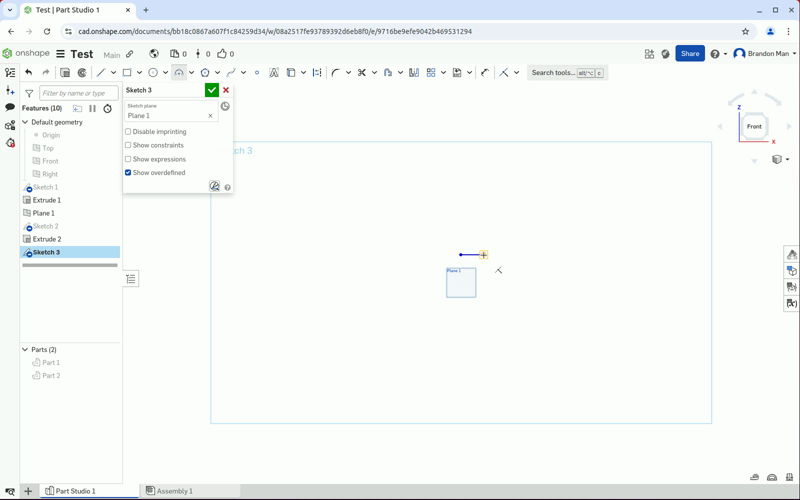
click(483, 254)
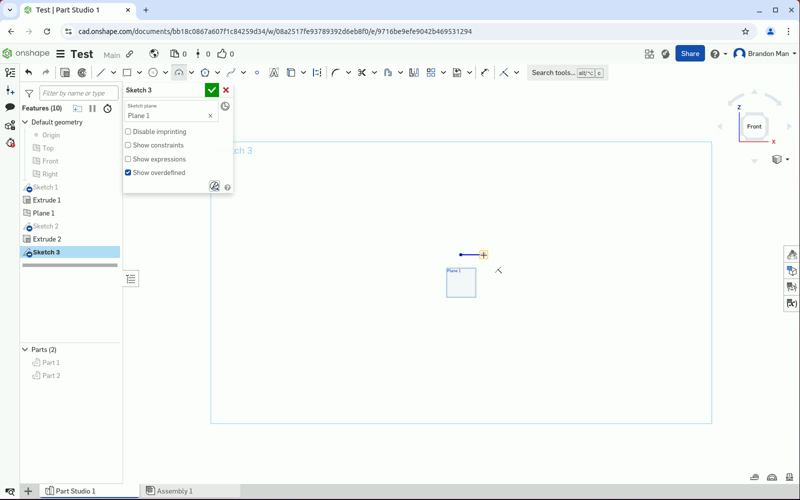
mouse_move(460, 254)
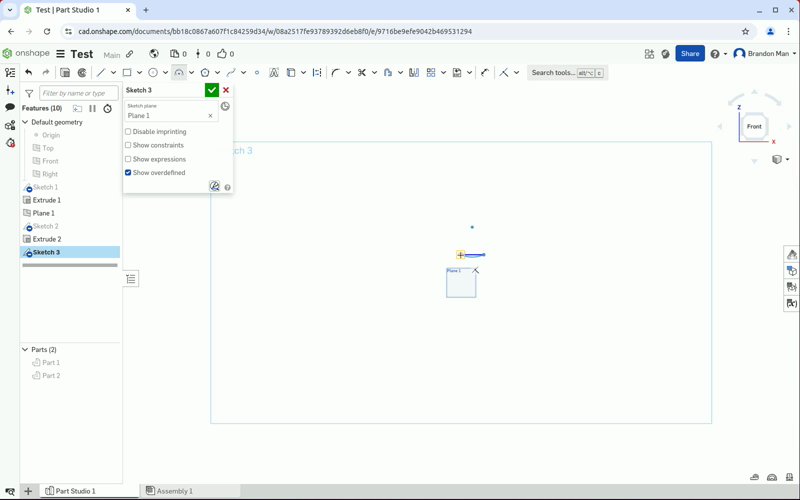
click(460, 254)
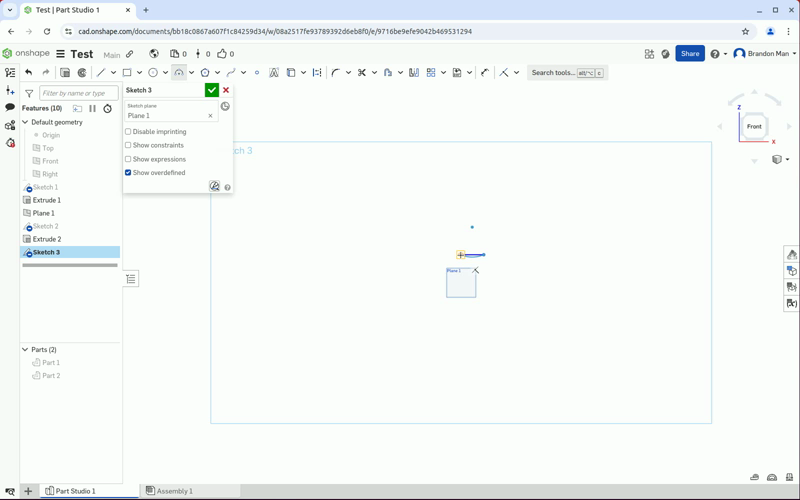
key_down(shift)
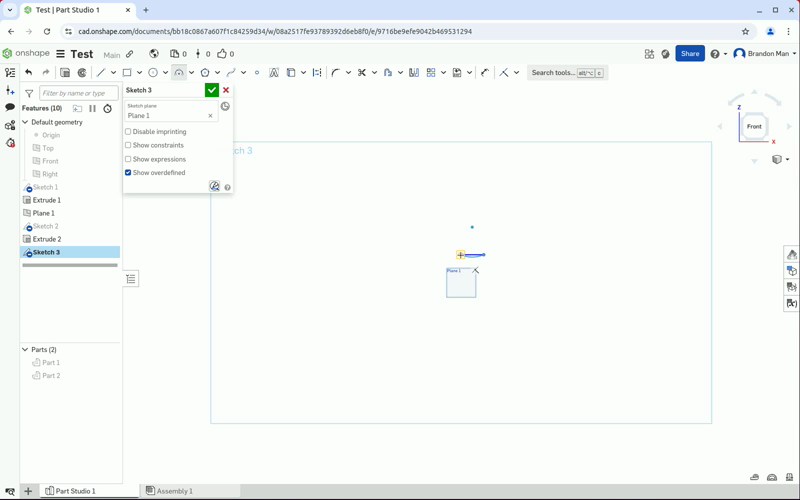
mouse_move(472, 243)
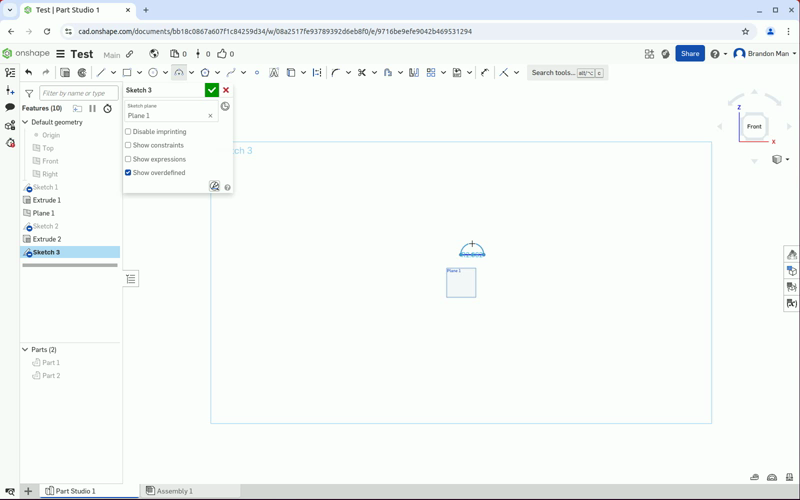
click(472, 243)
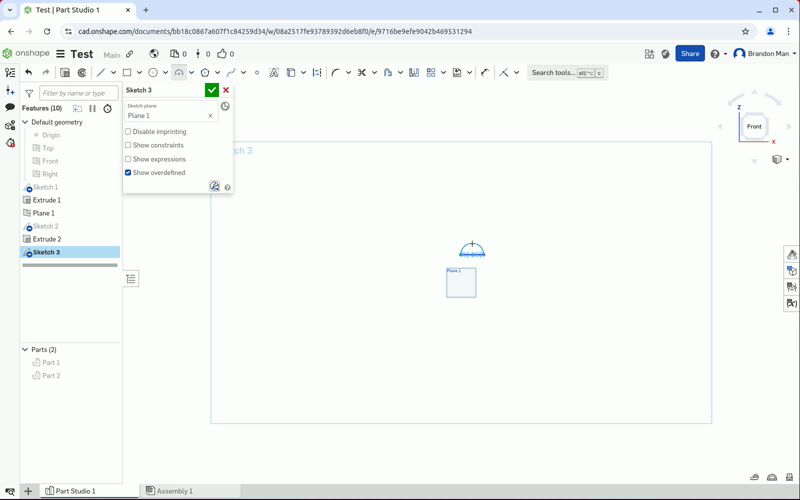
key_up(shift)
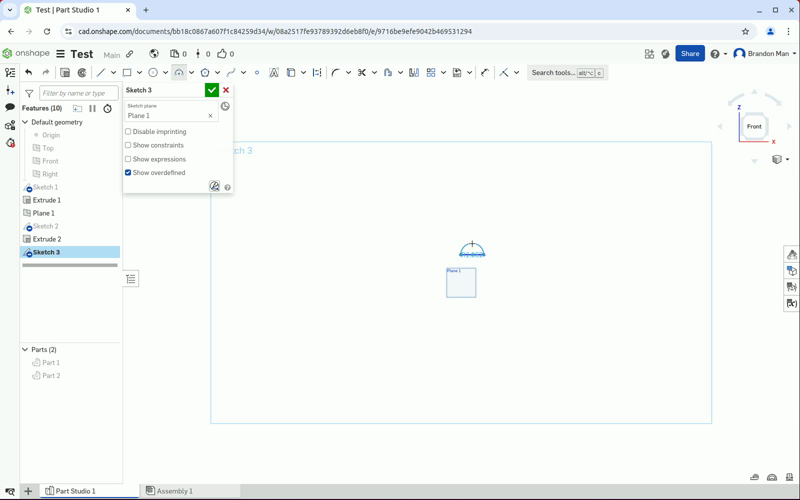
key(esc)
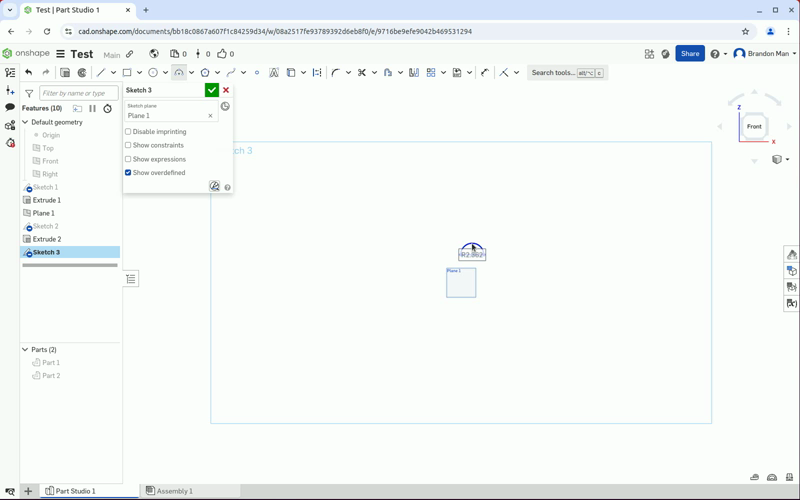
mouse_move(479, 252)
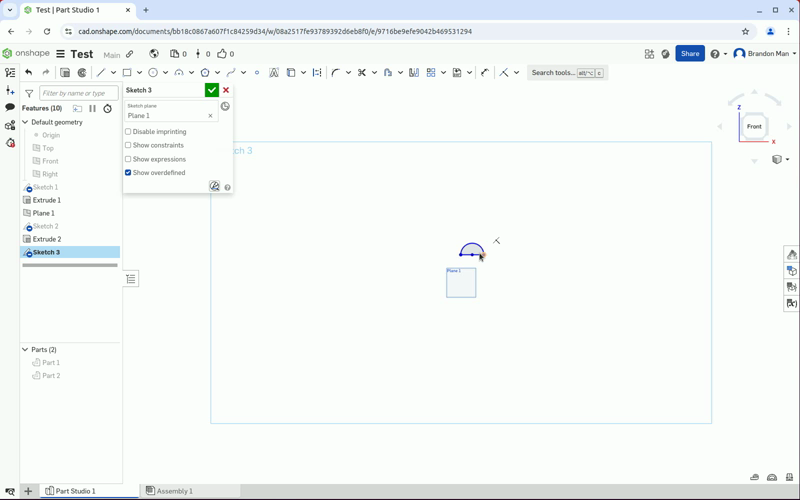
scroll(6)
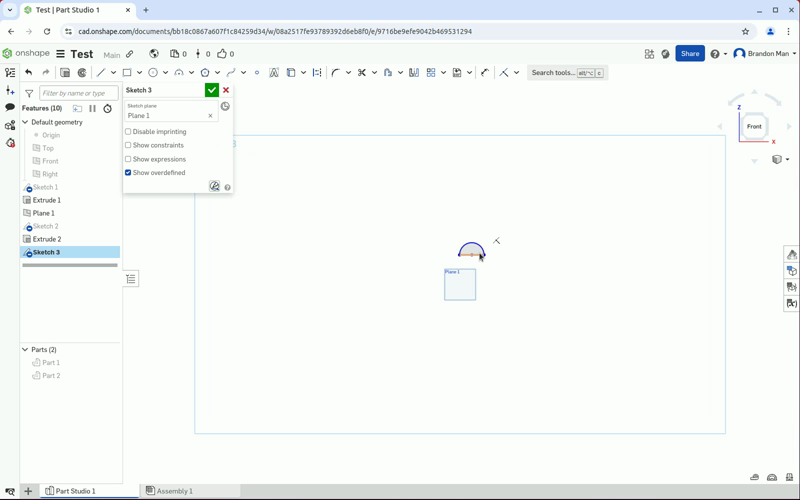
scroll(6)
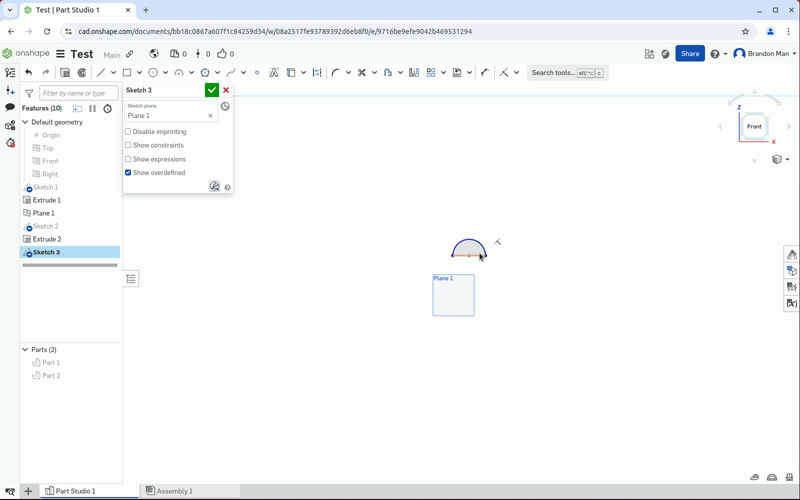
scroll(6)
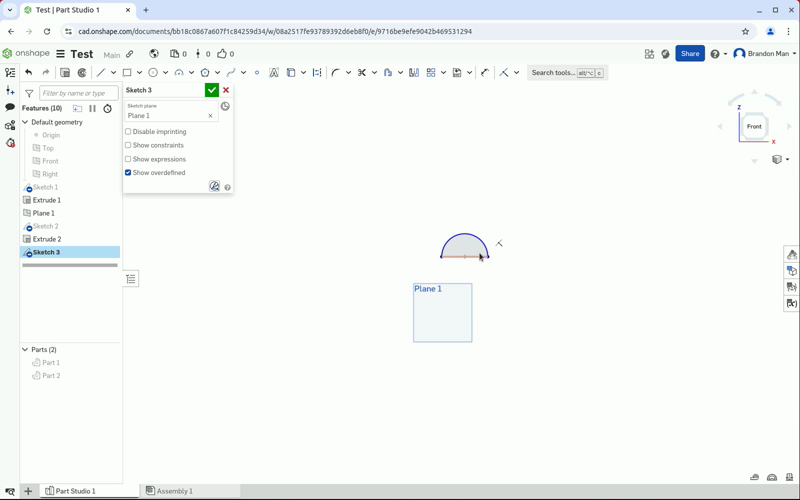
scroll(6)
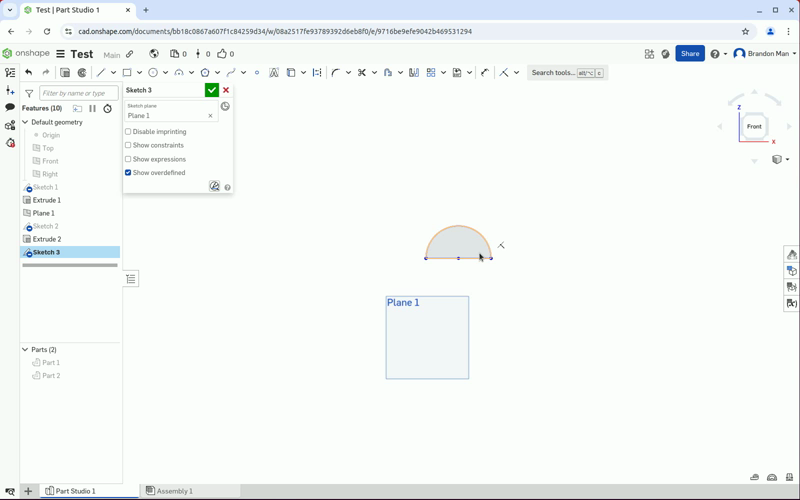
scroll(6)
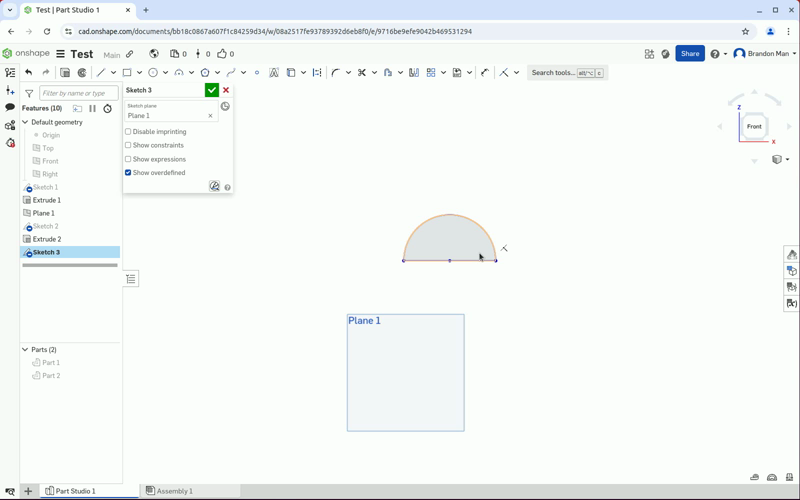
scroll(6)
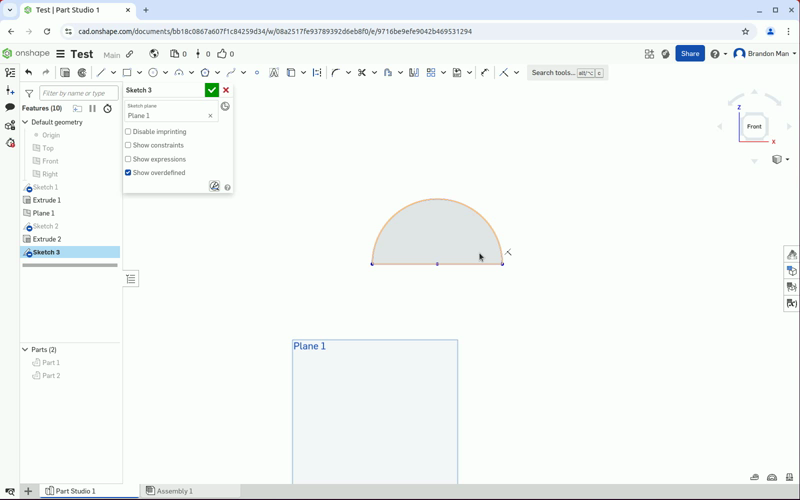
scroll(6)
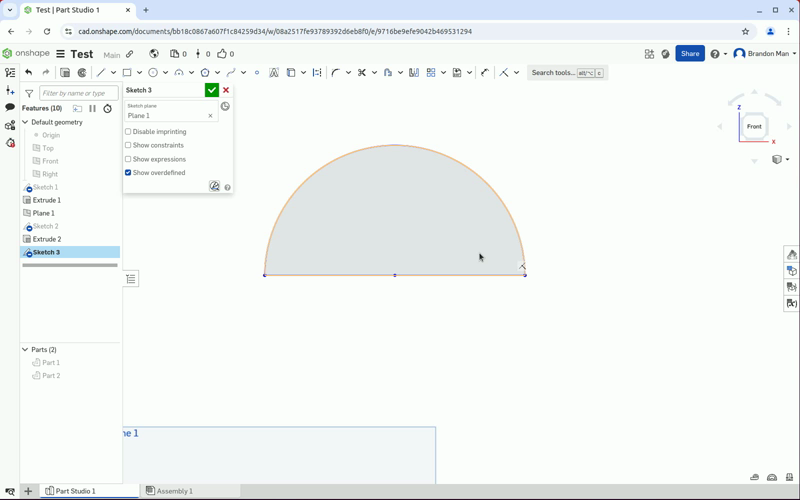
click(479, 252)
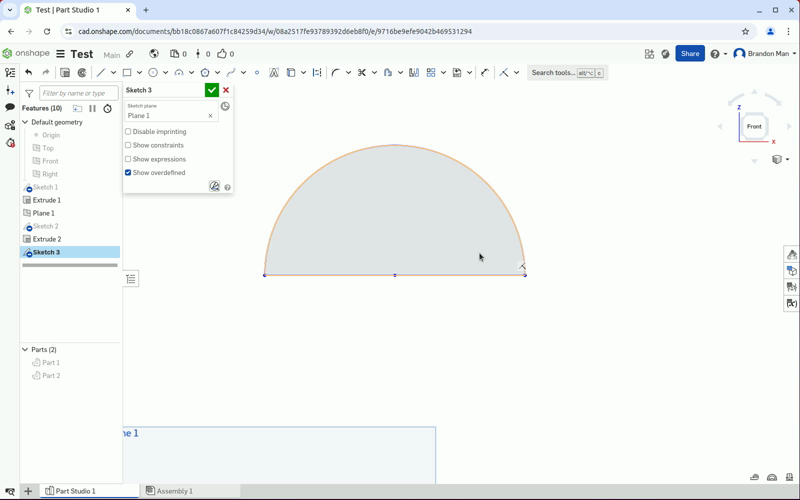
scroll(-6)
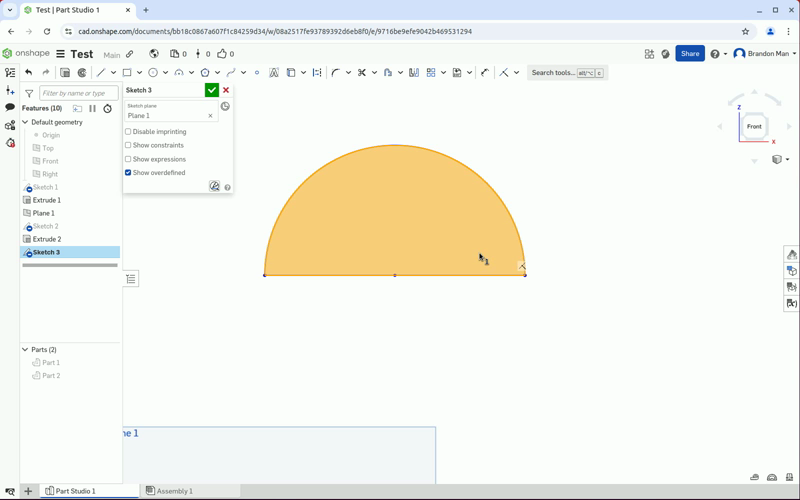
scroll(-6)
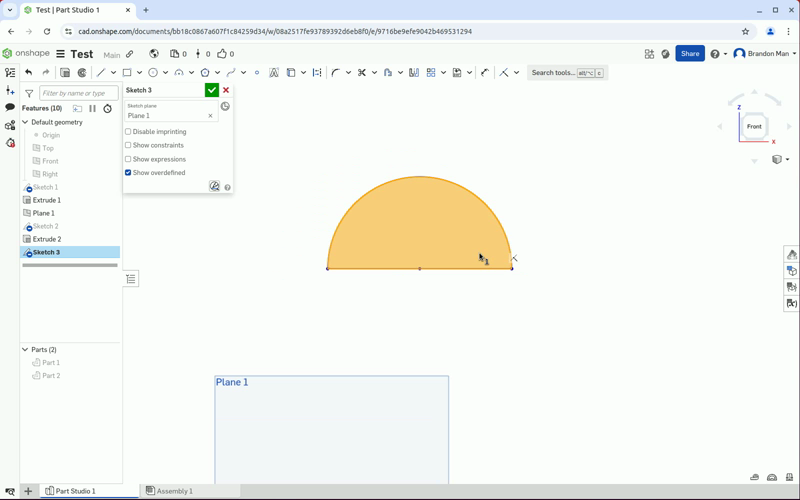
scroll(-6)
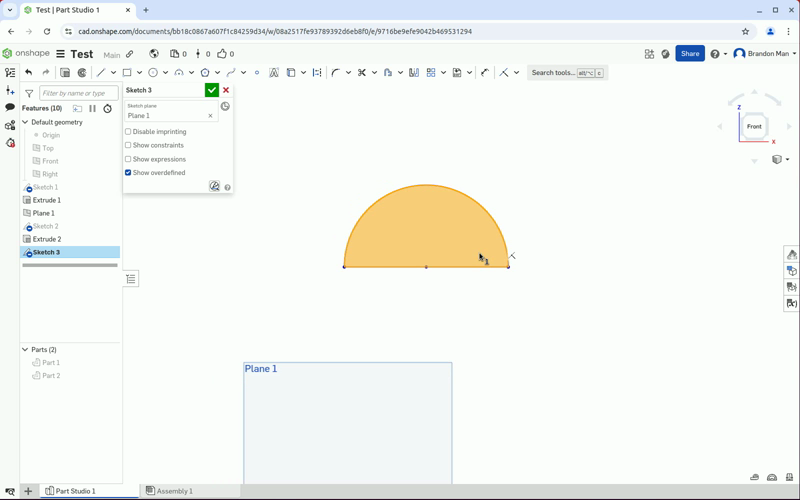
scroll(-6)
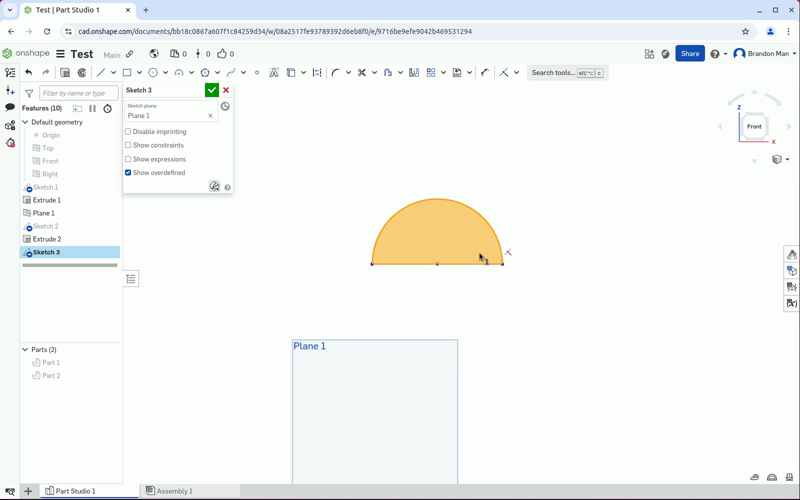
scroll(-6)
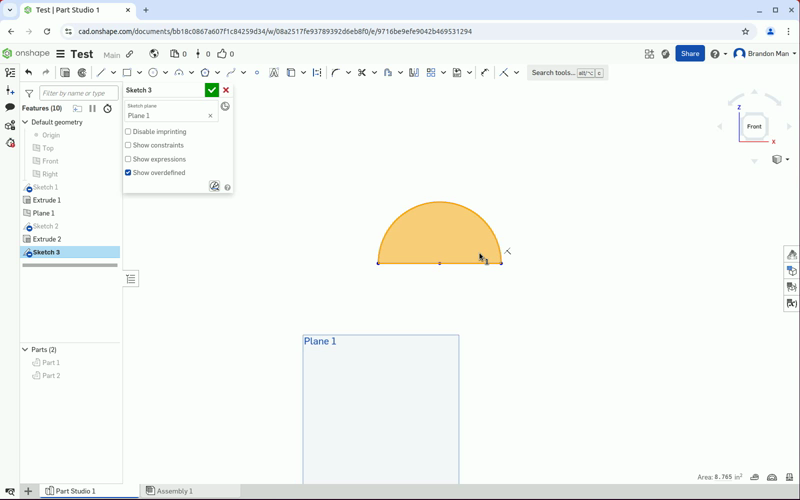
scroll(-6)
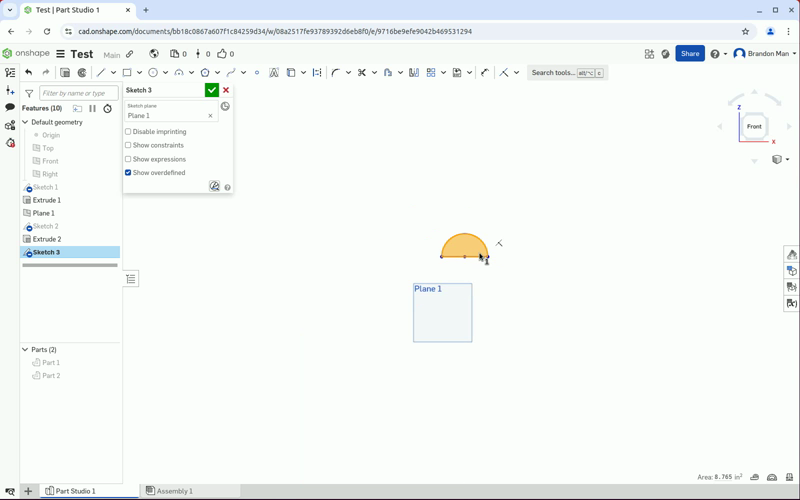
scroll(-6)
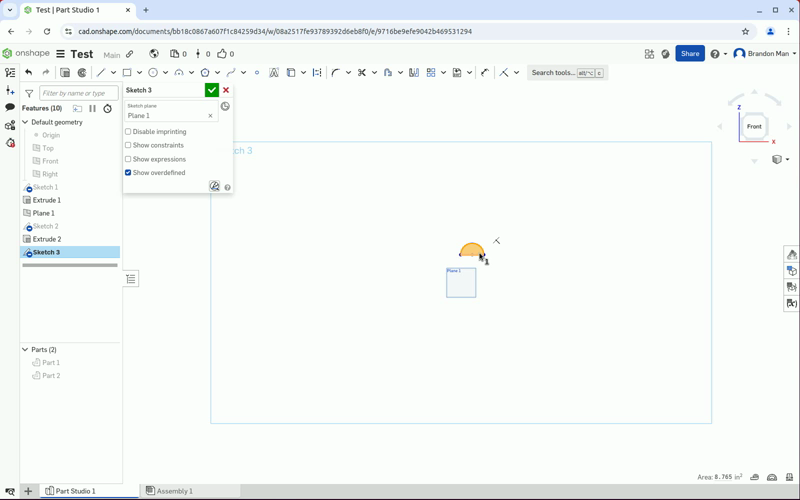
mouse_move(73, 352)
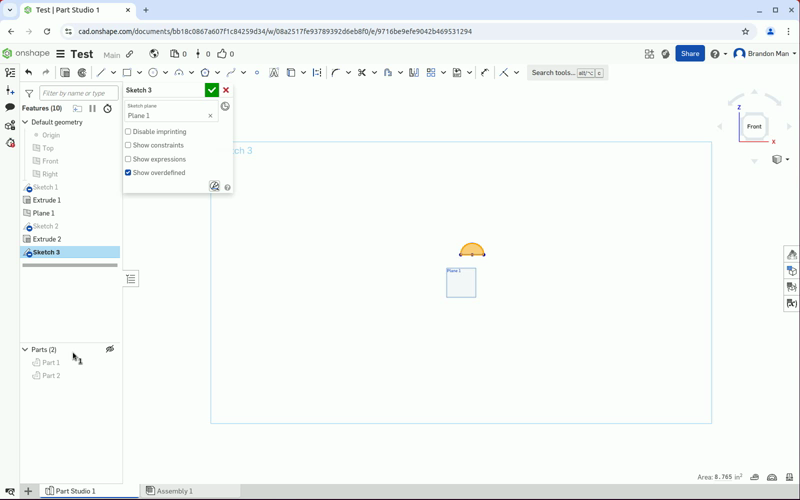
key(shift+y)
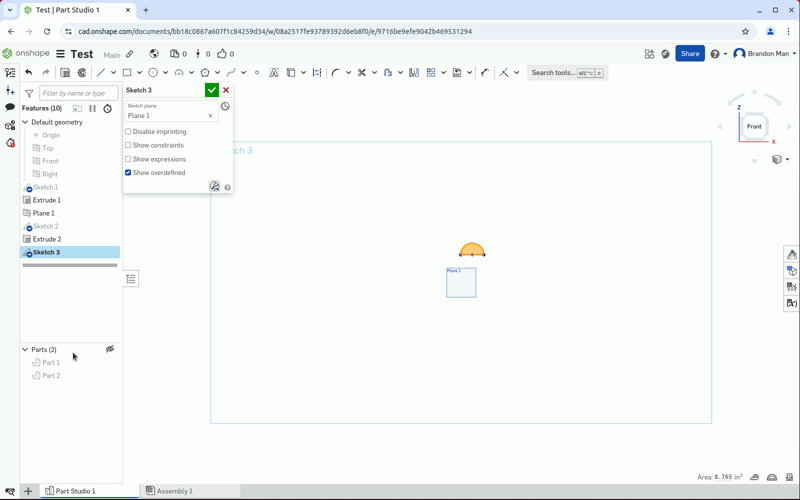
key(shift+e)
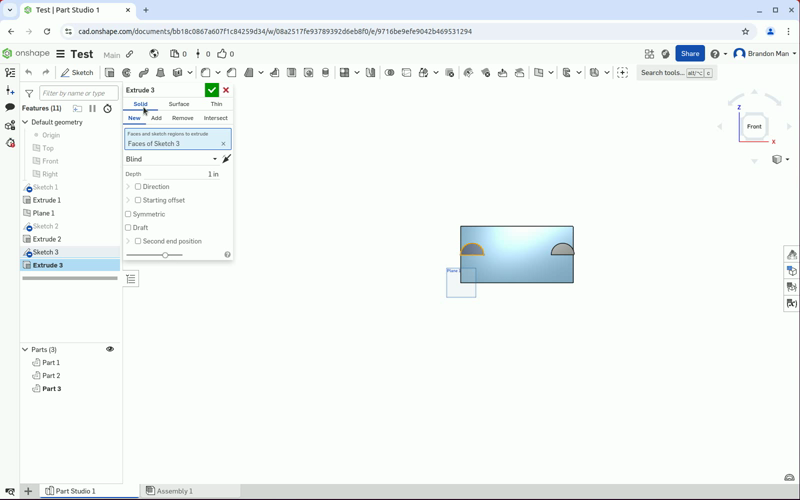
mouse_move(143, 106)
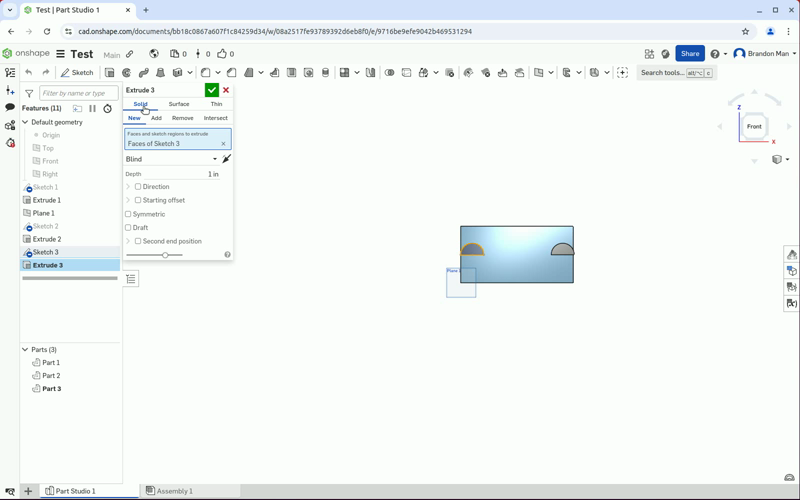
click(143, 106)
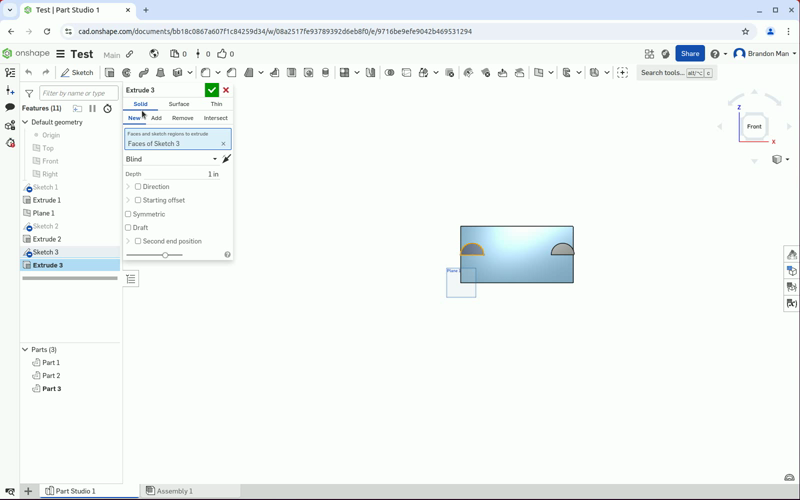
mouse_move(137, 120)
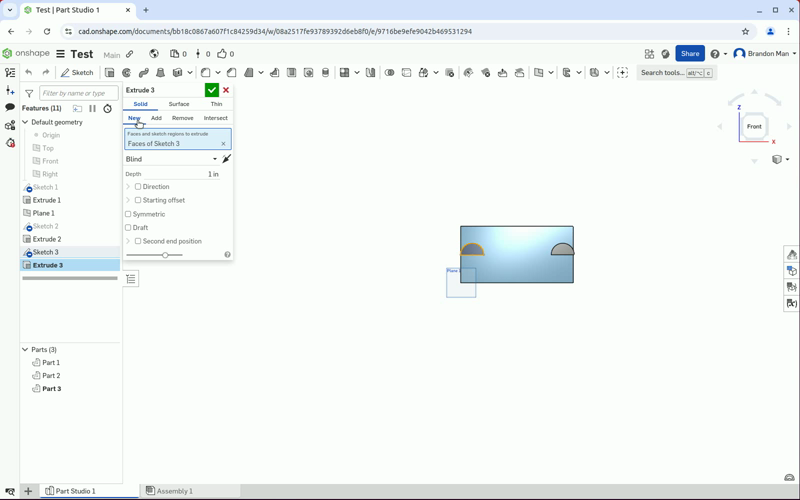
click(137, 120)
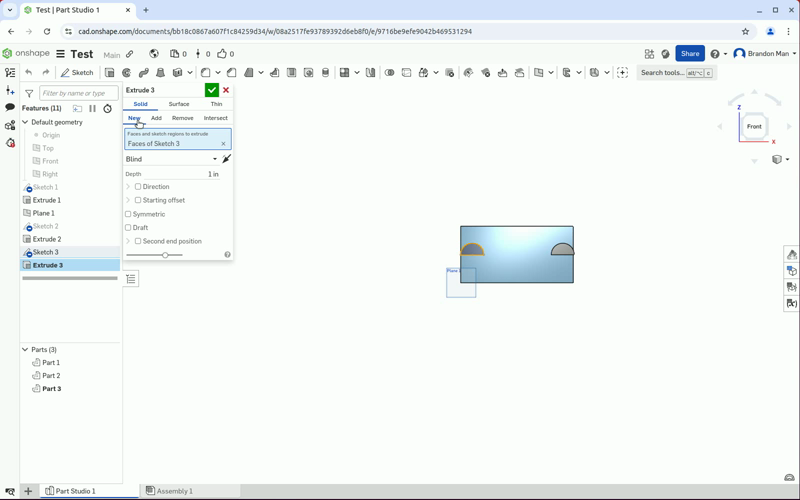
key(tab, 4)
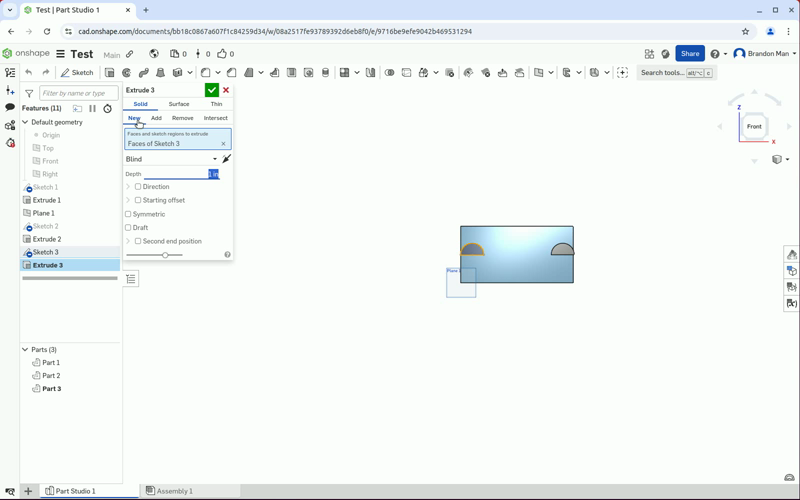
text(1.204)
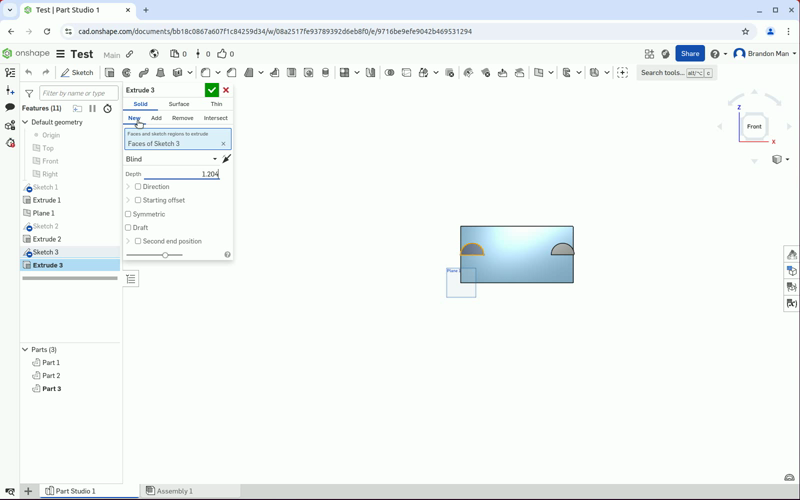
key(enter)
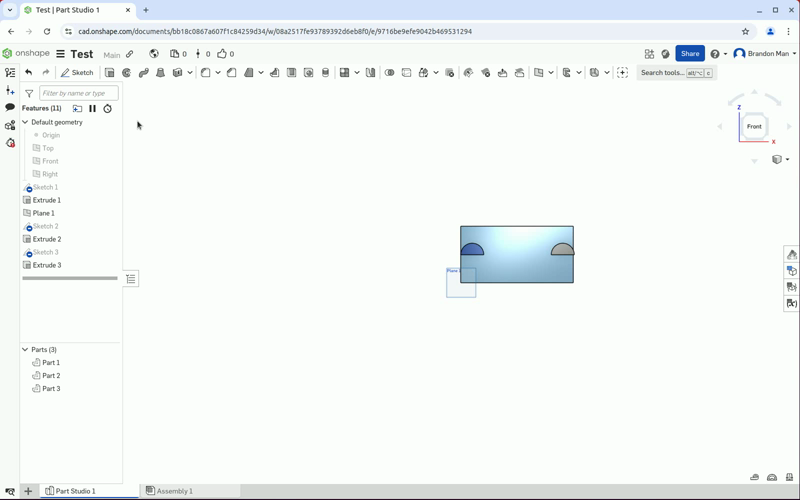
key(shift+h)
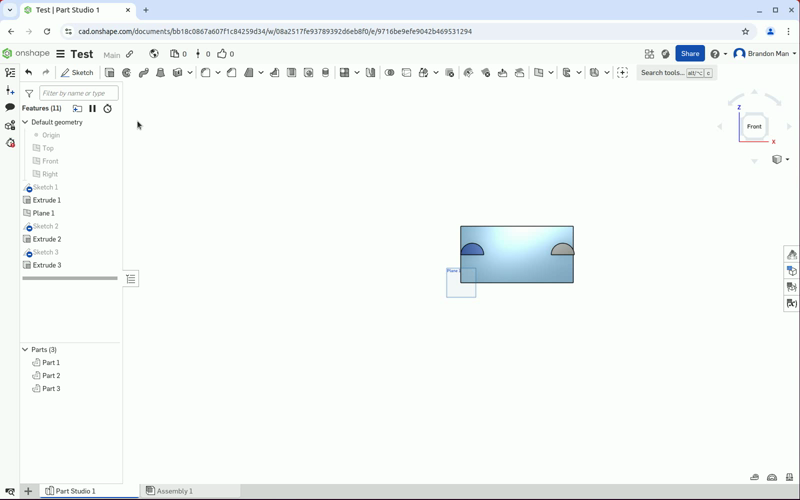
key(shift+h)
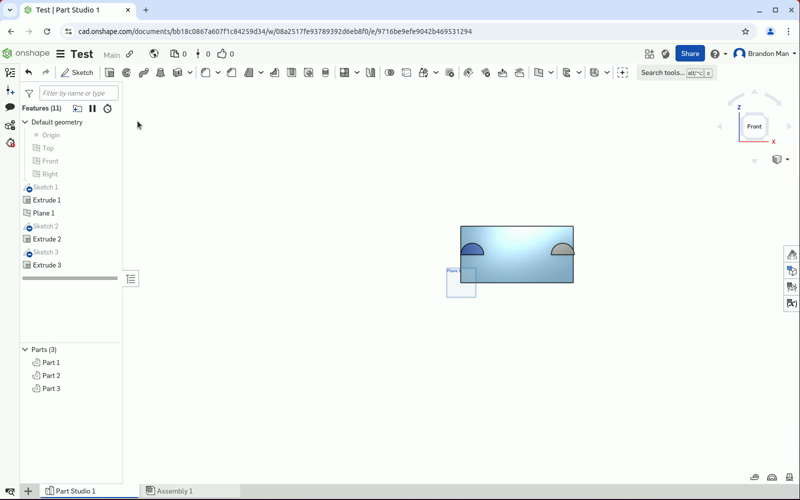
mouse_move(73, 189)
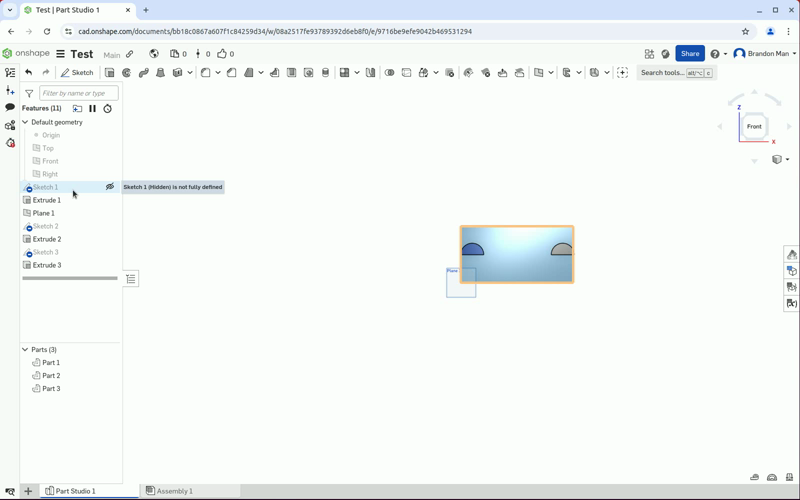
click(73, 189)
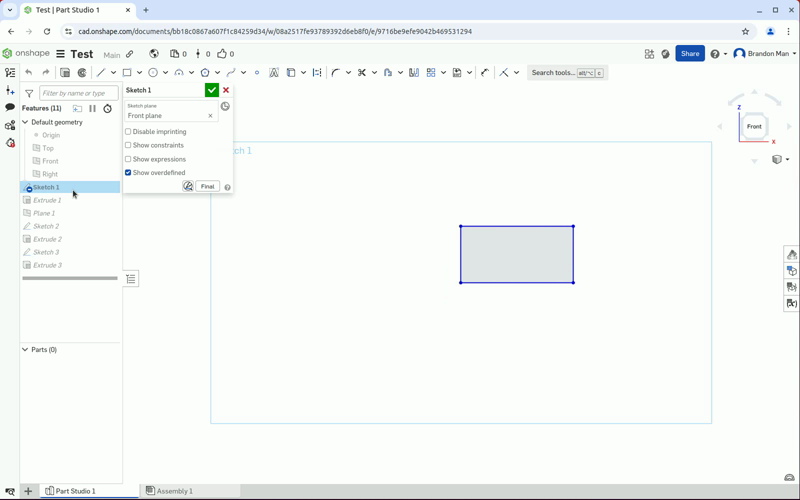
mouse_move(229, 92)
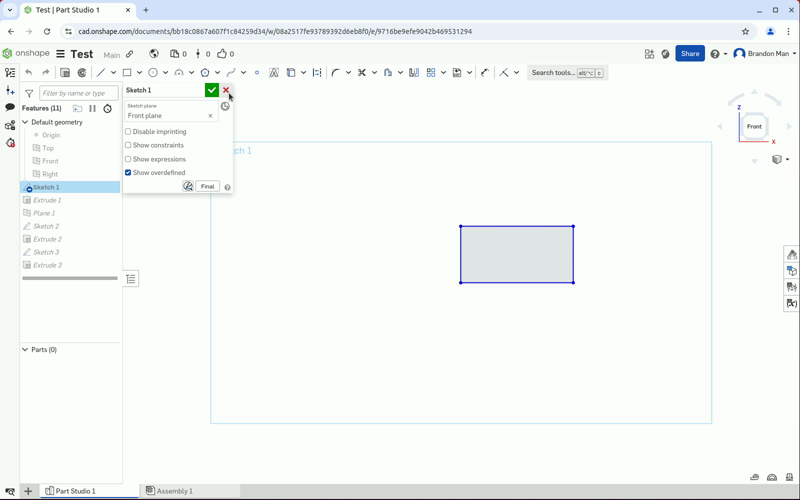
click(229, 92)
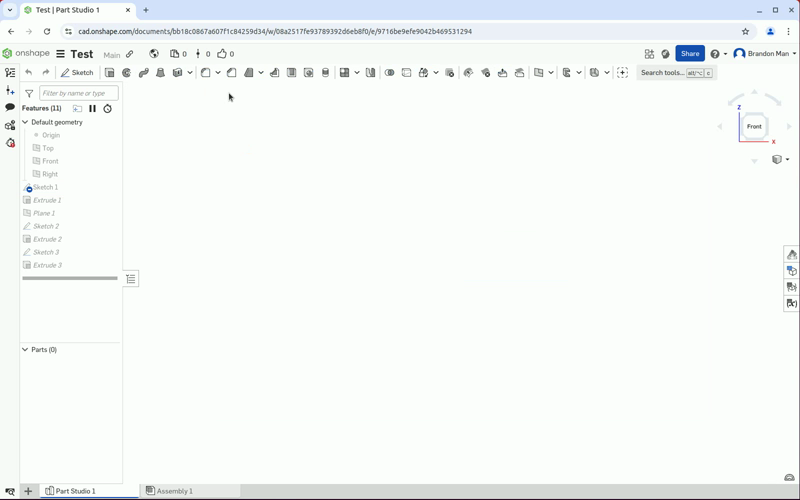
key(shift+s)
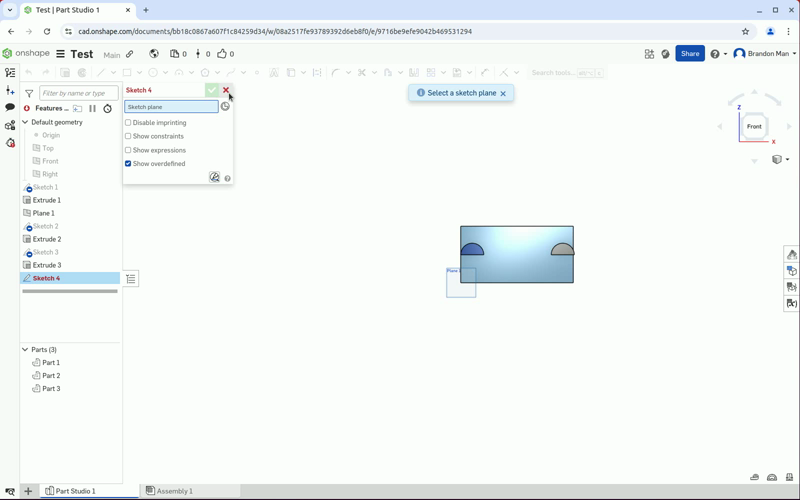
mouse_move(73, 215)
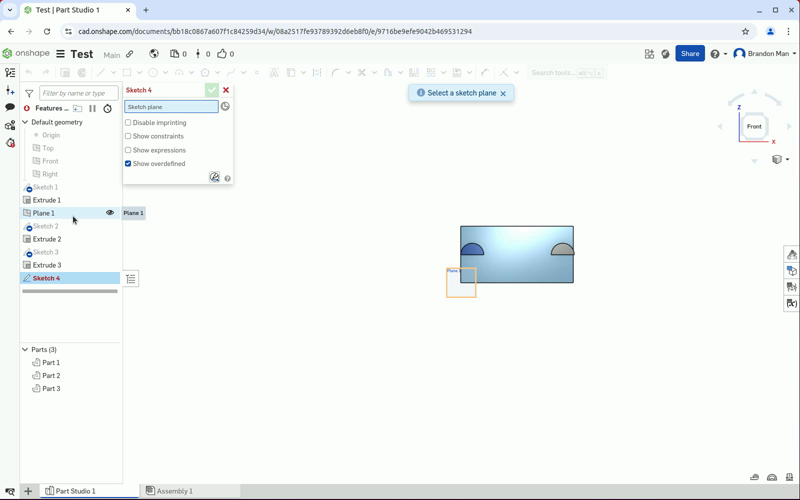
click(73, 215)
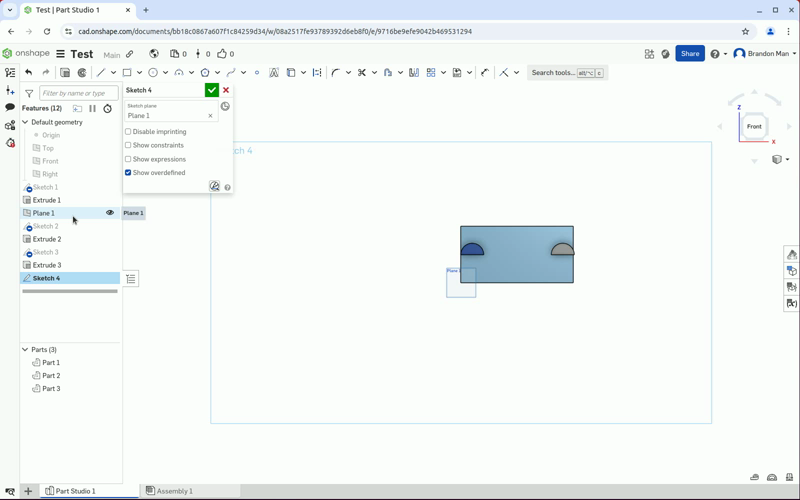
mouse_move(73, 352)
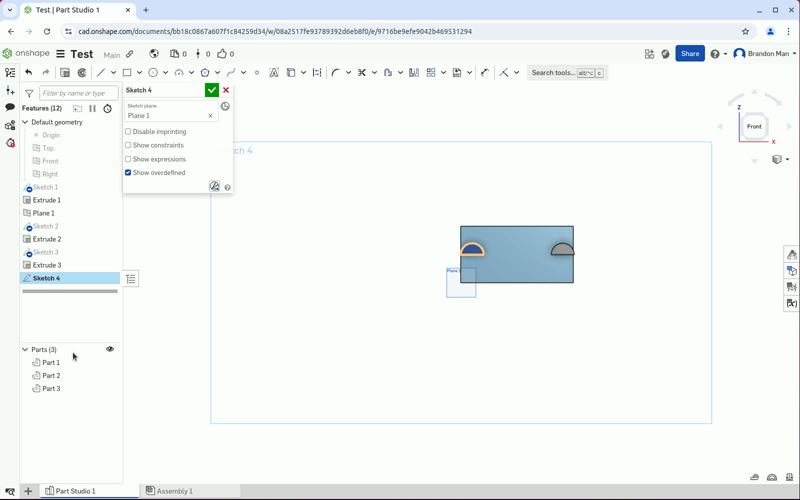
key(y)
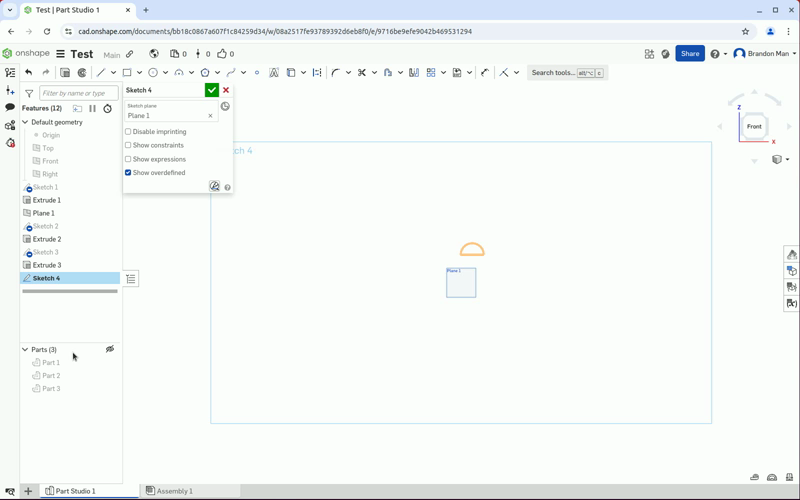
key(l)
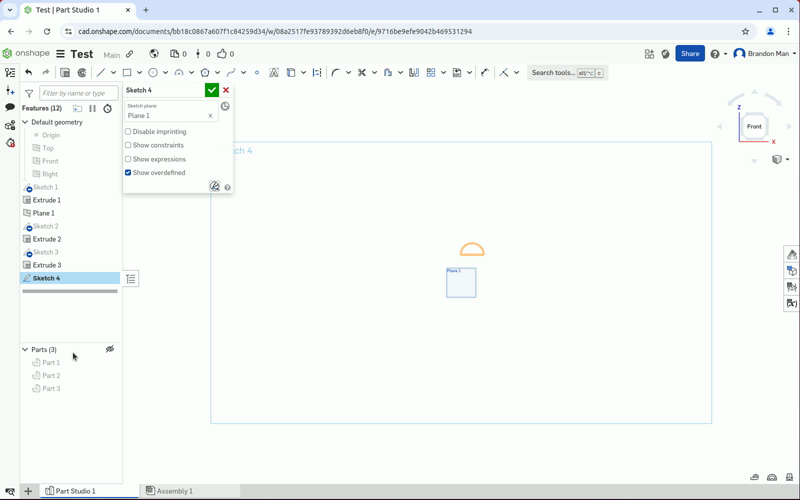
key_down(shift)
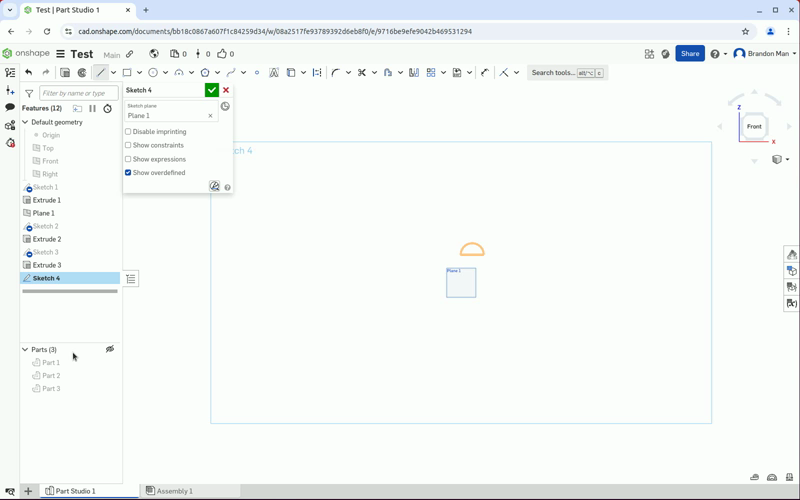
mouse_move(516, 254)
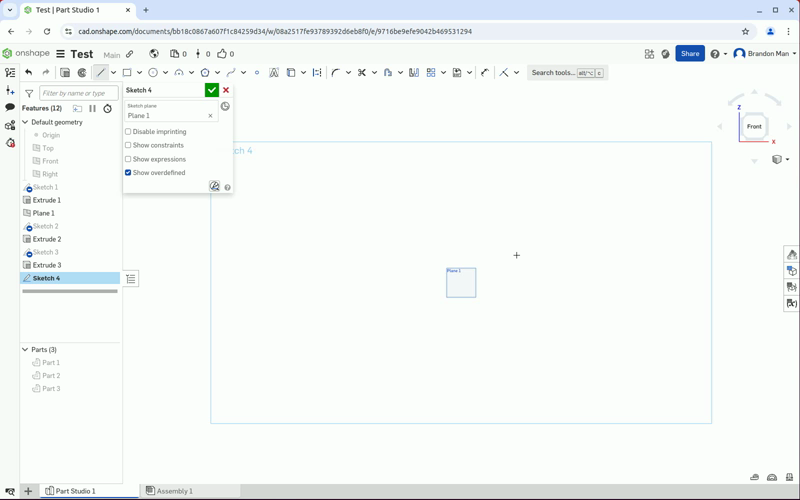
click(516, 254)
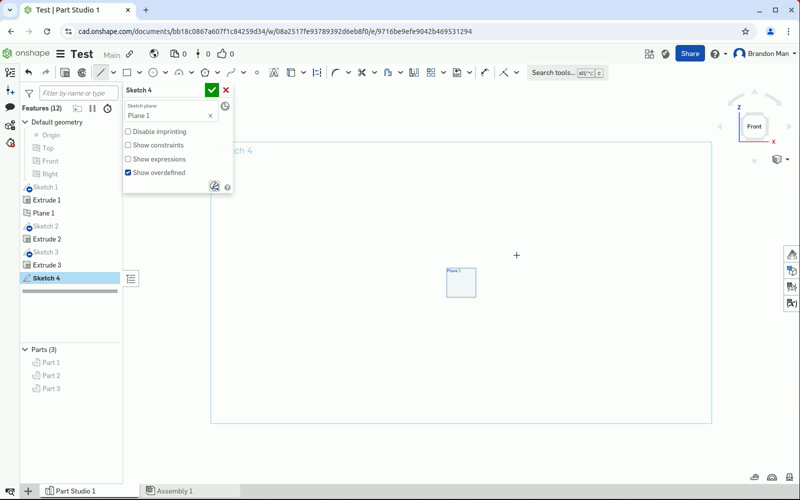
key_up(shift)
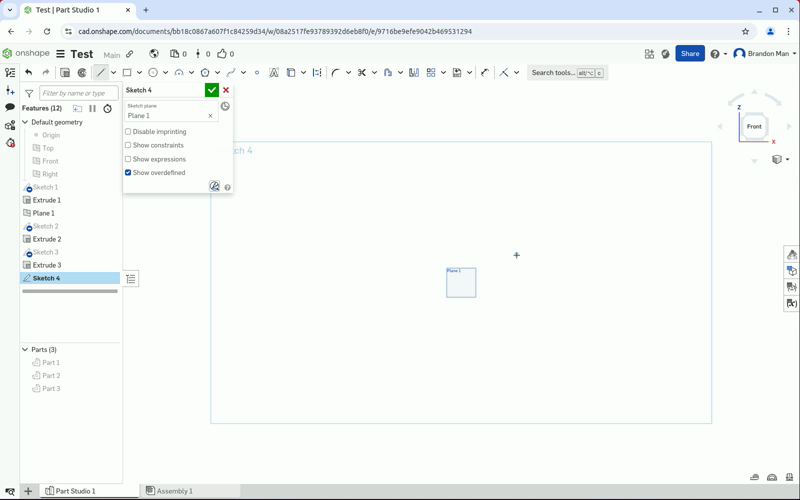
key_down(shift)
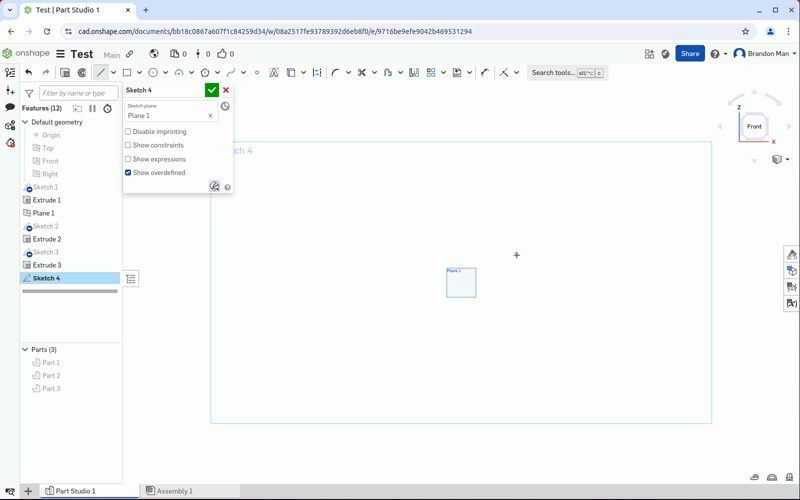
mouse_move(546, 254)
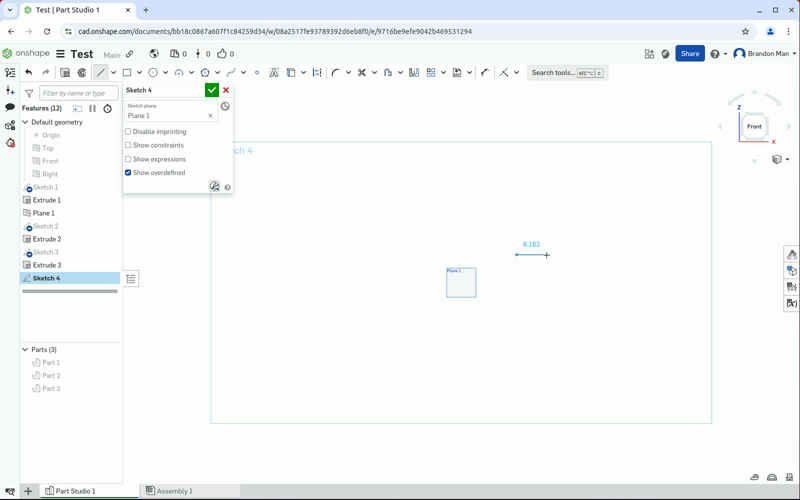
mouse_move(540, 254)
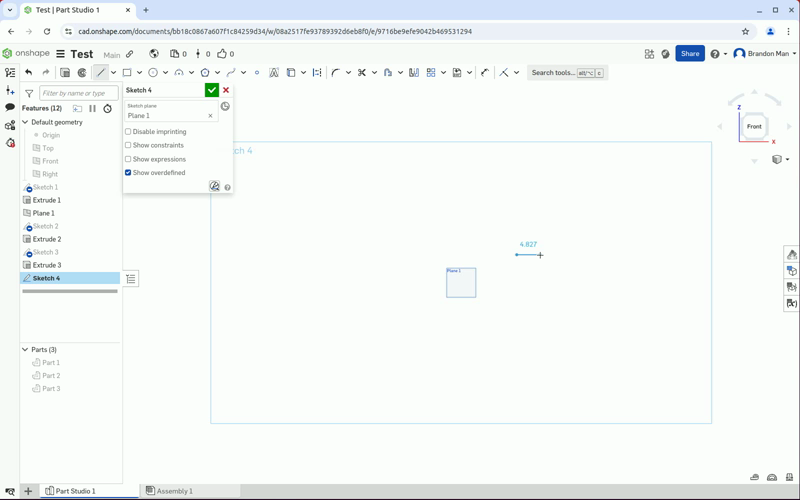
click(540, 254)
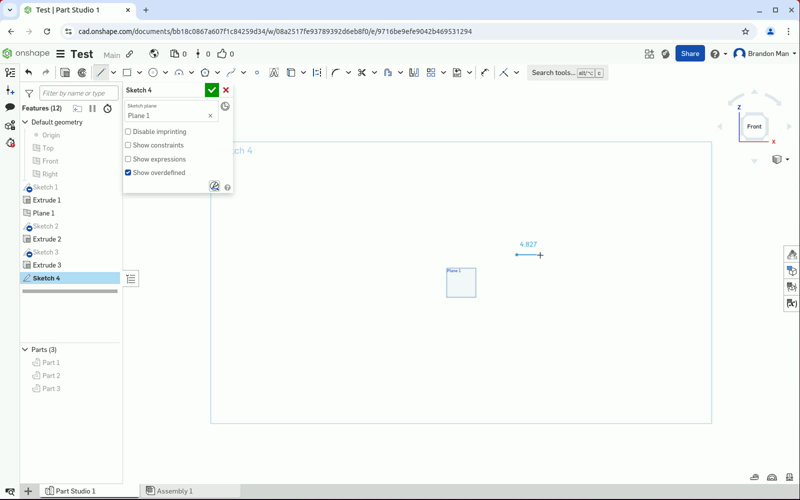
key_up(shift)
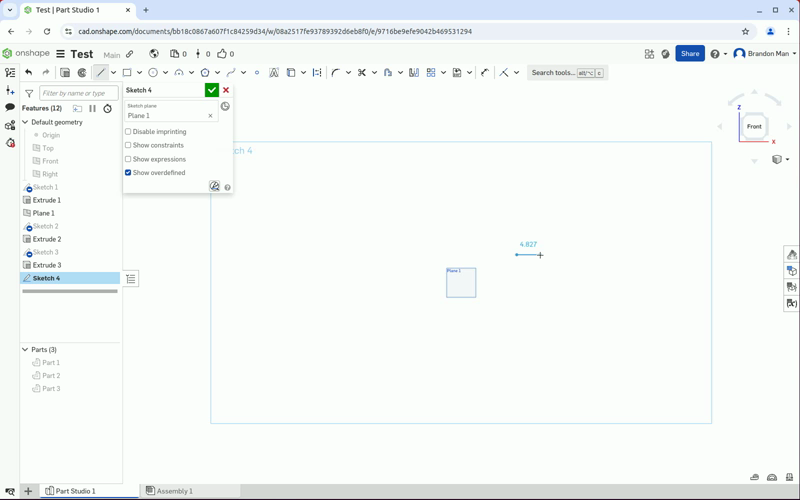
key(esc)
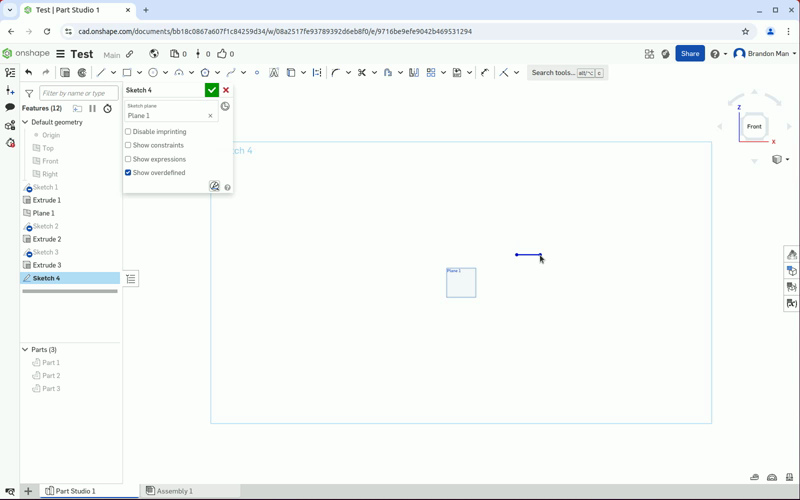
key(a)
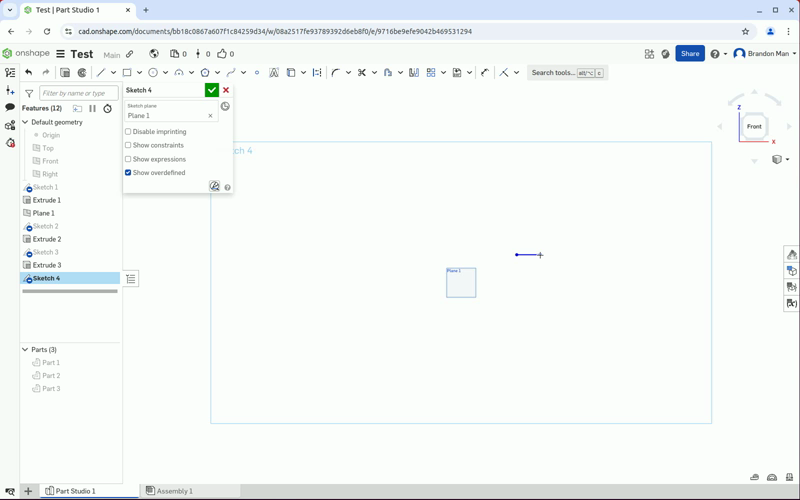
mouse_move(540, 254)
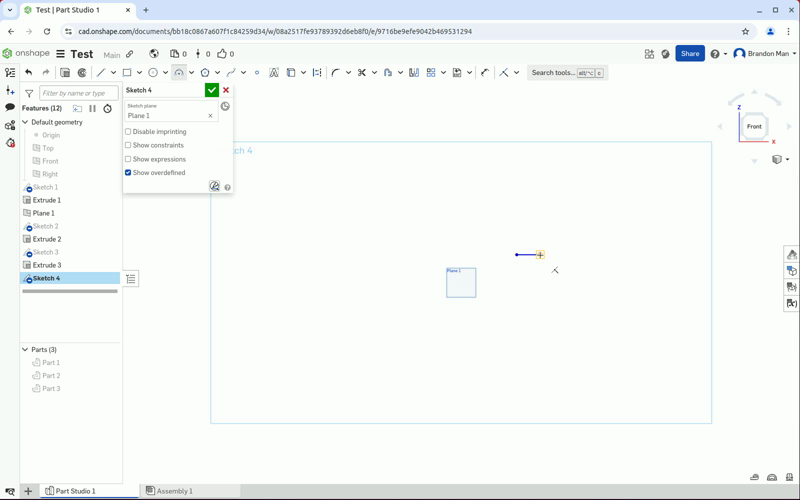
click(540, 254)
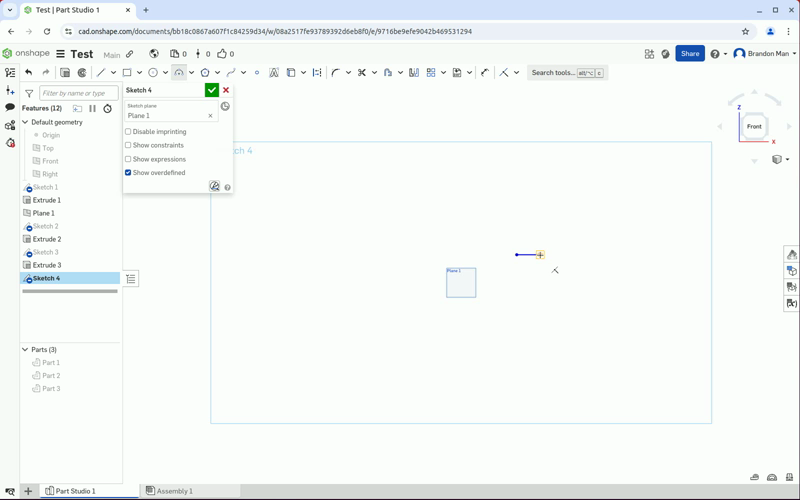
mouse_move(516, 254)
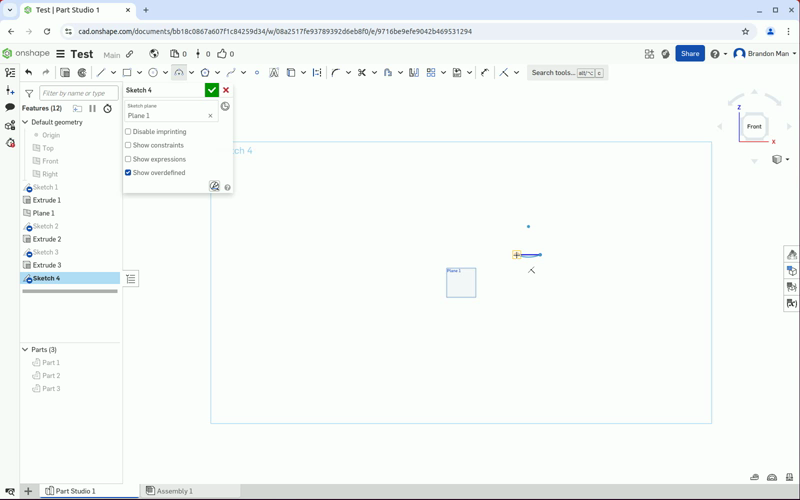
click(516, 254)
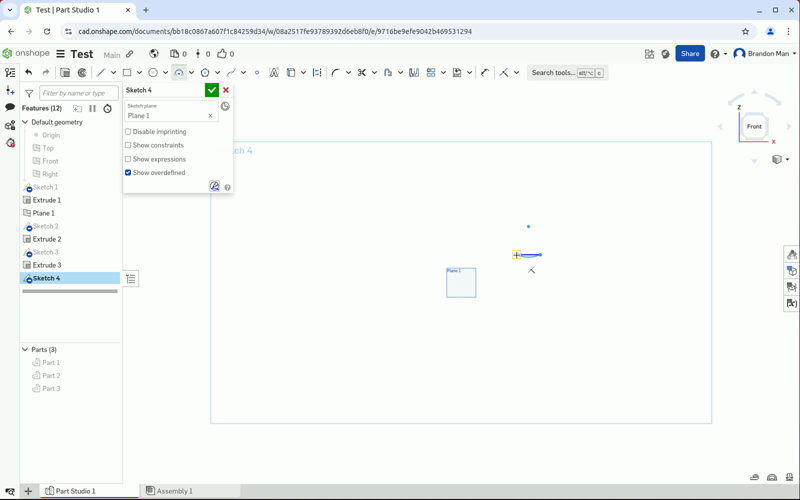
key_down(shift)
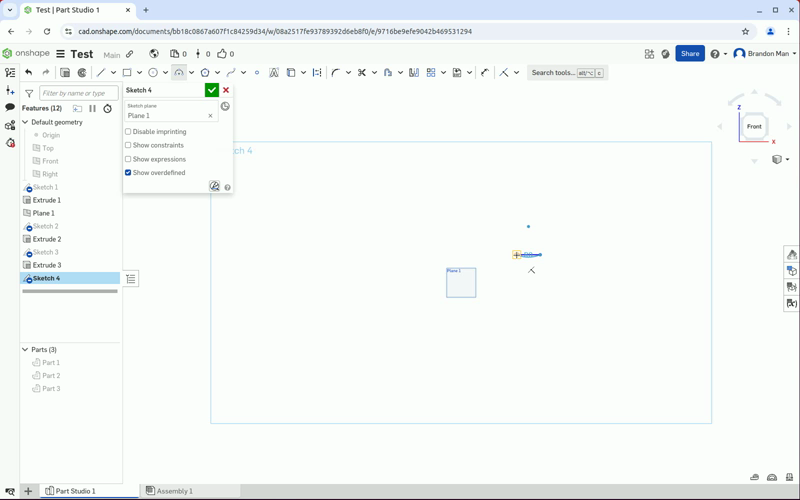
mouse_move(528, 243)
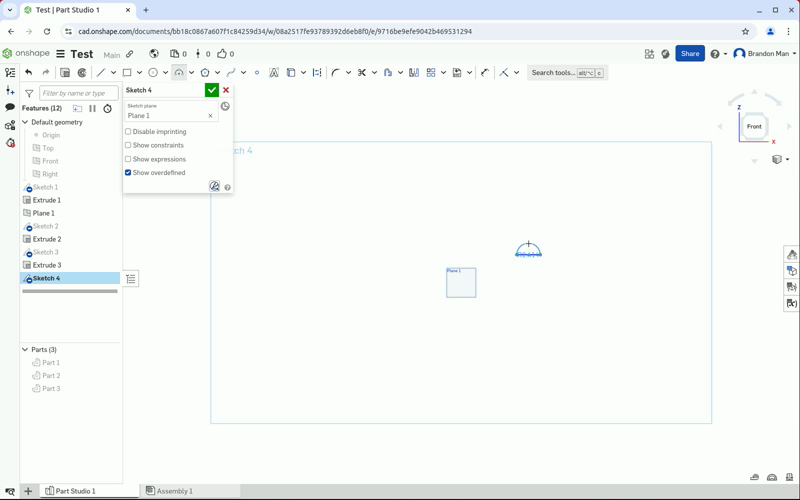
click(528, 243)
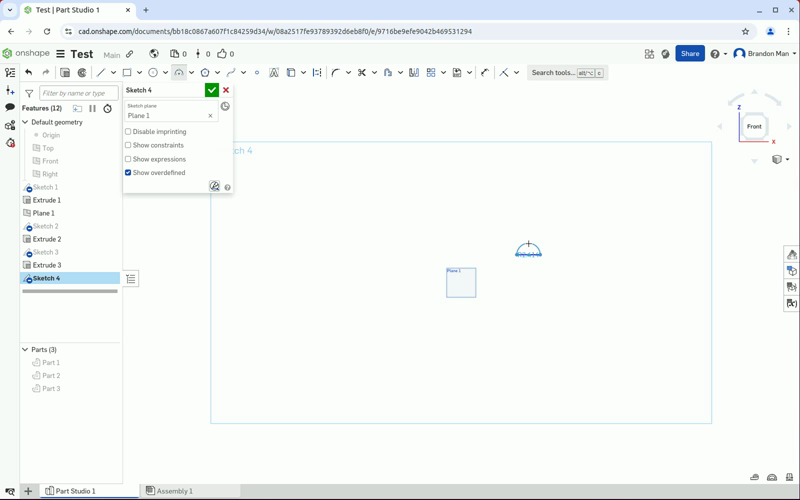
key_up(shift)
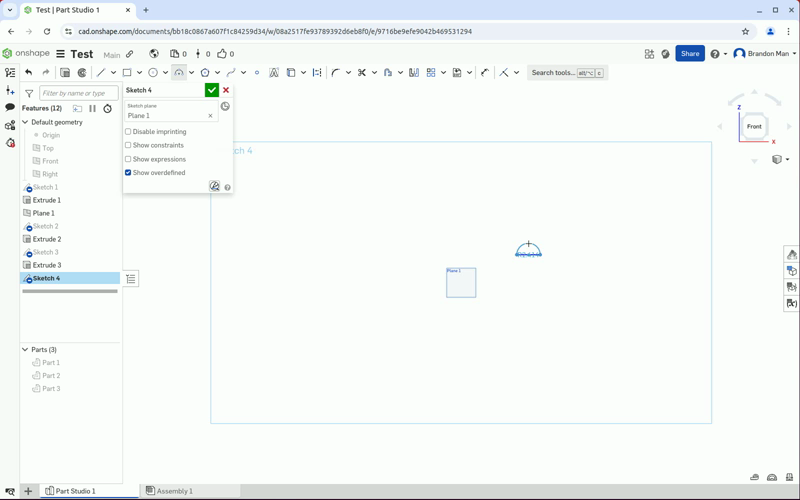
key(esc)
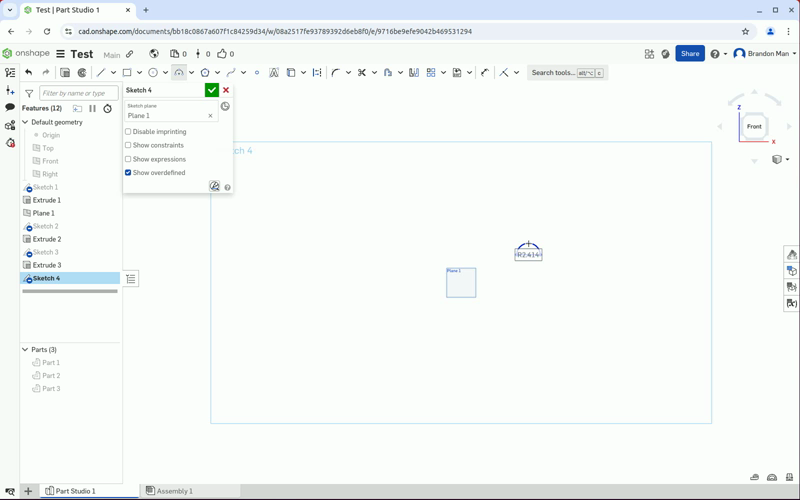
mouse_move(524, 247)
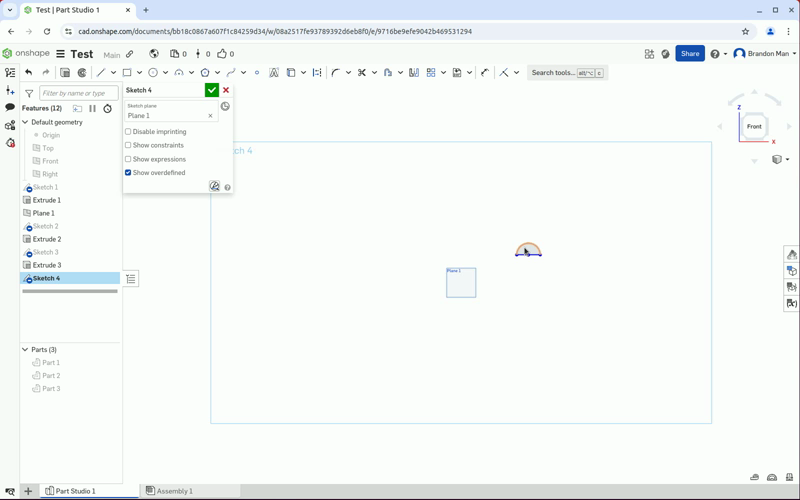
scroll(6)
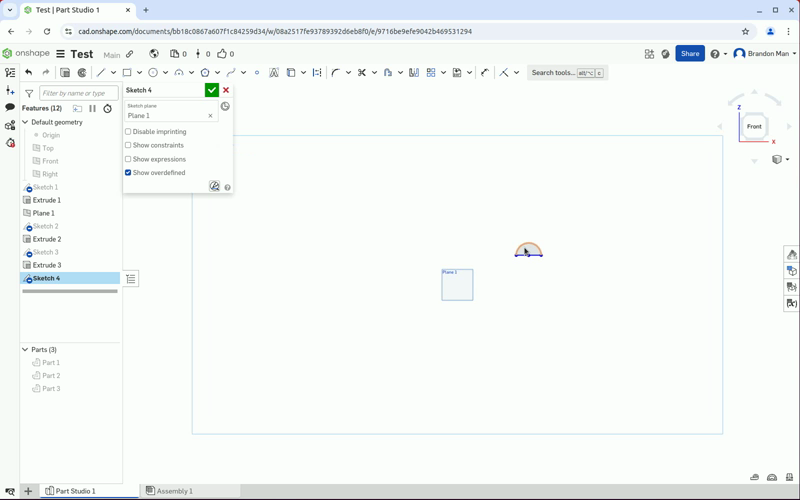
scroll(6)
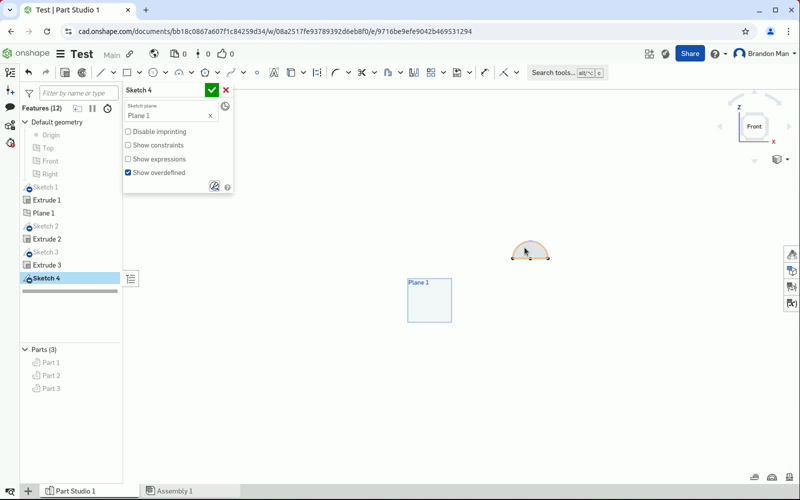
scroll(6)
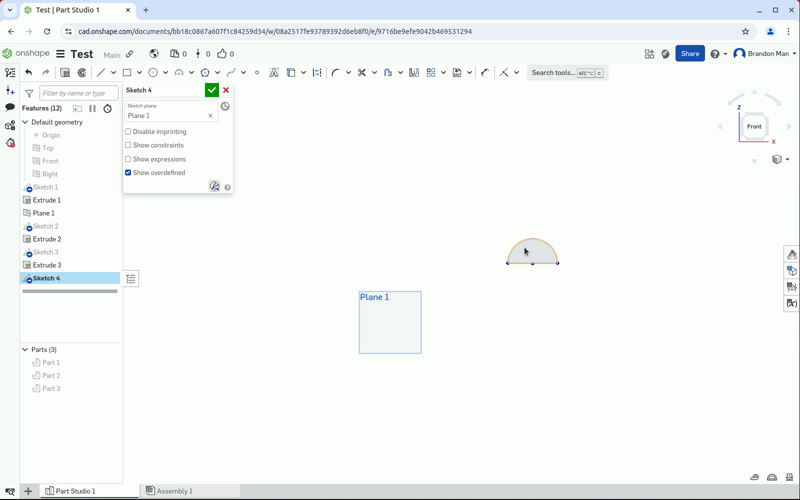
scroll(6)
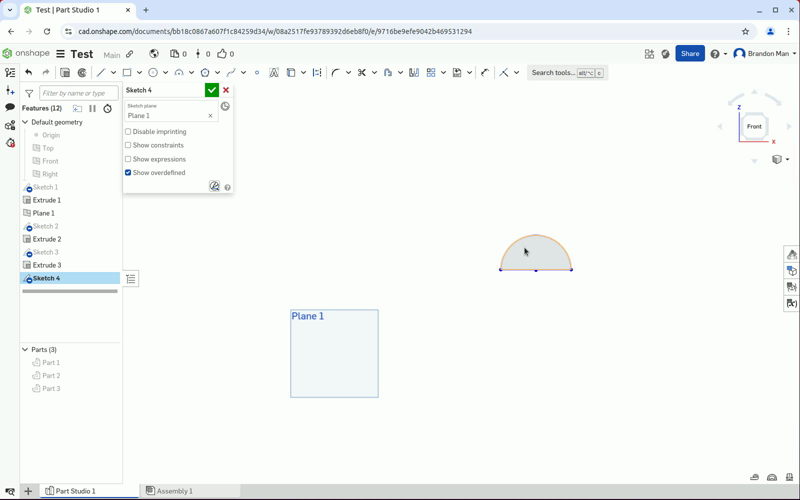
scroll(6)
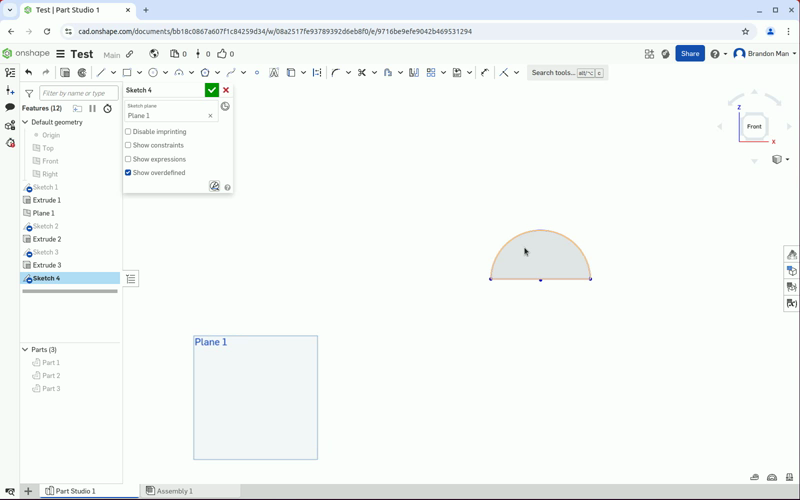
scroll(6)
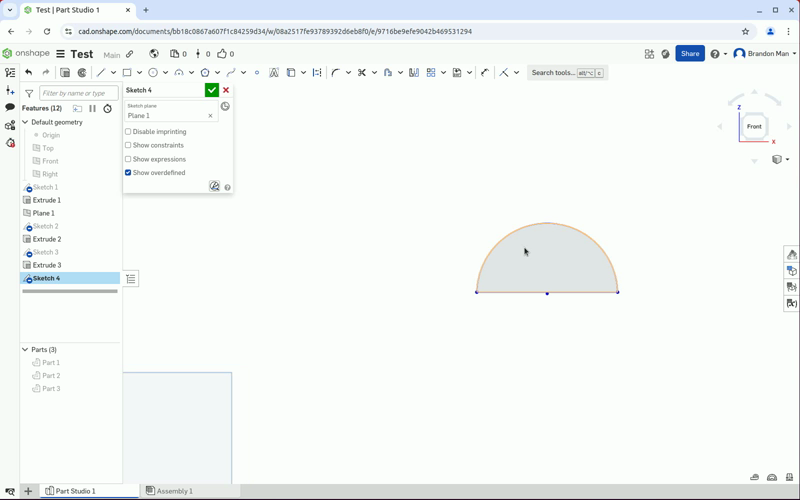
scroll(6)
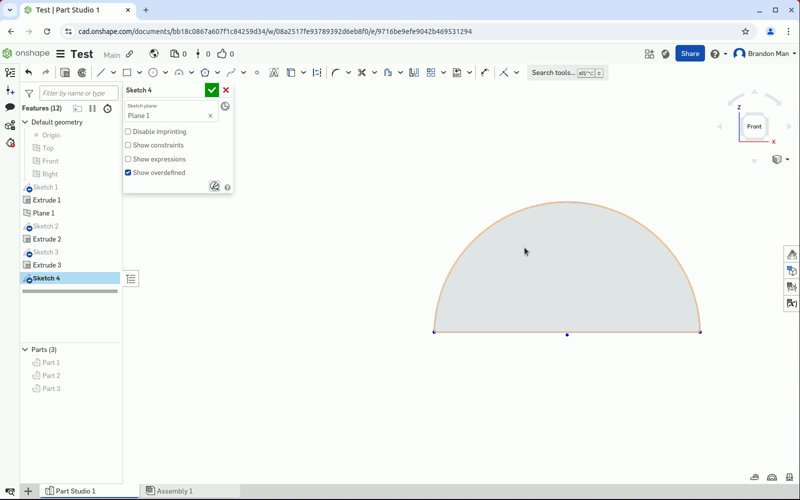
click(524, 247)
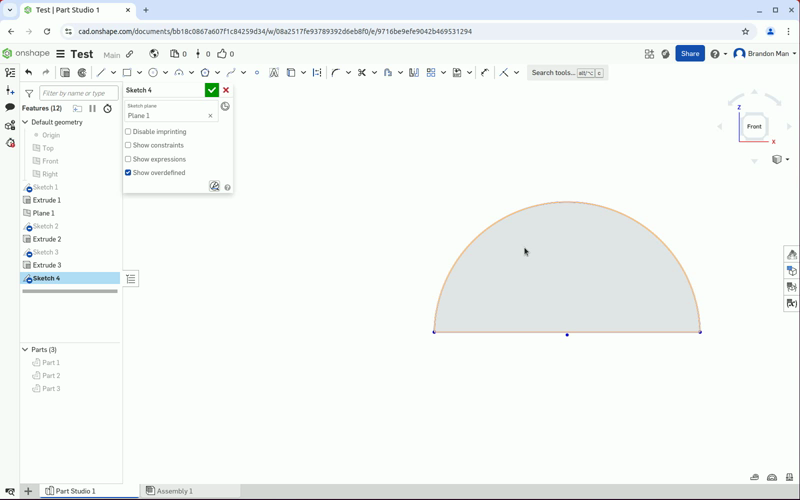
scroll(-6)
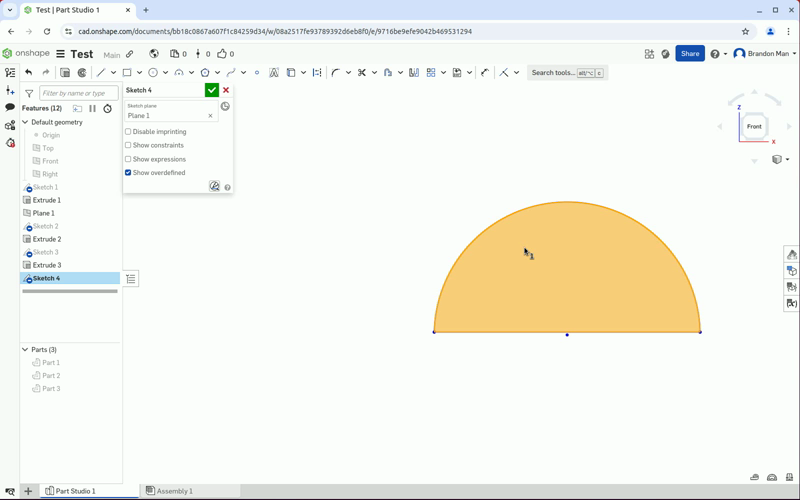
scroll(-6)
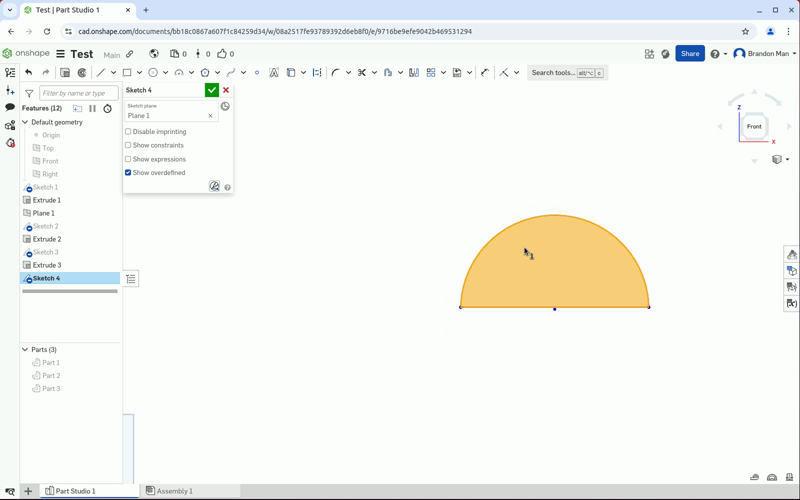
scroll(-6)
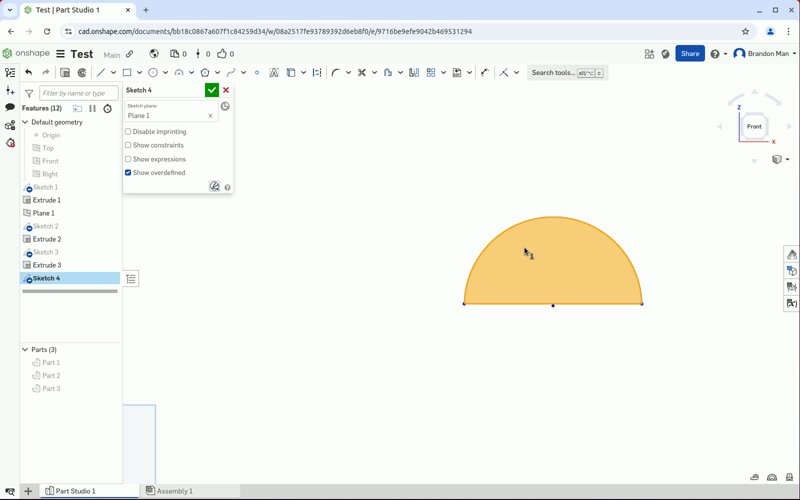
scroll(-6)
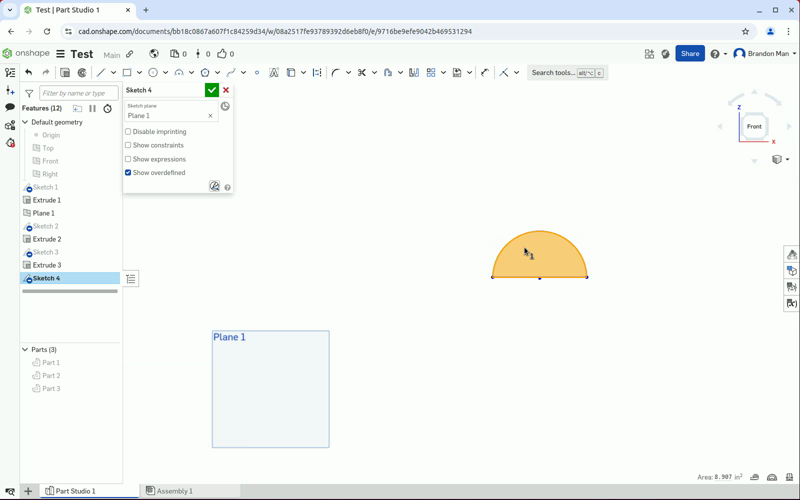
scroll(-6)
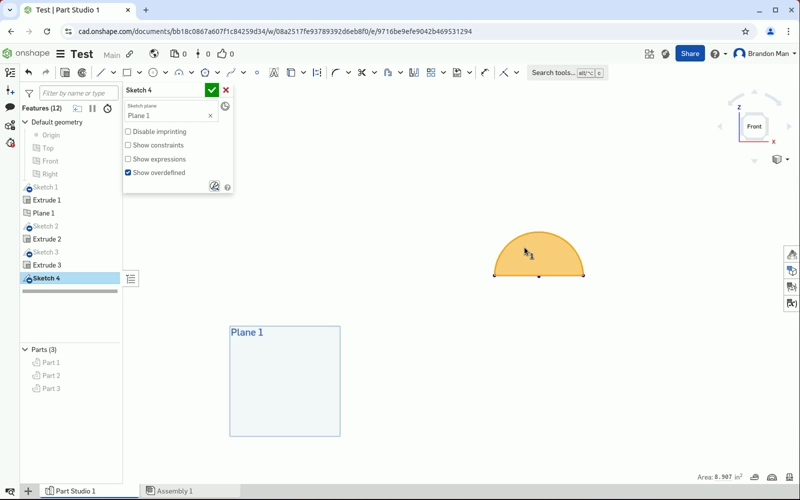
scroll(-6)
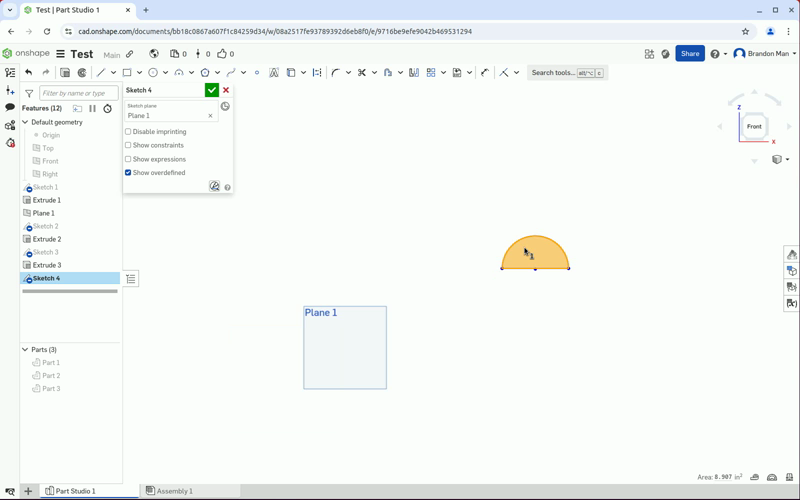
scroll(-6)
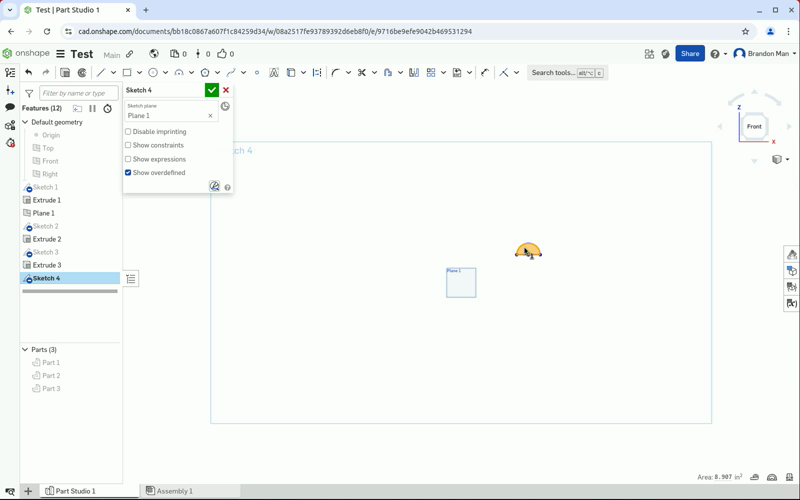
mouse_move(73, 352)
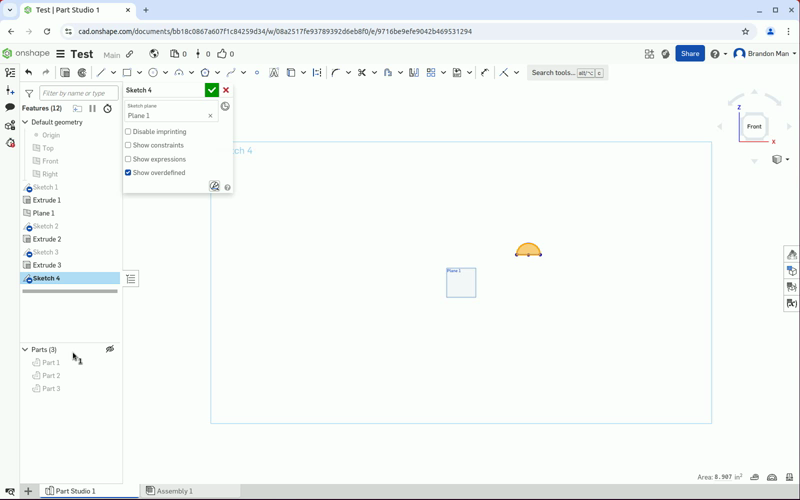
key(shift+y)
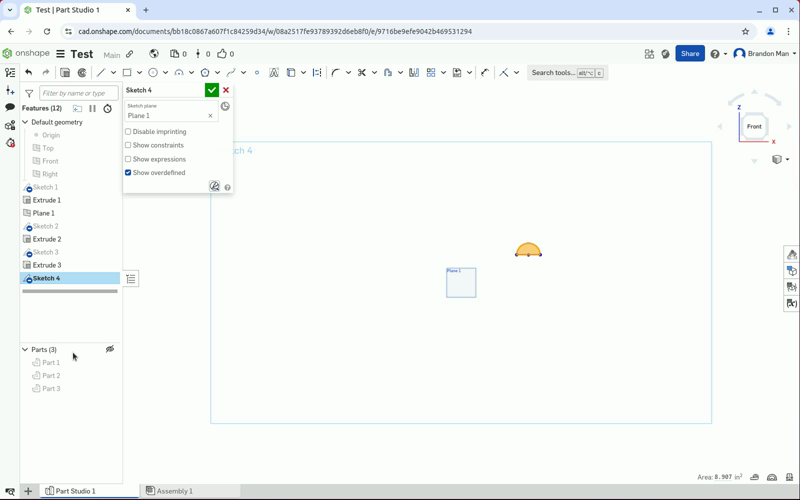
key(shift+e)
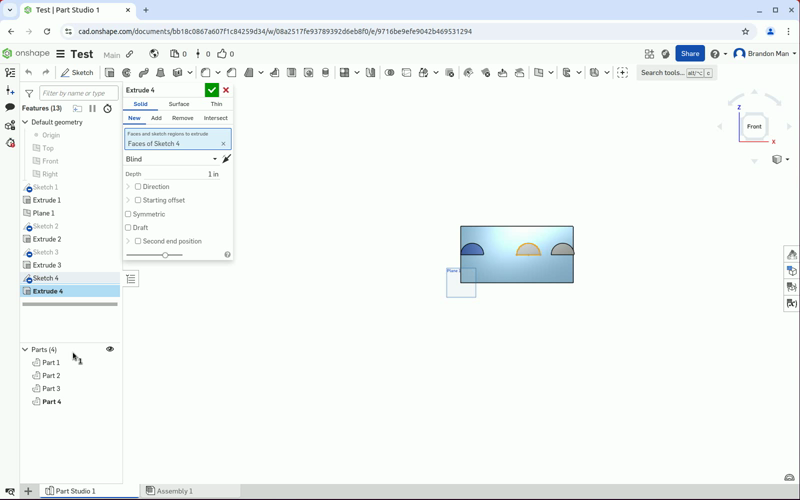
mouse_move(143, 106)
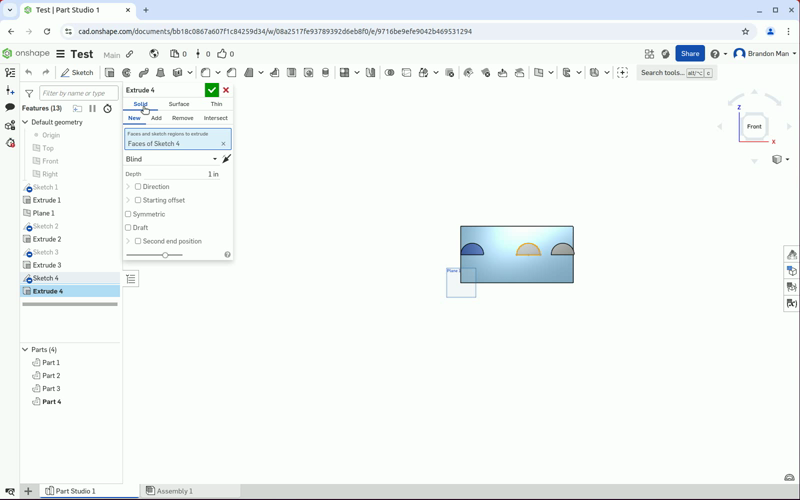
click(143, 106)
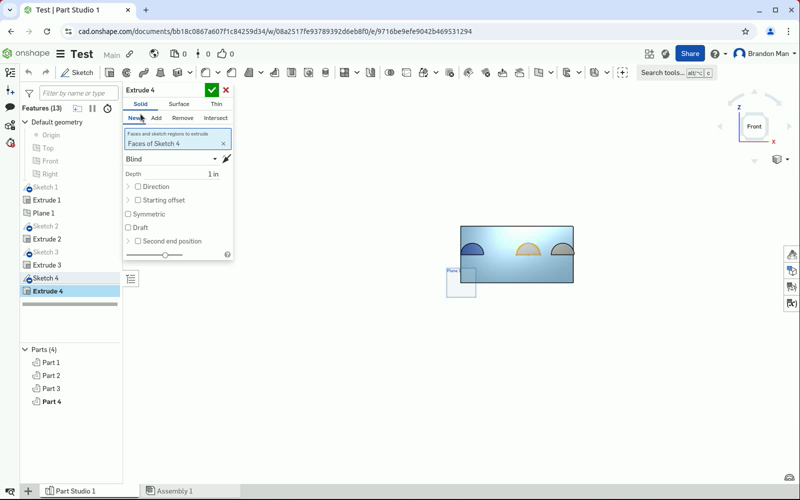
mouse_move(137, 120)
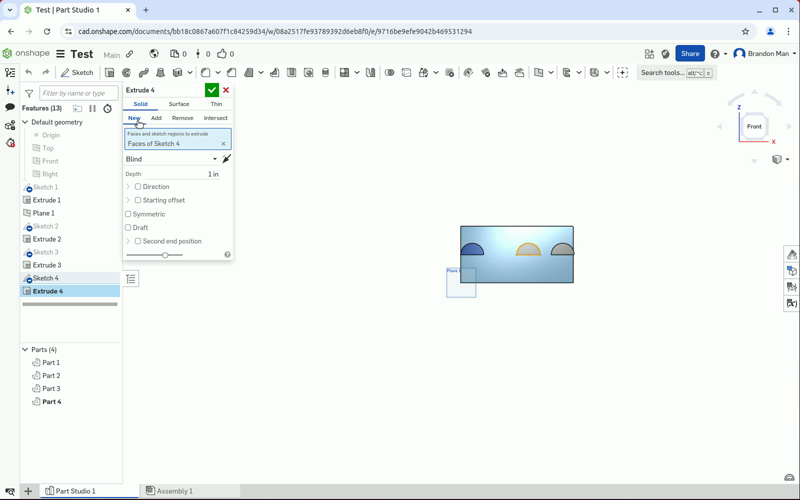
click(137, 120)
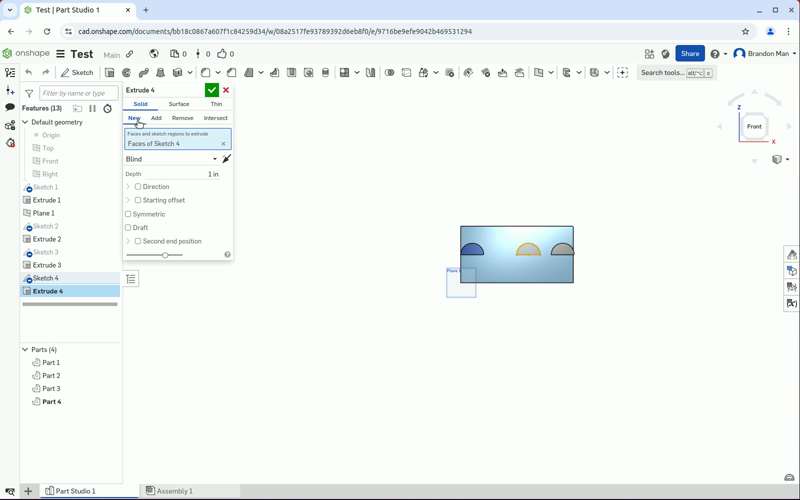
key(tab, 4)
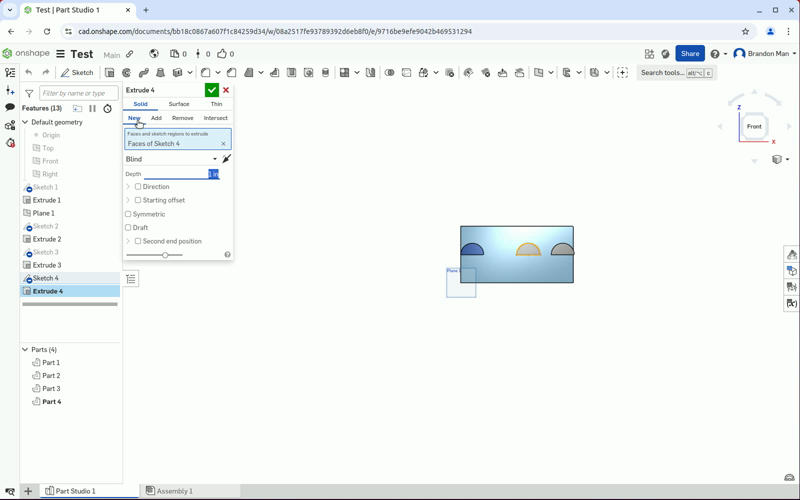
text(1.204)
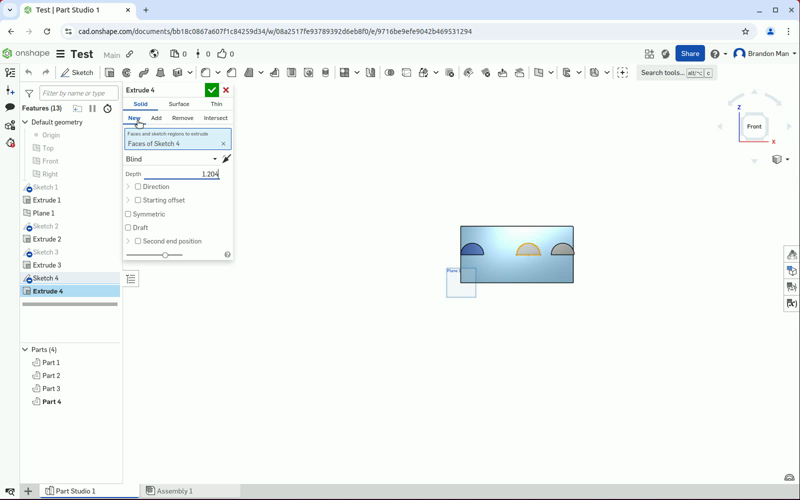
key(enter)
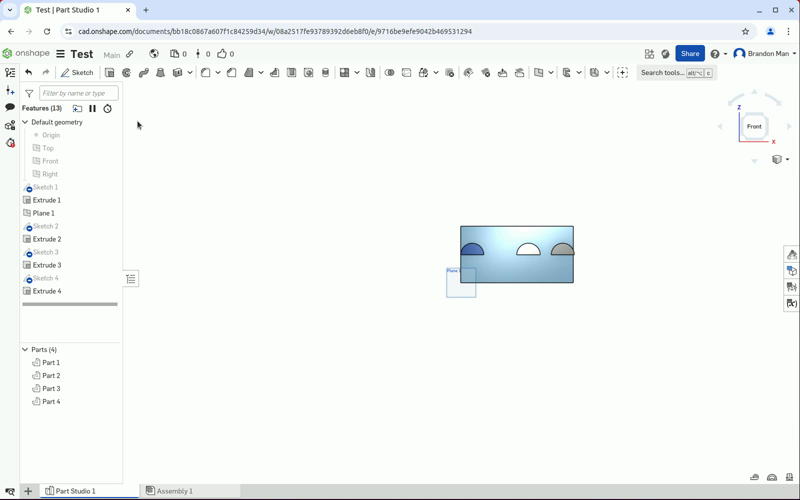
key(shift+h)
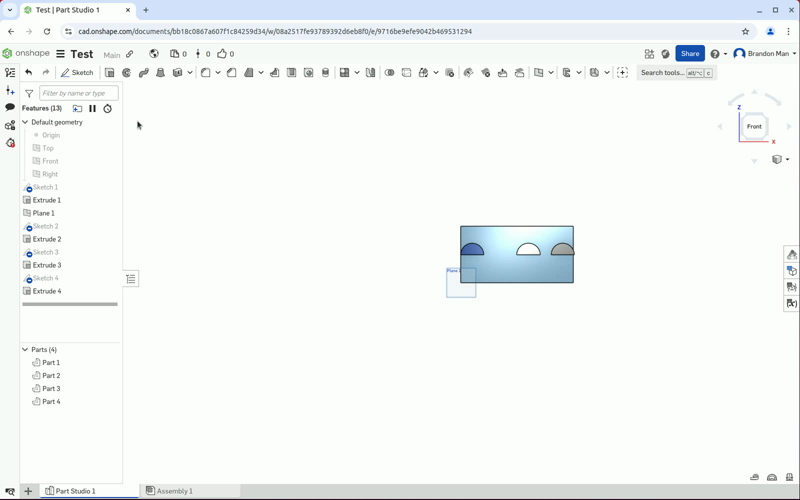
key(shift+h)
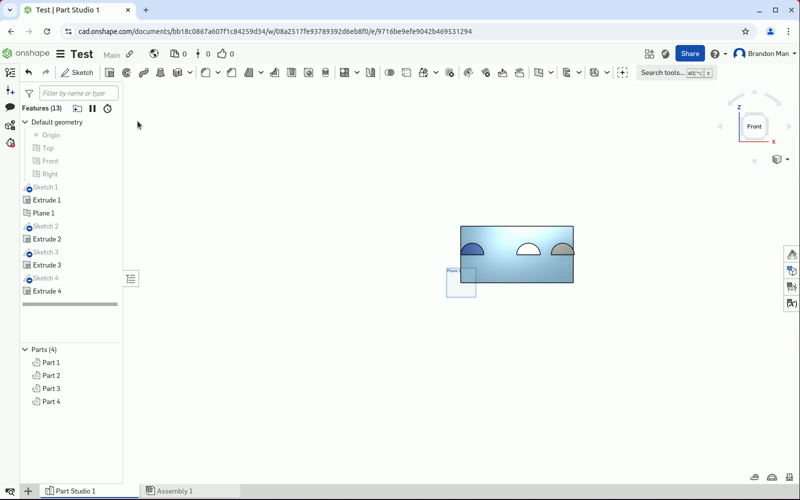
mouse_move(73, 189)
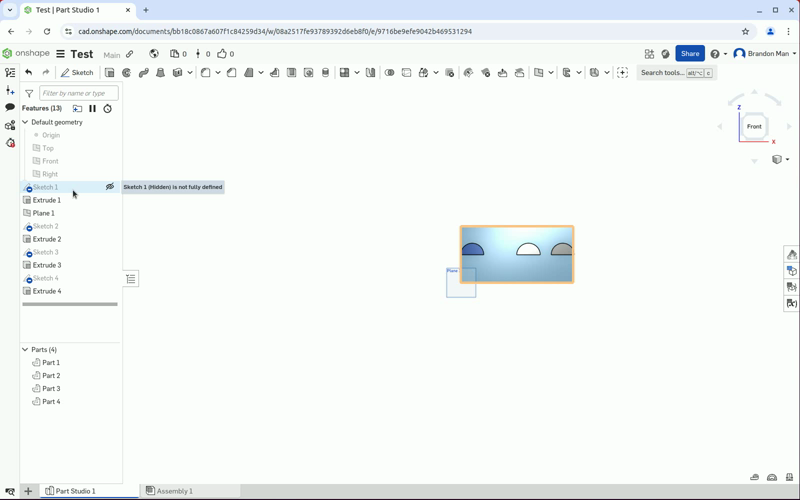
click(73, 189)
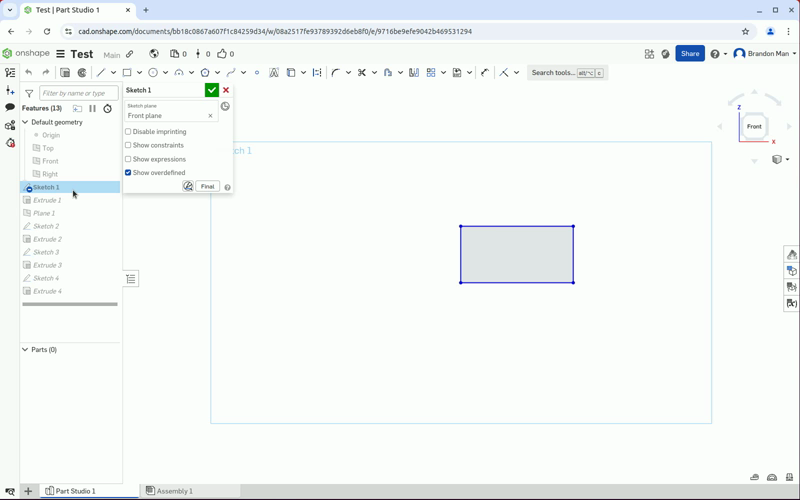
mouse_move(229, 92)
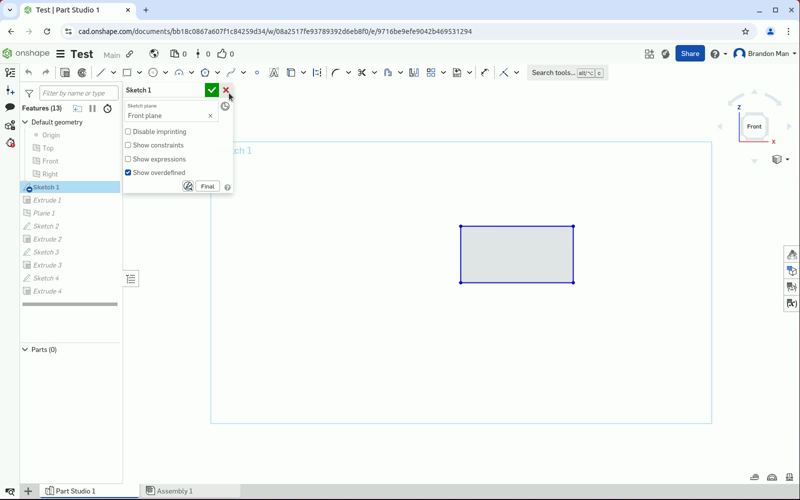
click(229, 92)
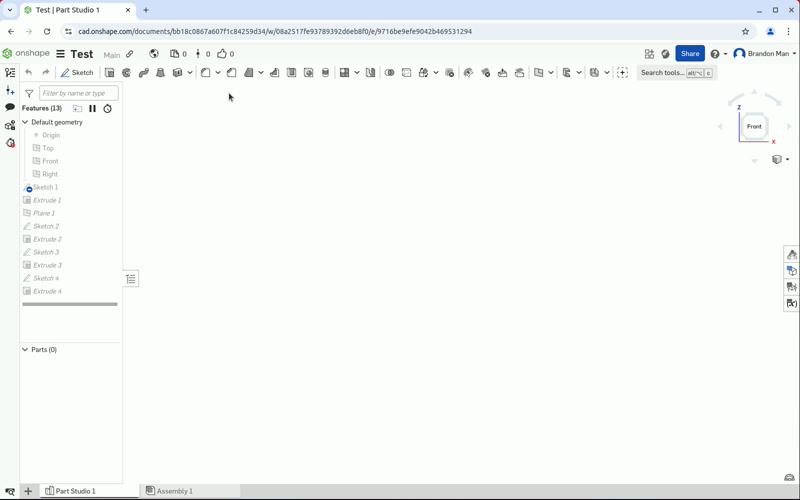
key(shift+s)
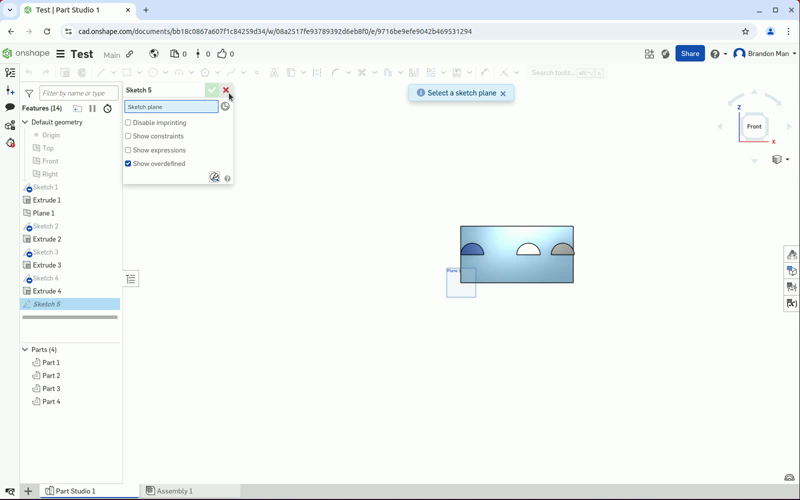
mouse_move(73, 215)
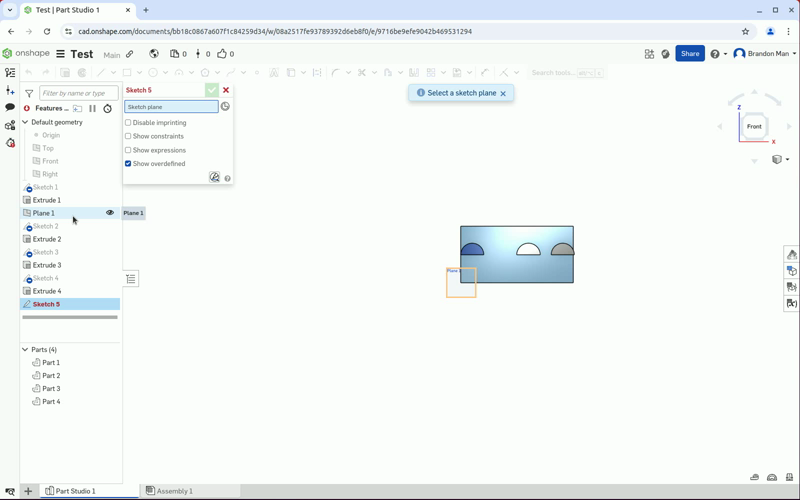
click(73, 215)
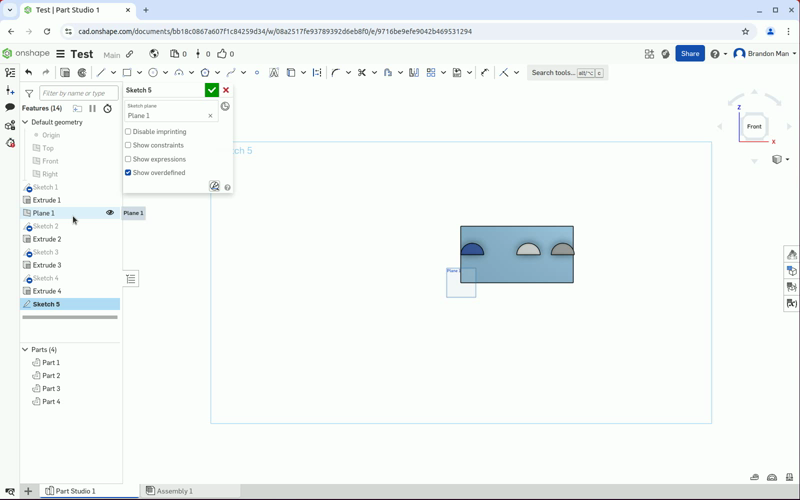
mouse_move(73, 352)
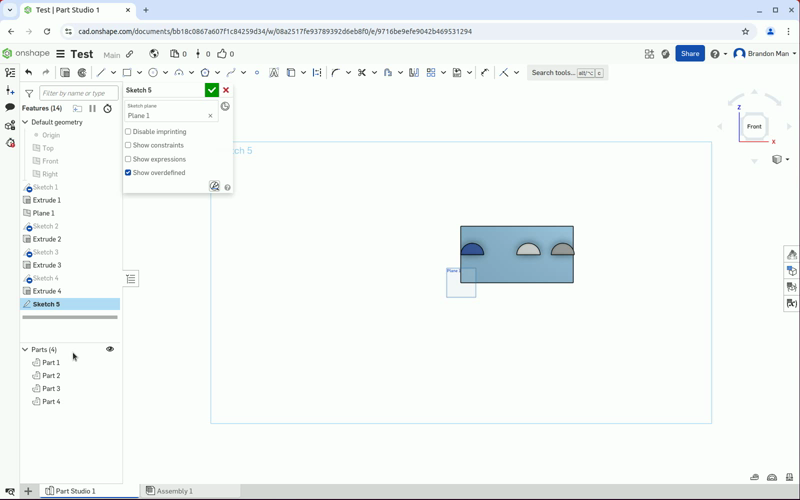
key(y)
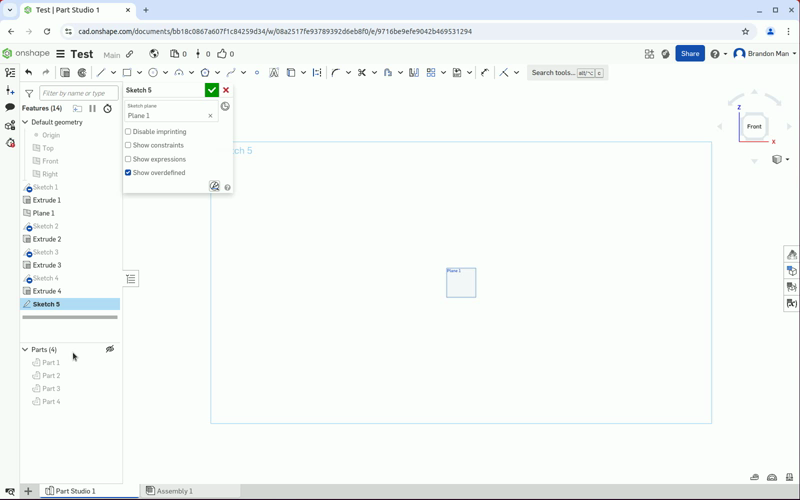
key(l)
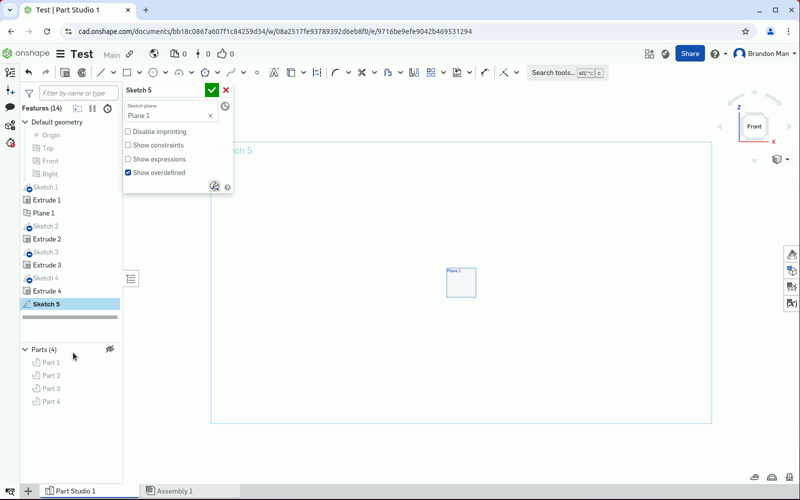
key_down(shift)
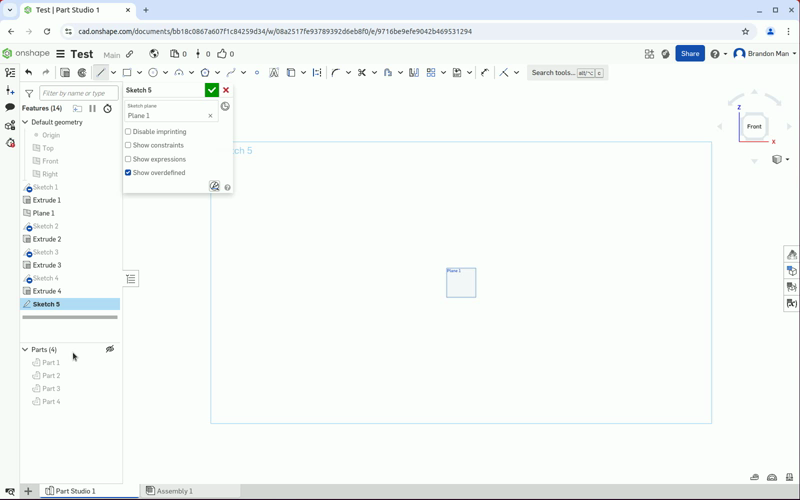
mouse_move(460, 282)
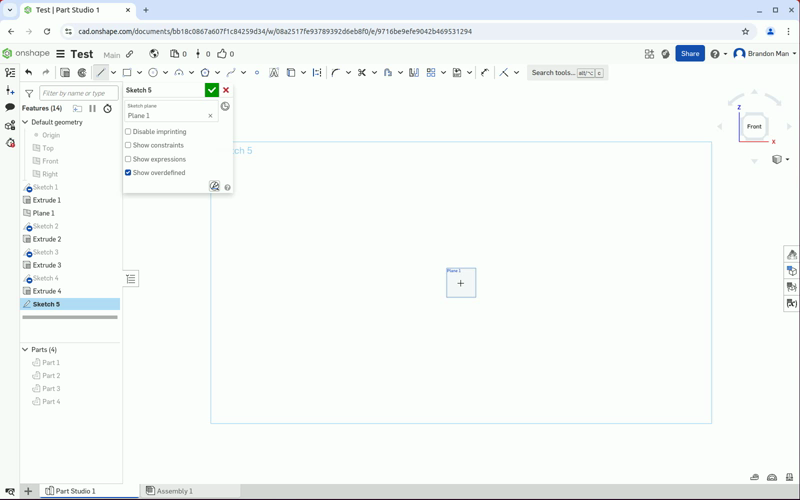
click(460, 282)
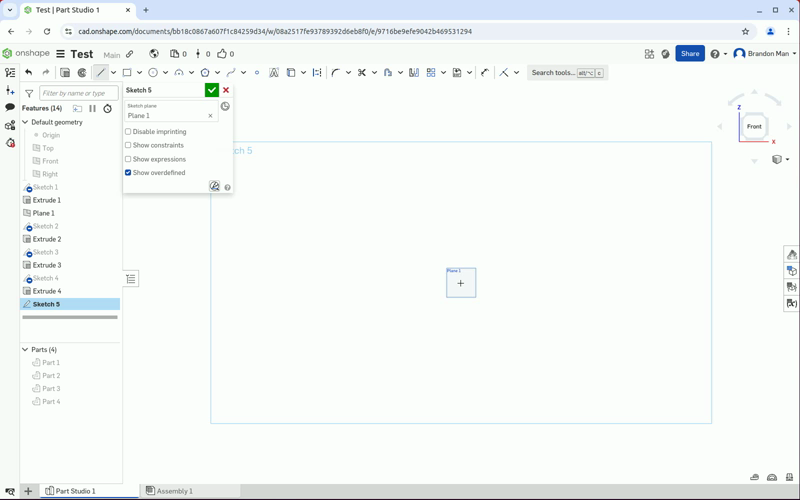
key_up(shift)
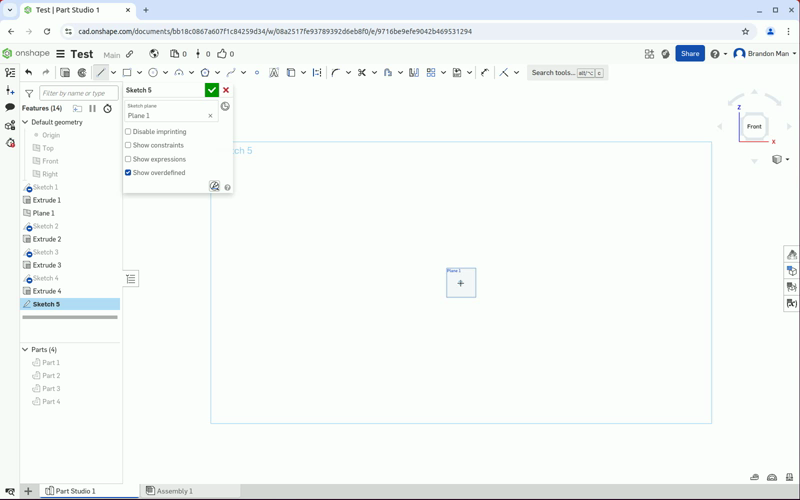
key_down(shift)
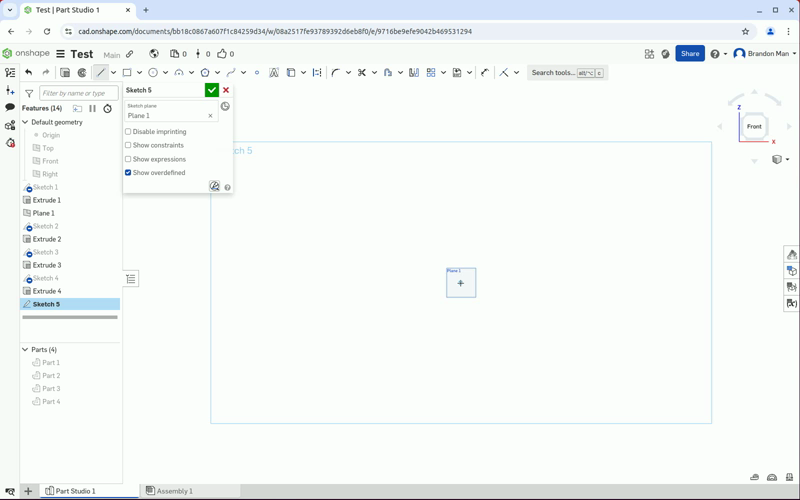
mouse_move(573, 282)
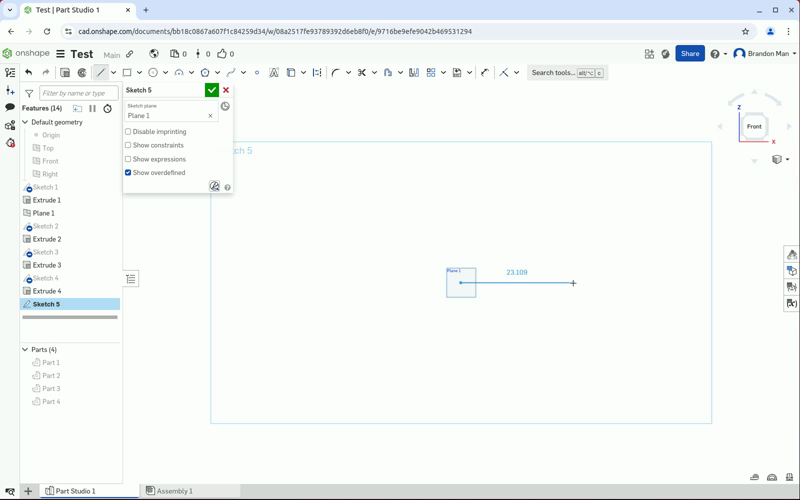
click(573, 282)
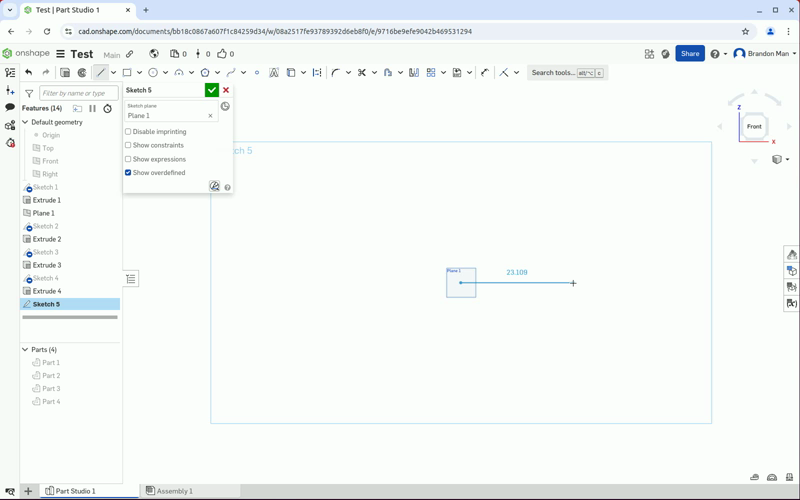
key_up(shift)
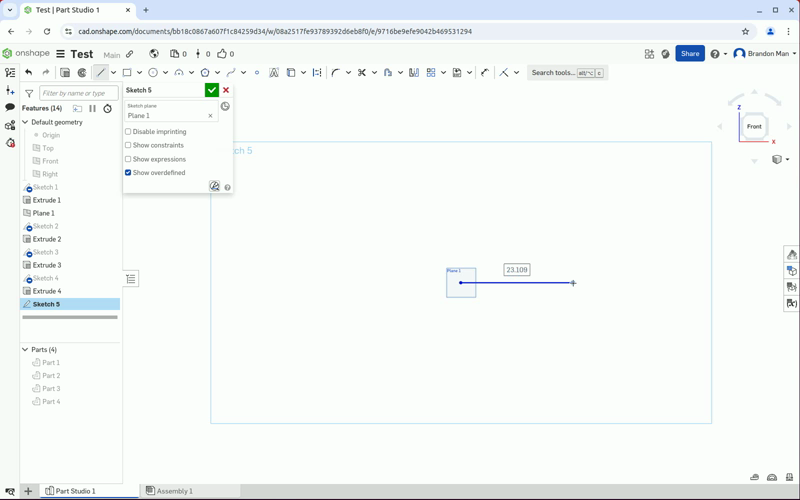
key_down(shift)
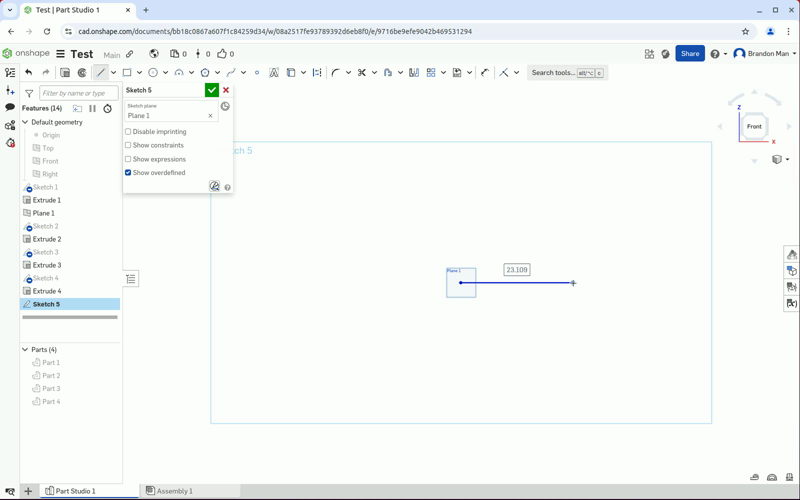
mouse_move(589, 282)
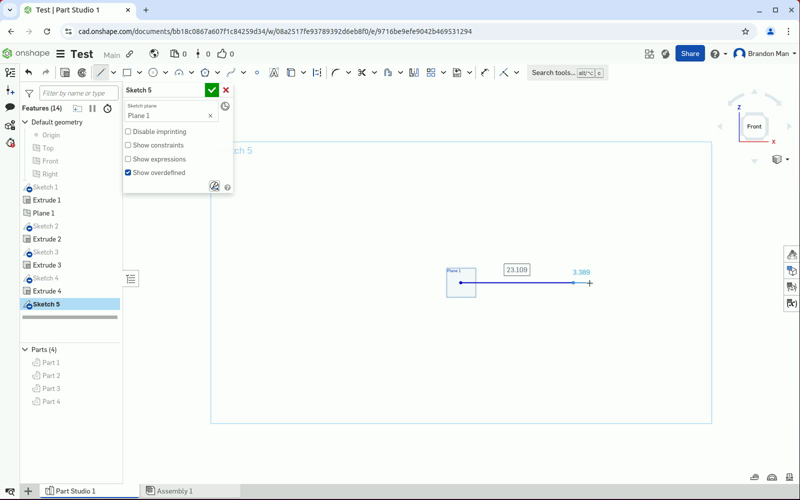
mouse_move(573, 254)
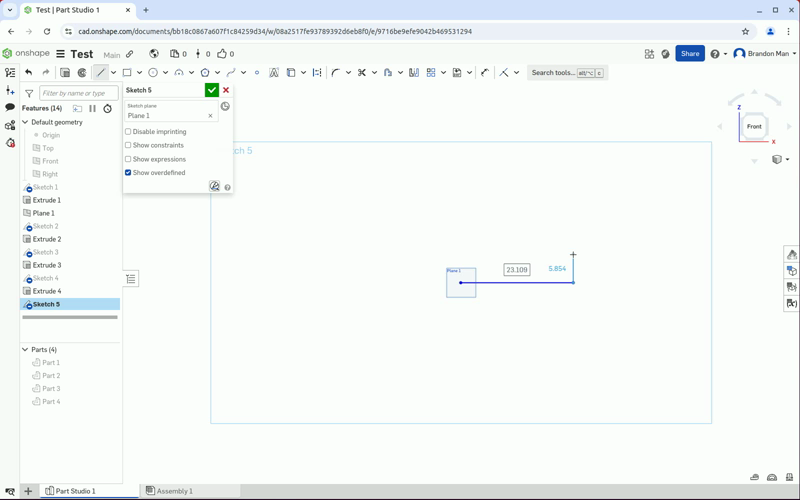
click(573, 254)
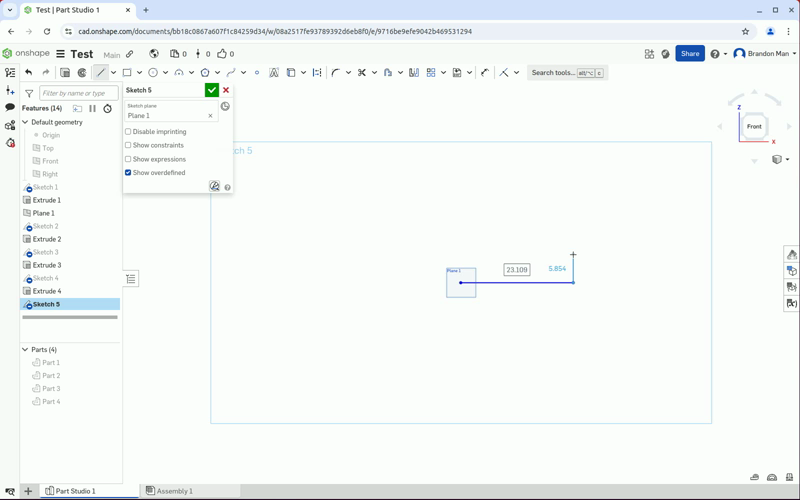
key_up(shift)
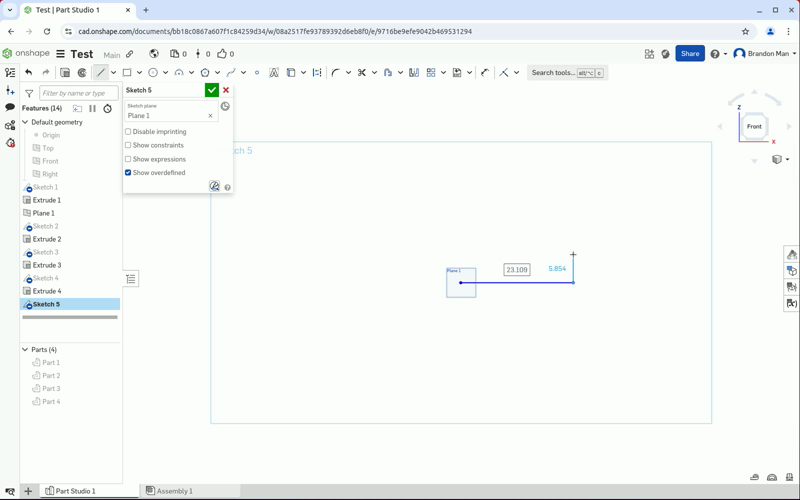
key_down(shift)
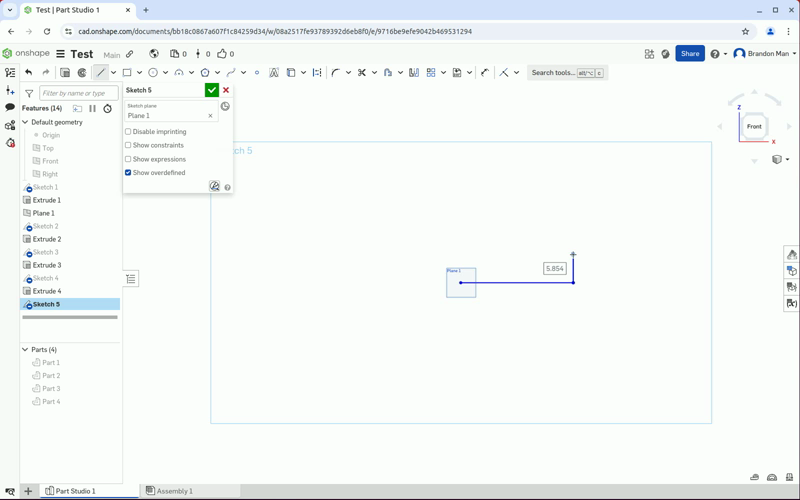
mouse_move(589, 254)
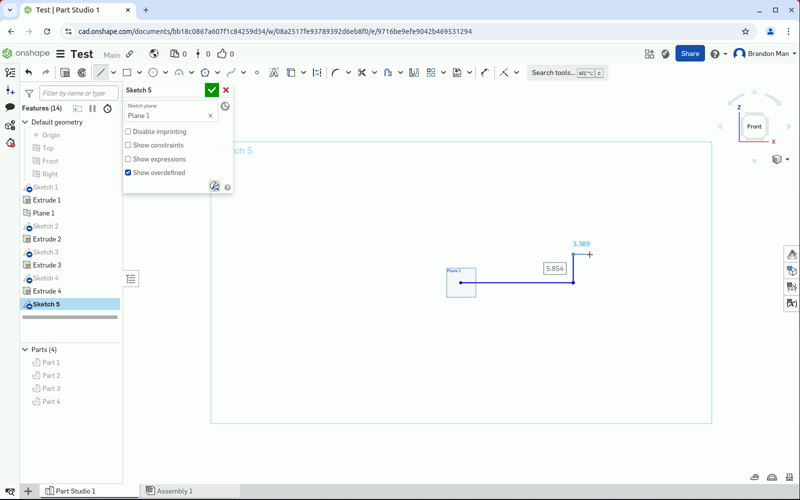
mouse_move(550, 254)
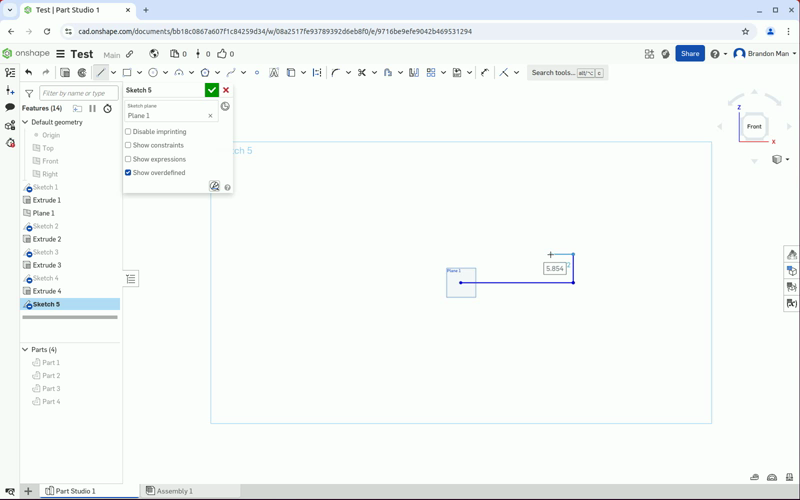
click(550, 254)
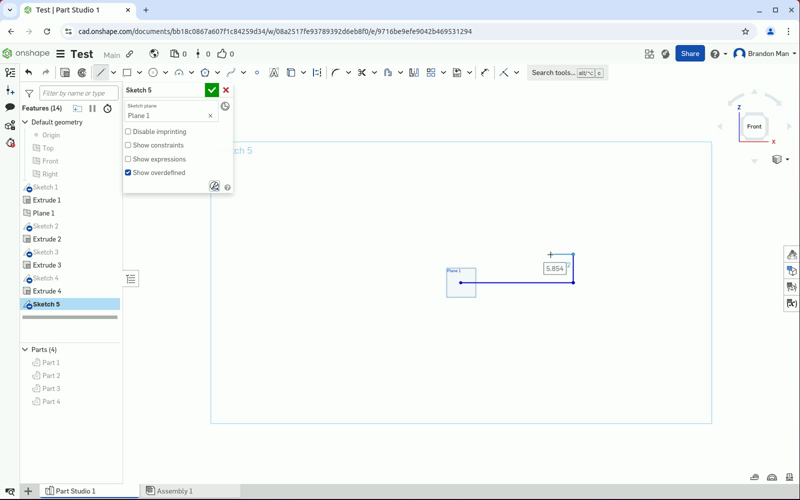
key_up(shift)
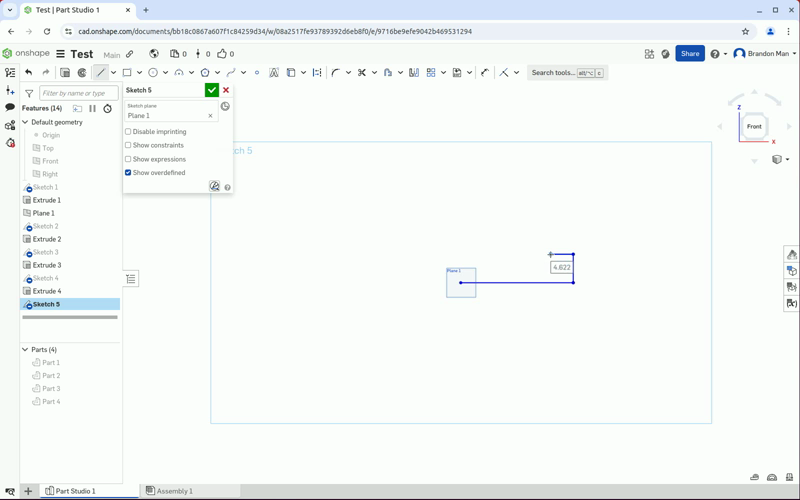
key_down(shift)
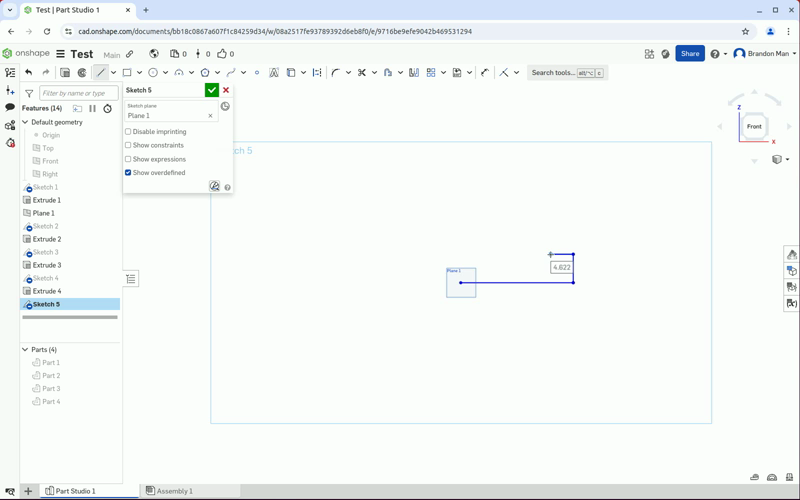
mouse_move(580, 254)
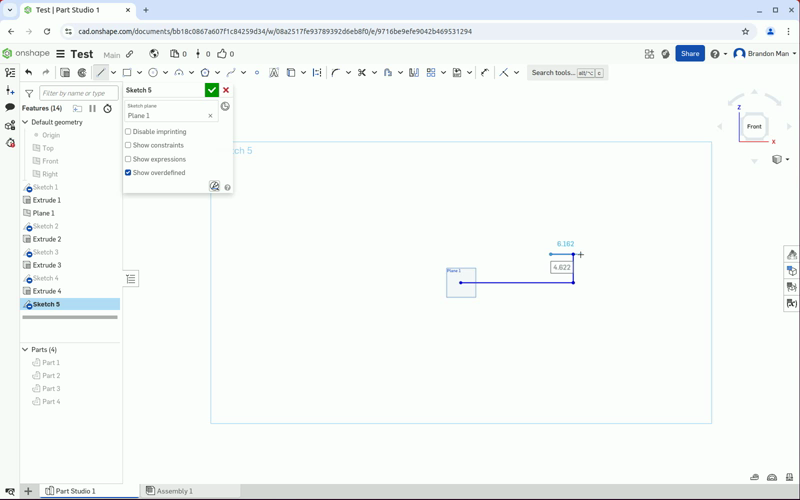
mouse_move(538, 254)
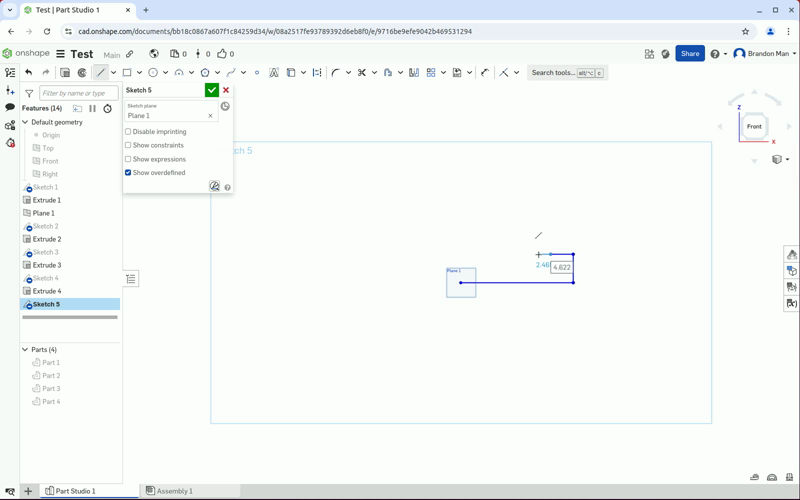
click(538, 254)
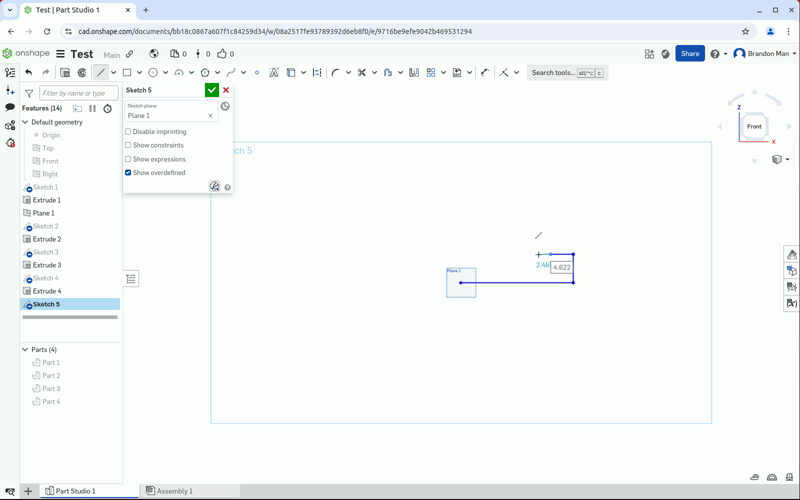
key_up(shift)
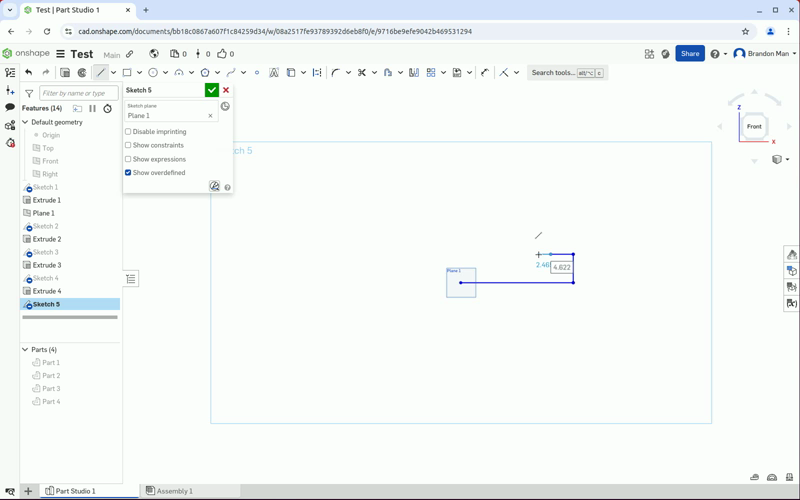
key_down(shift)
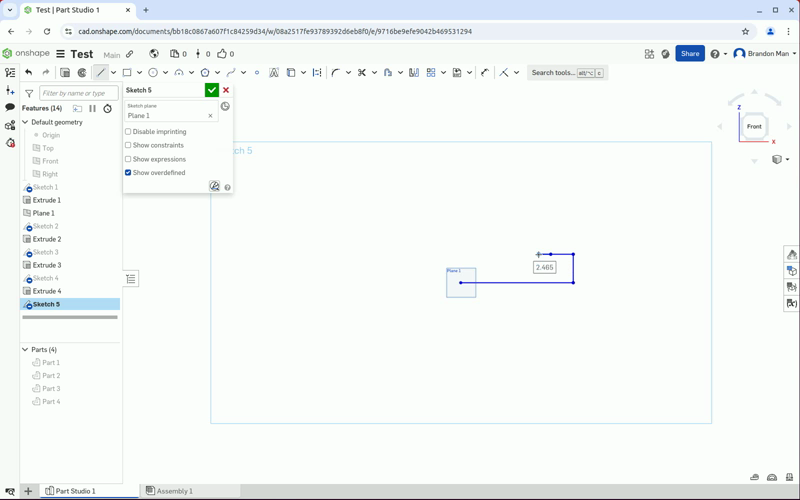
mouse_move(568, 254)
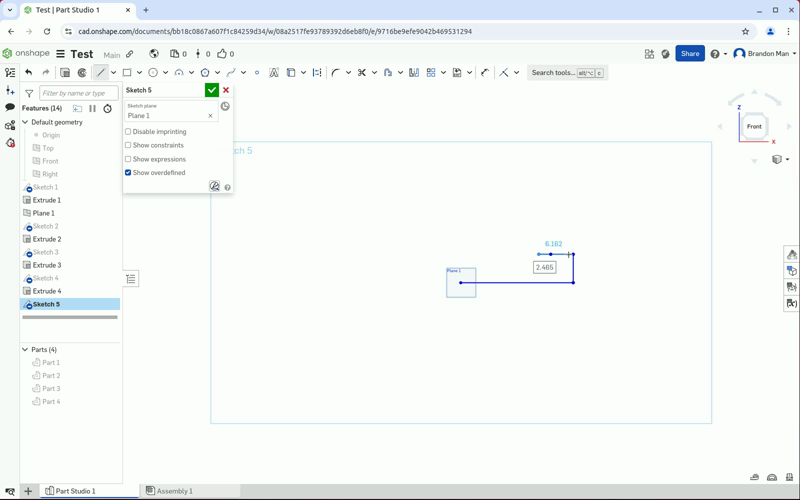
mouse_move(517, 254)
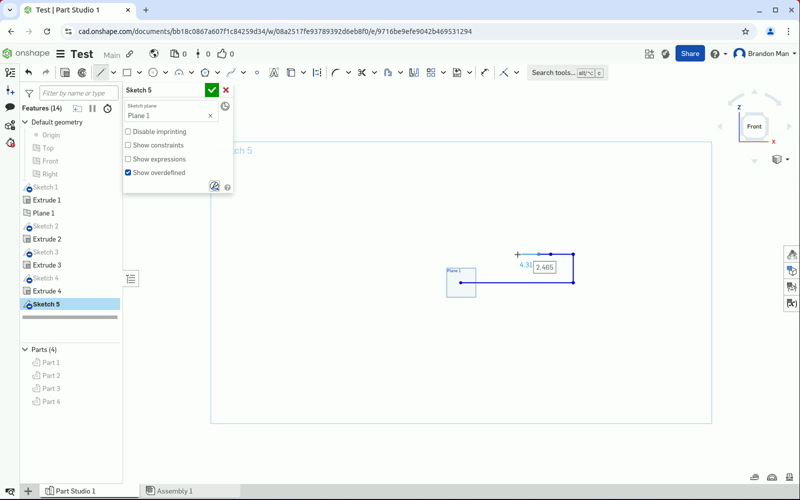
click(517, 254)
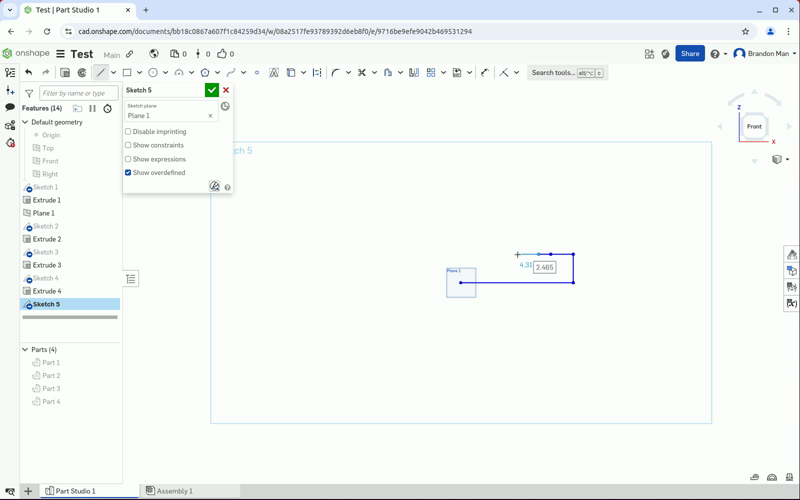
key_up(shift)
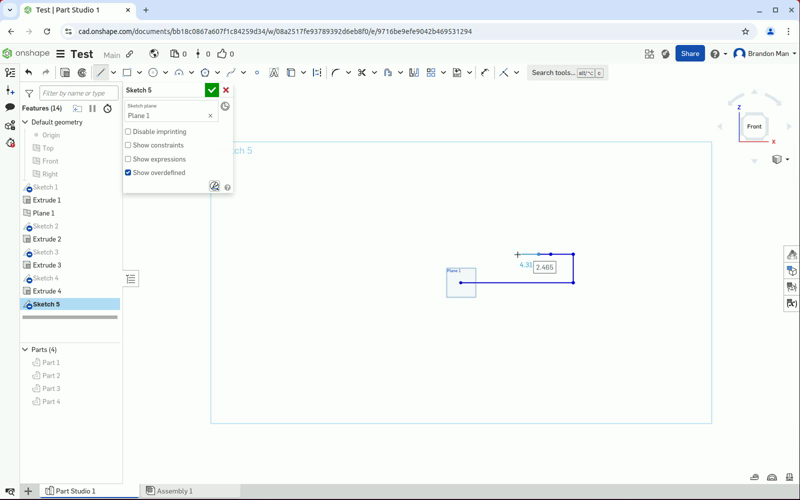
key_down(shift)
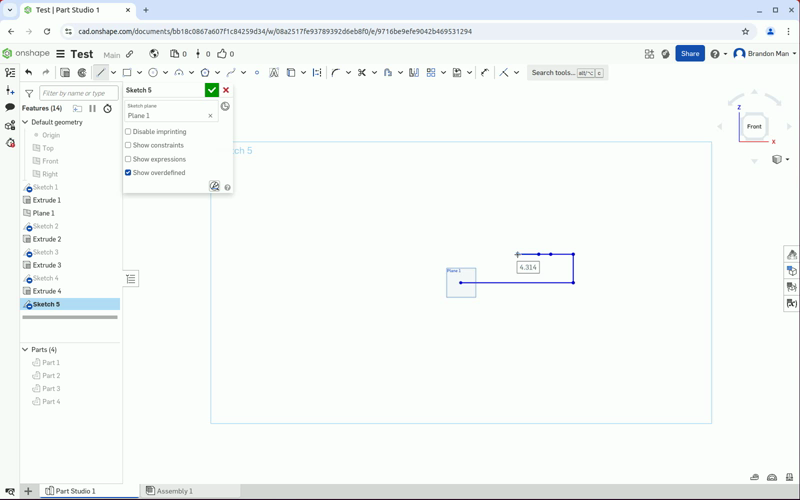
mouse_move(547, 254)
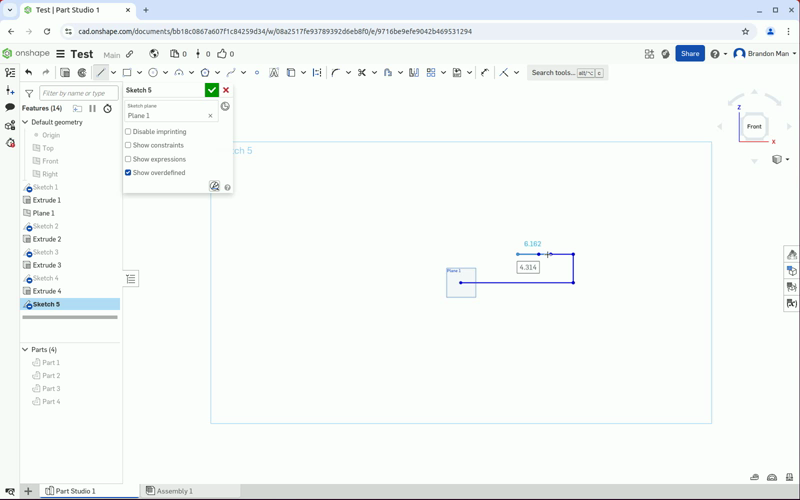
mouse_move(483, 254)
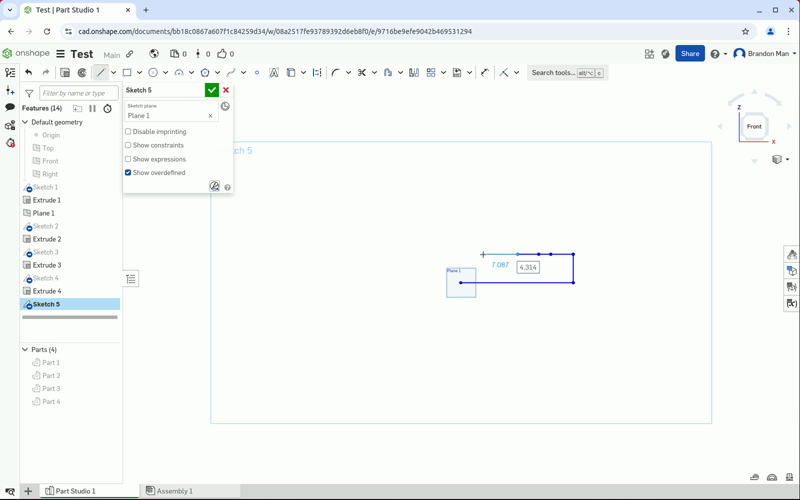
click(483, 254)
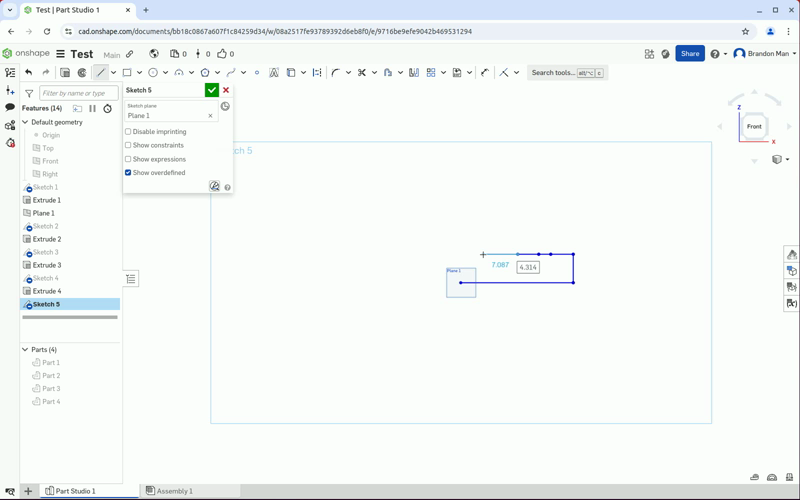
key_up(shift)
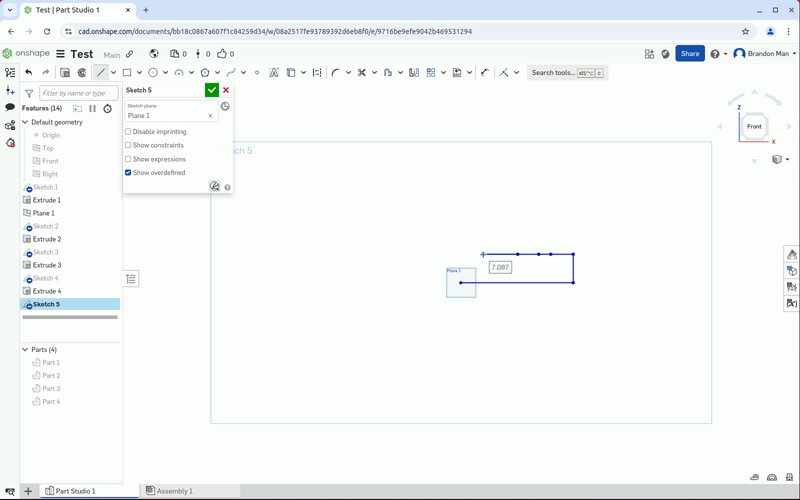
key_down(shift)
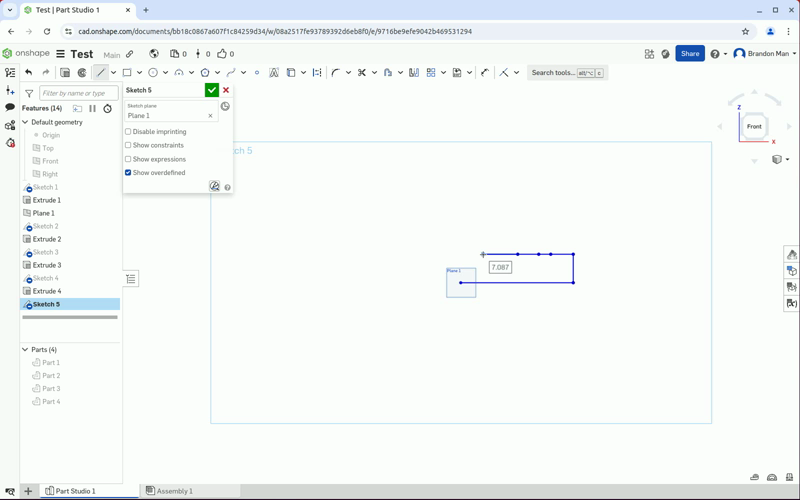
mouse_move(513, 254)
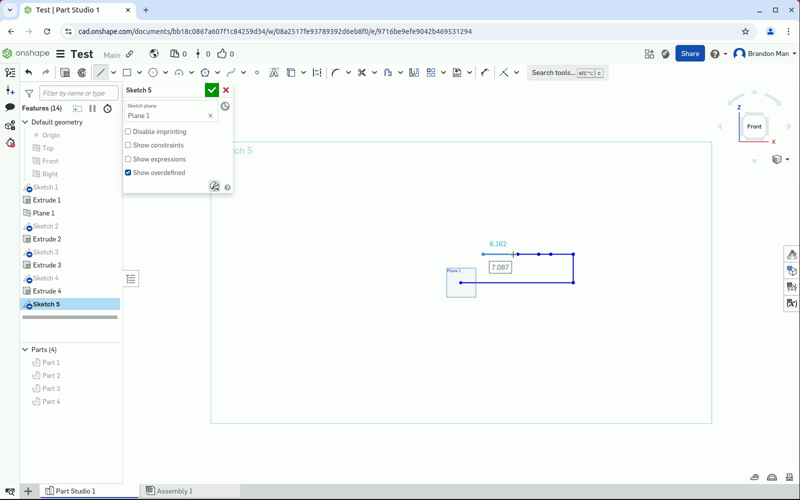
mouse_move(460, 254)
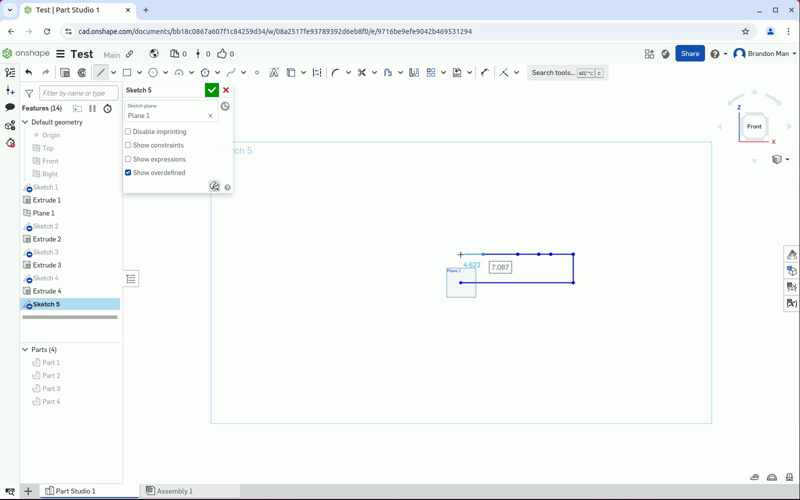
click(460, 254)
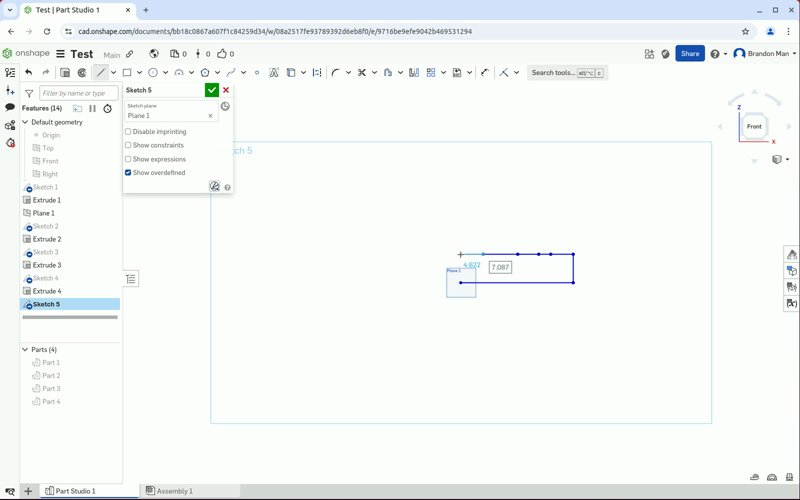
key_up(shift)
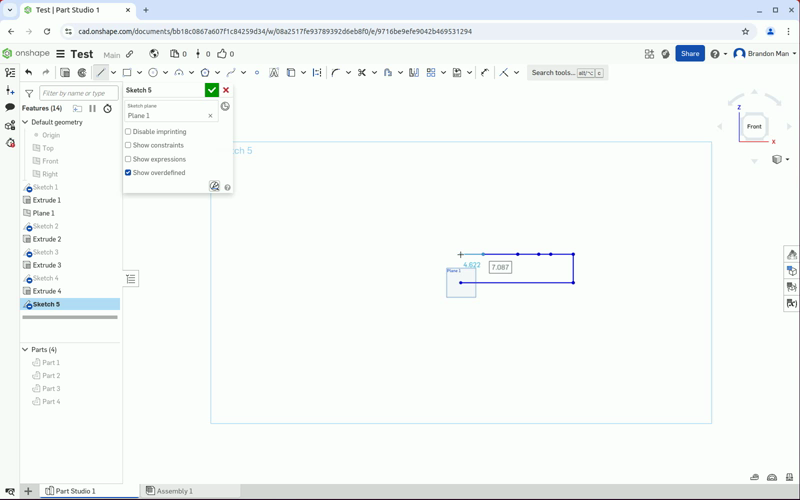
mouse_move(490, 254)
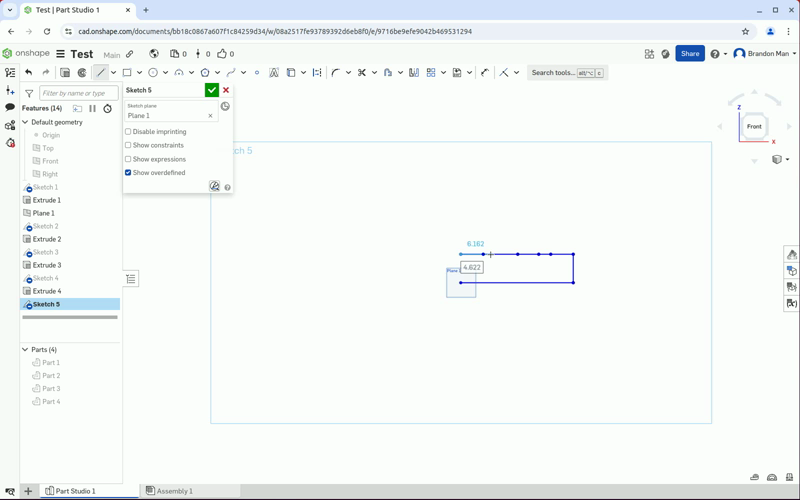
key_down(shift)
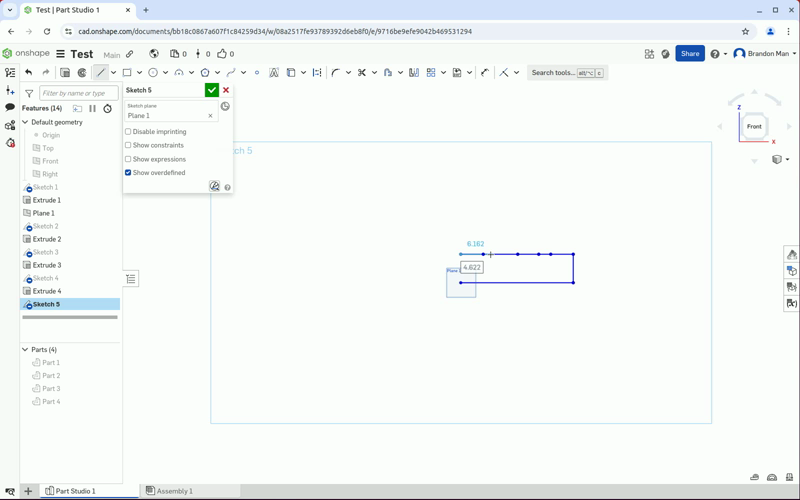
mouse_move(460, 282)
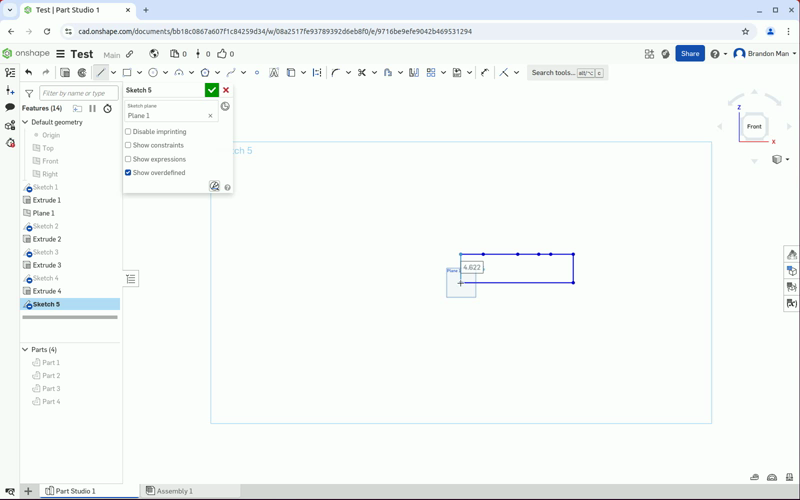
key_up(shift)
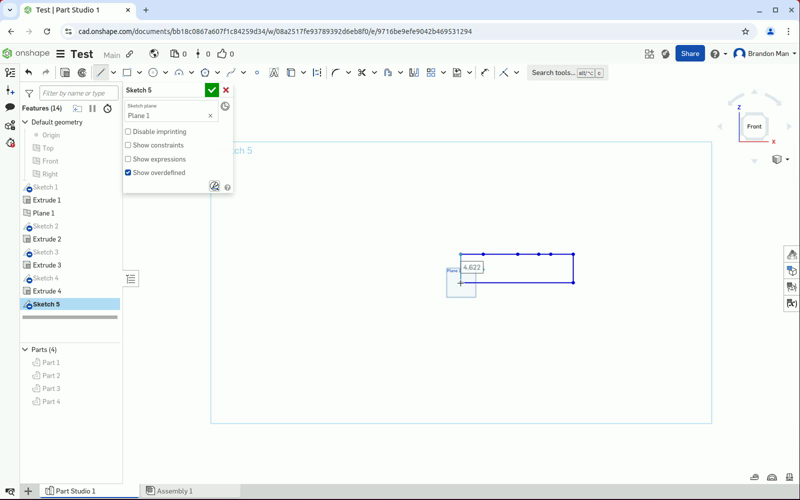
click(460, 282)
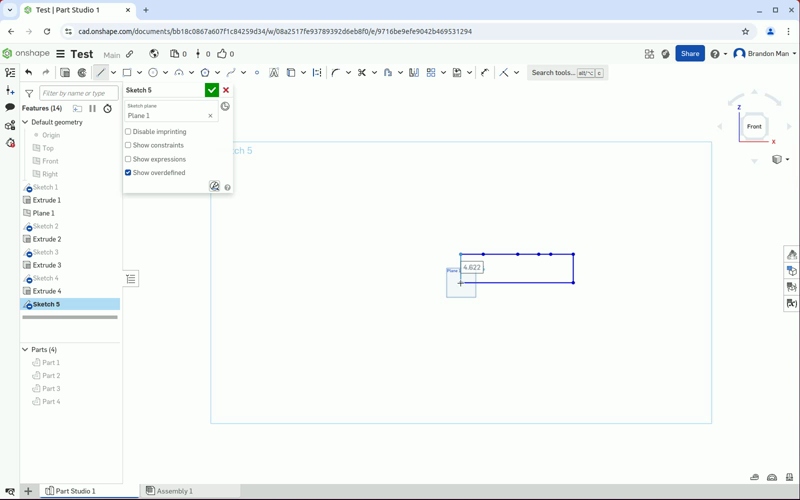
key(esc)
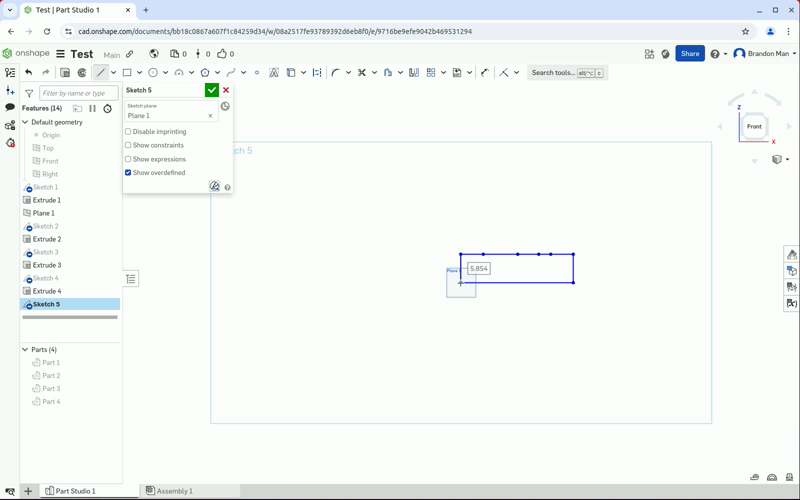
mouse_move(530, 260)
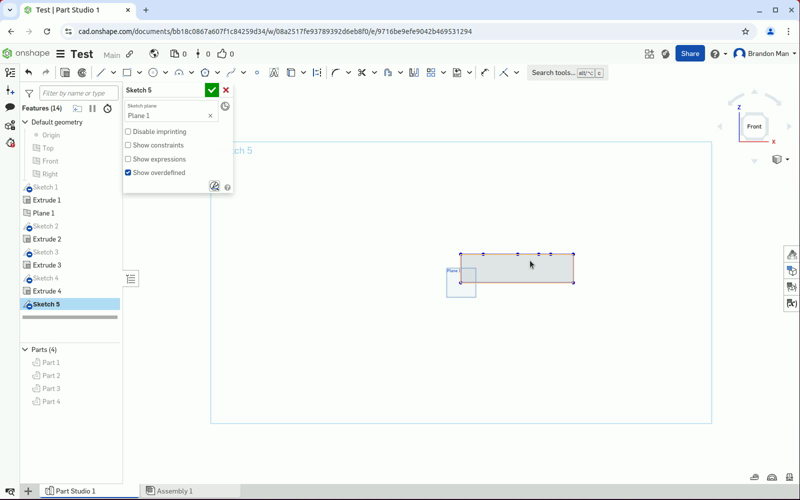
click(530, 260)
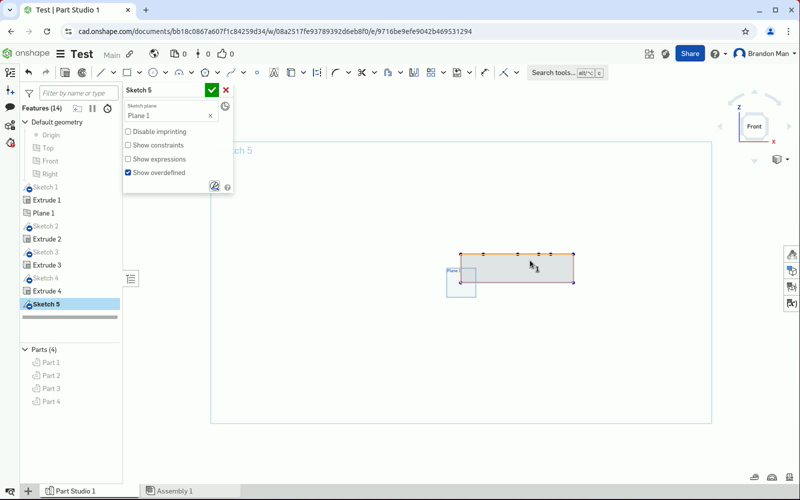
mouse_move(73, 352)
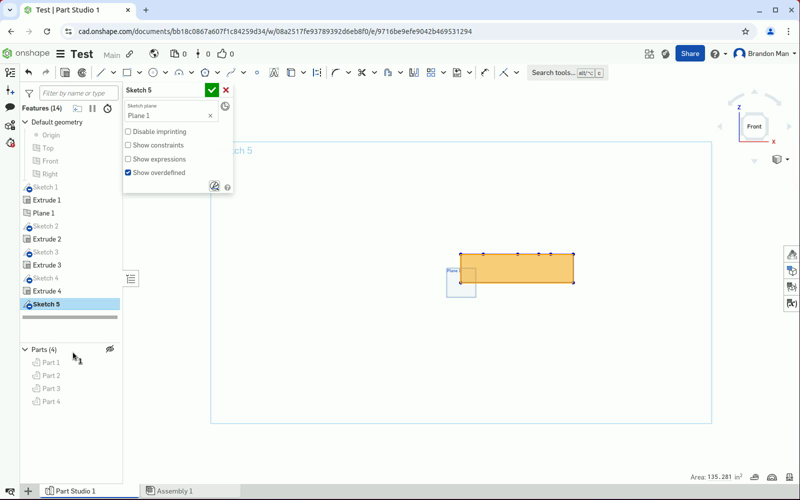
key(shift+y)
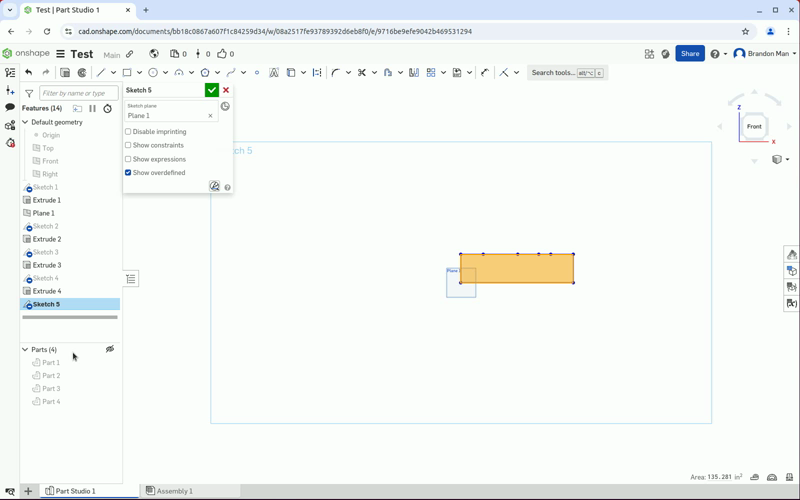
key(shift+e)
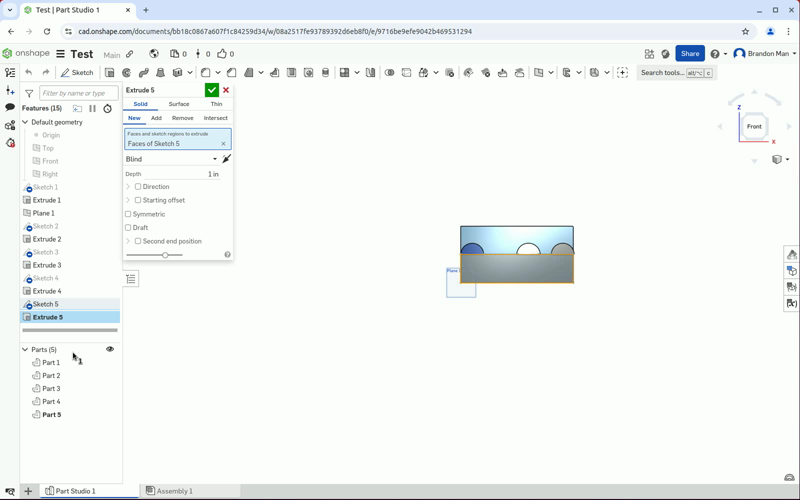
mouse_move(143, 106)
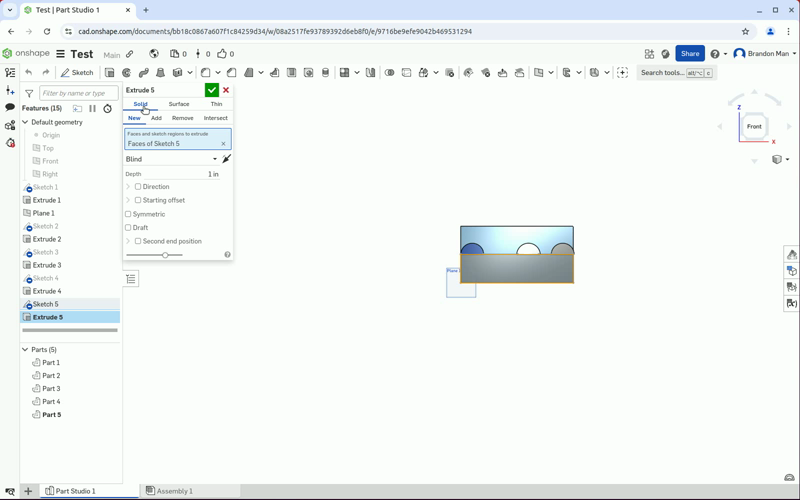
click(143, 106)
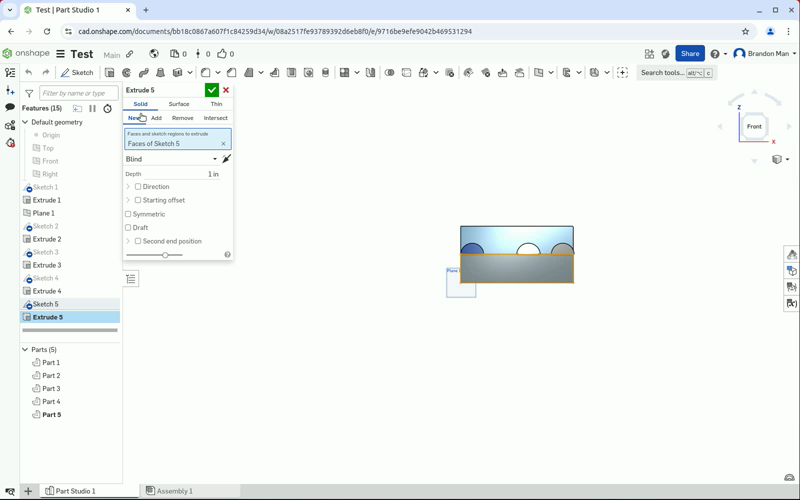
mouse_move(137, 120)
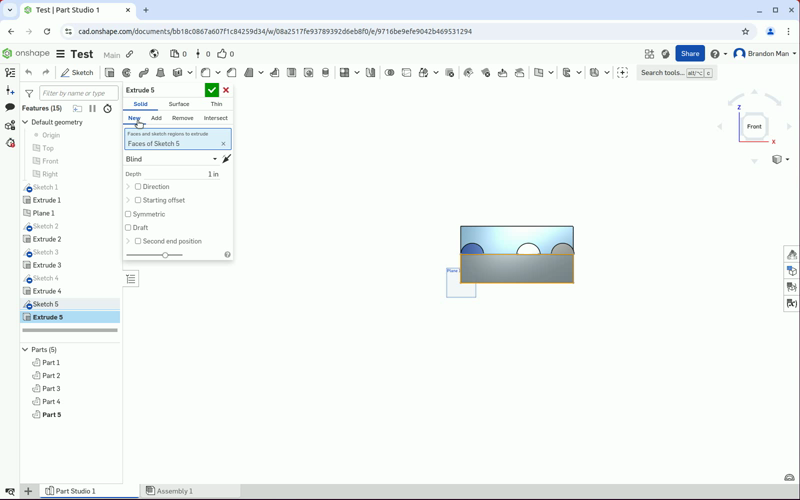
click(137, 120)
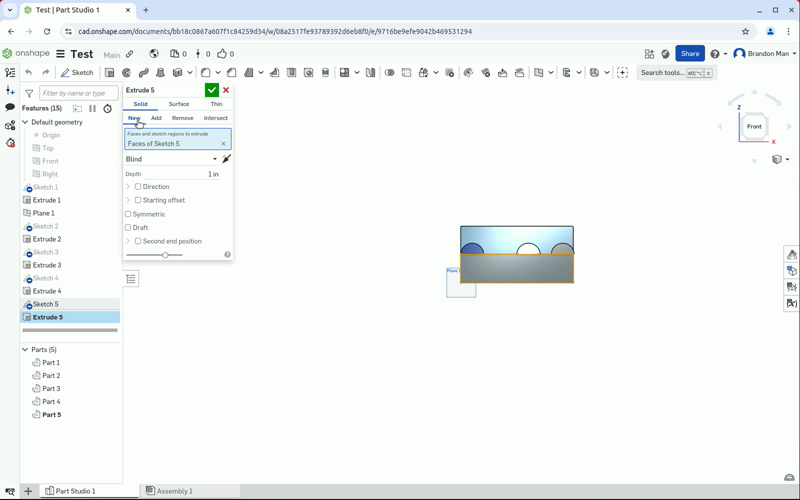
key(tab, 4)
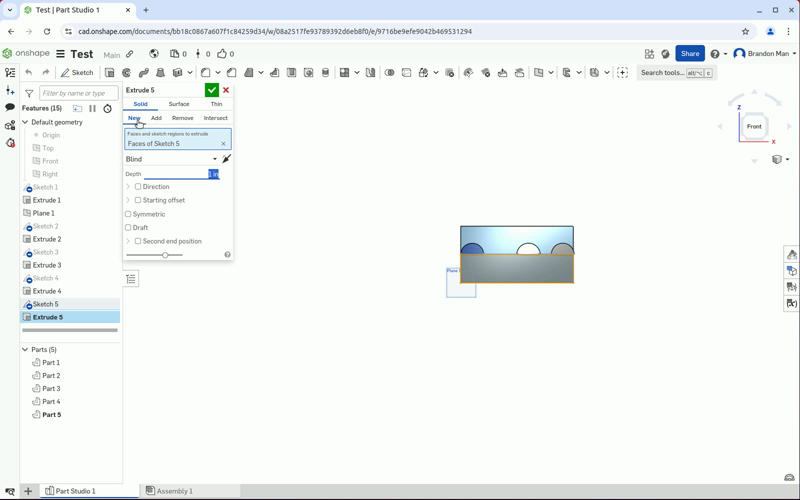
text(1.204)
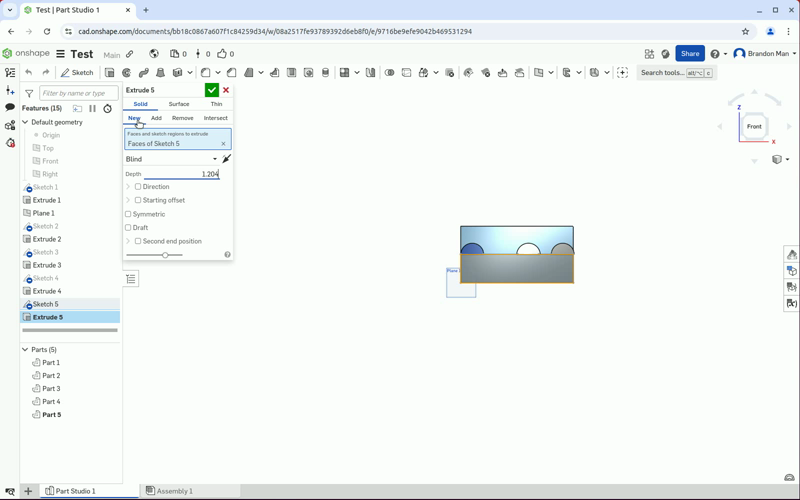
key(enter)
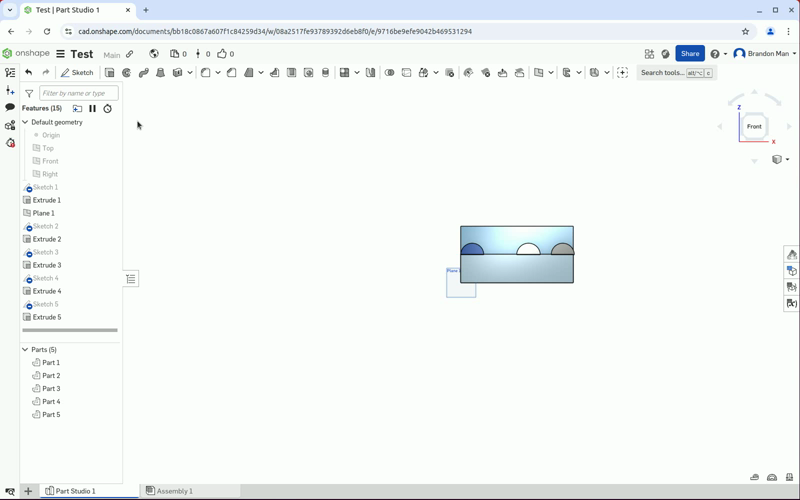
key(shift+h)
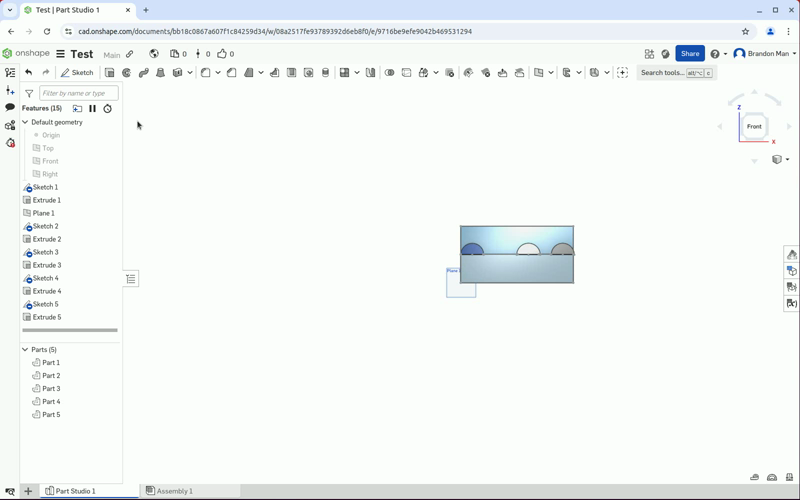
key(shift+h)
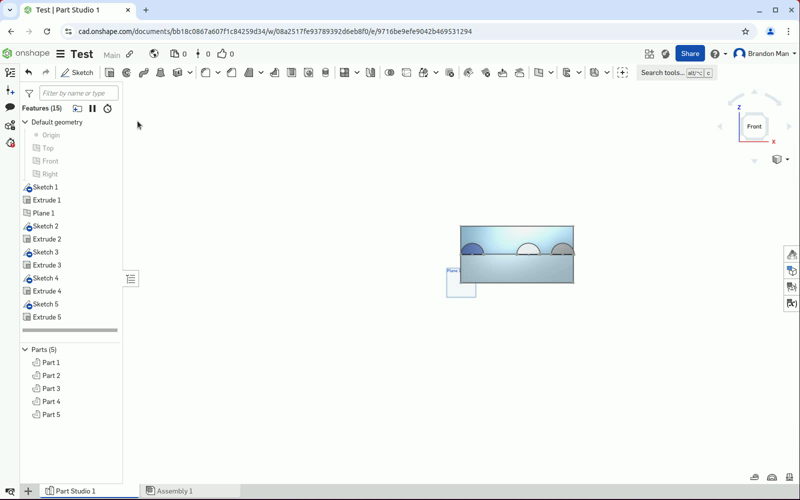
key(shift+7)
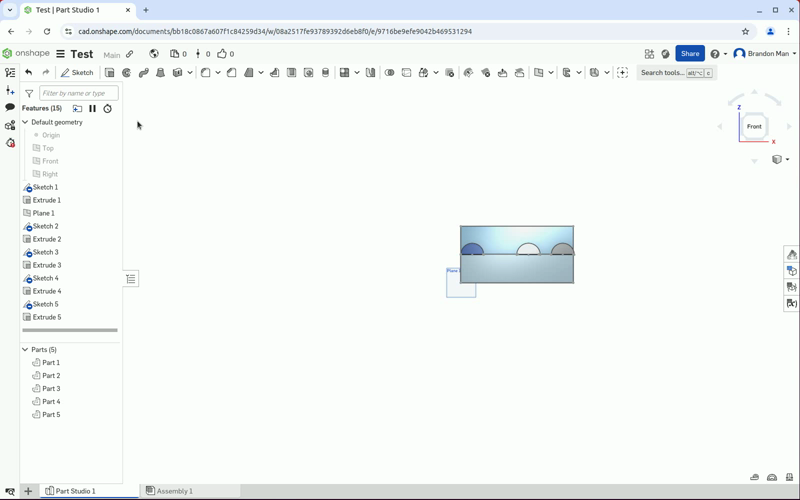
key(left, 2)
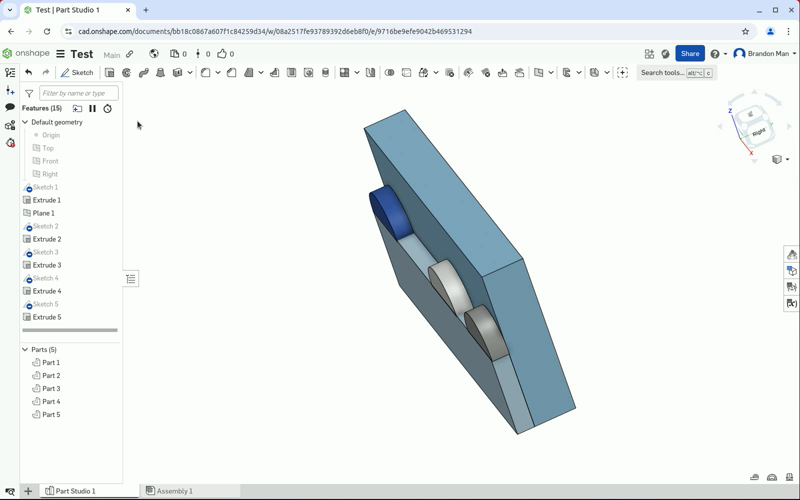
key(down, 2)
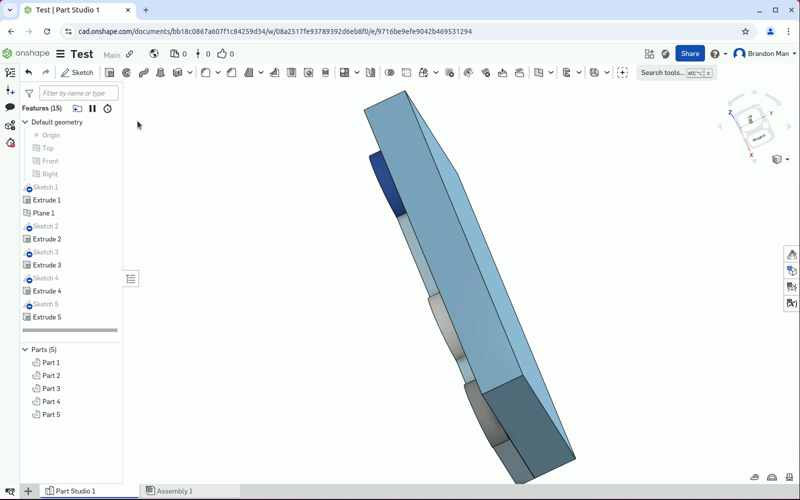
key(up, 2)
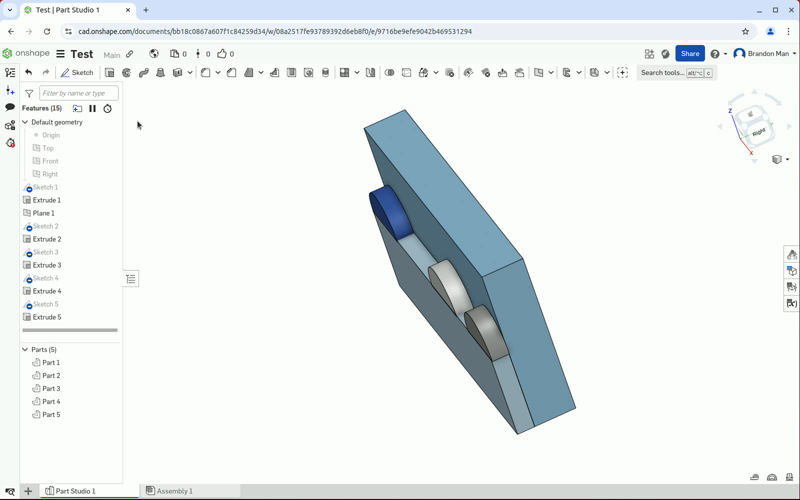
key(right, 2)
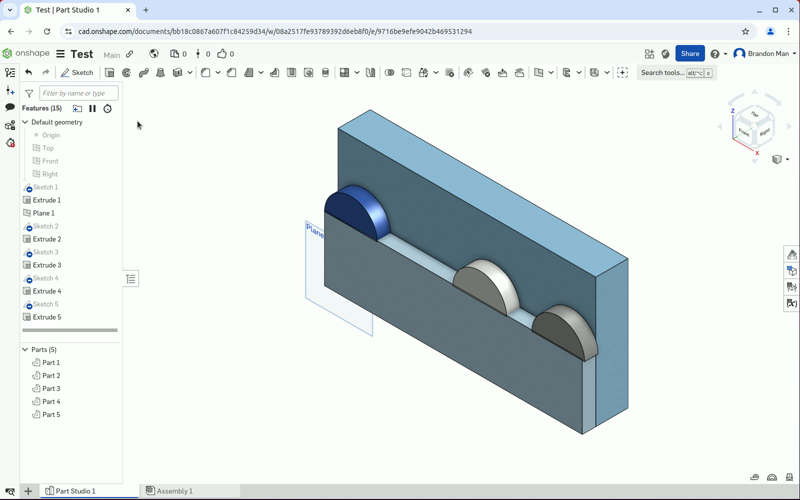
mouse_move(73, 189)
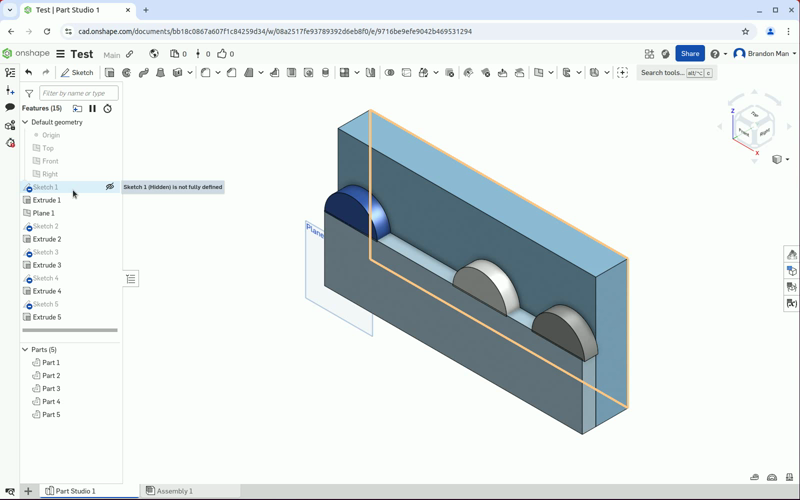
click(73, 189)